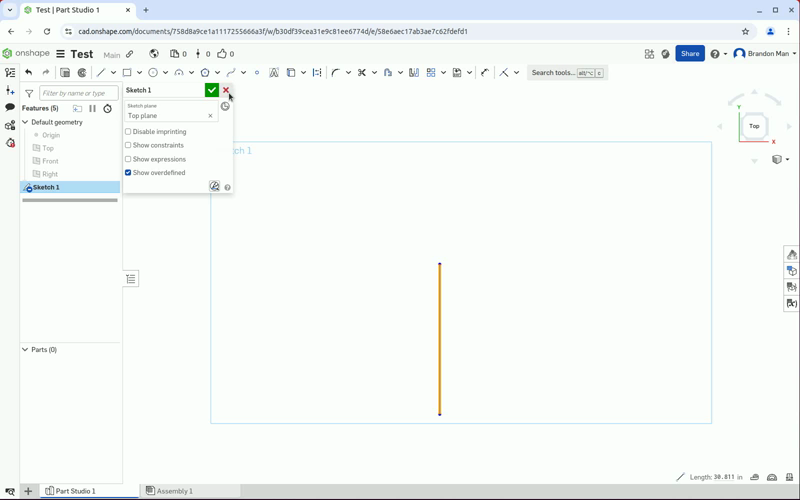
key(shift+h)
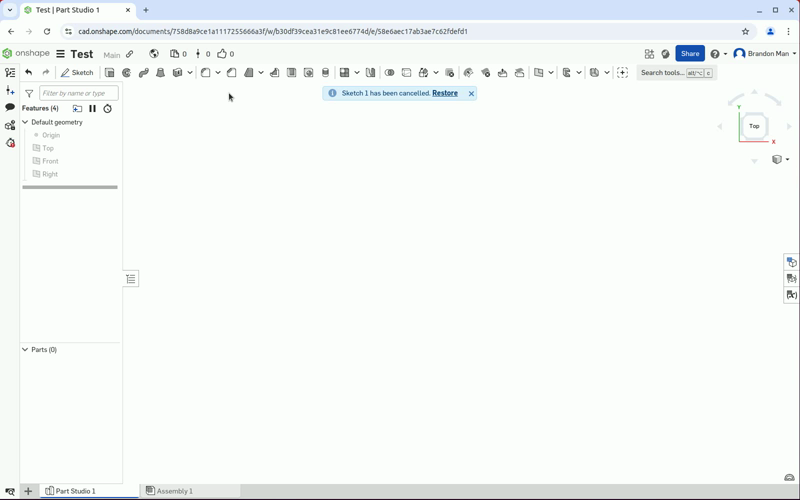
mouse_move(73, 352)
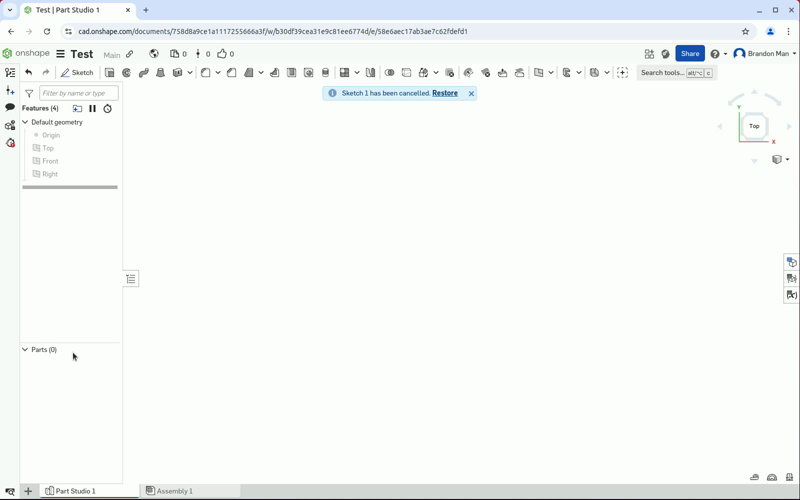
key(y)
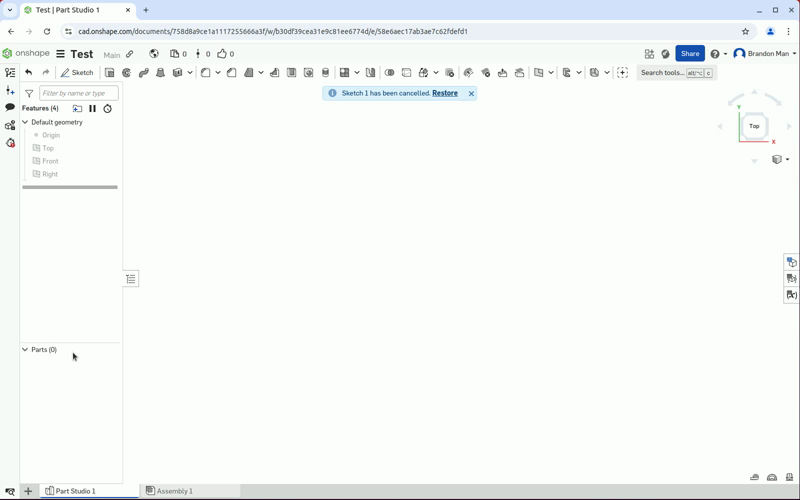
key(shift+p)
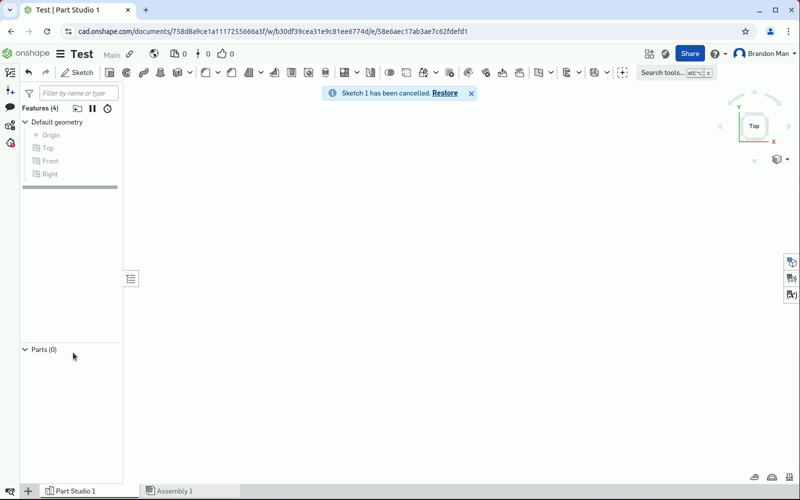
key(space)
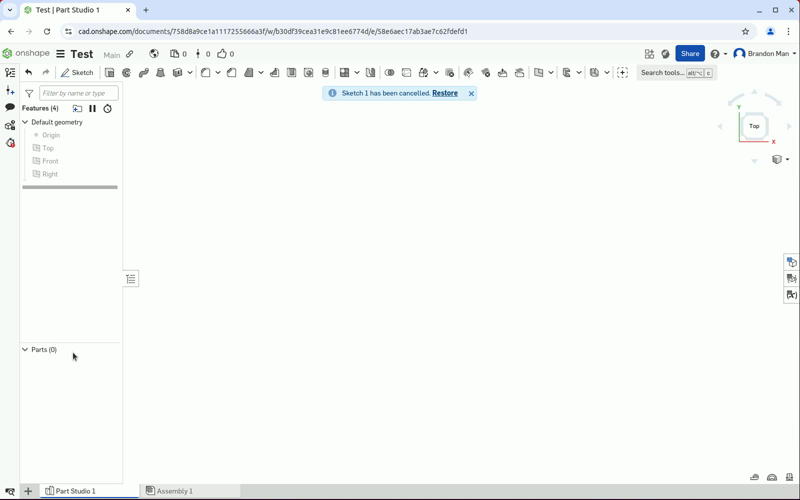
key_down(shift)
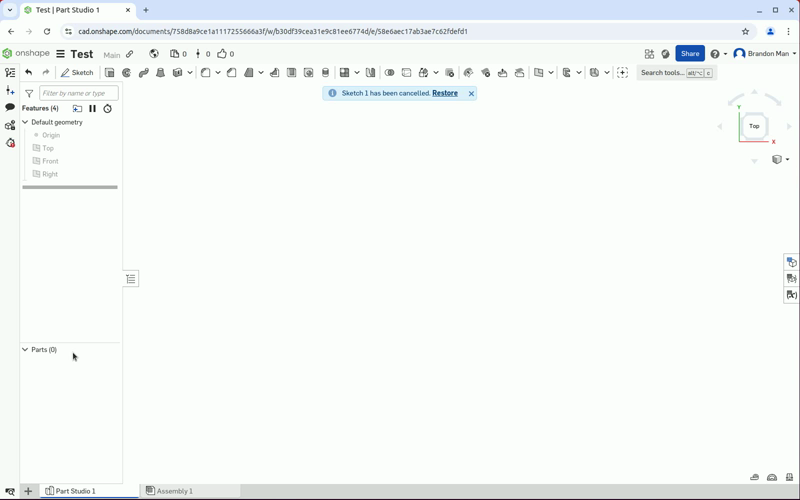
key(up)
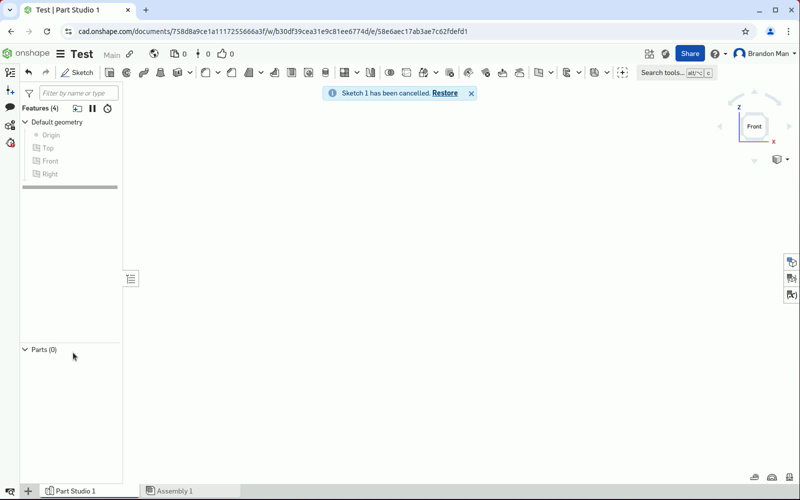
key_up(shift)
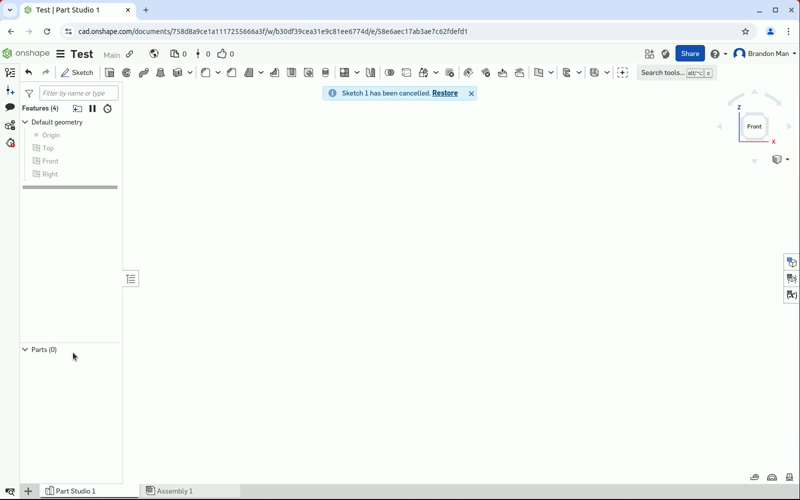
mouse_move(73, 352)
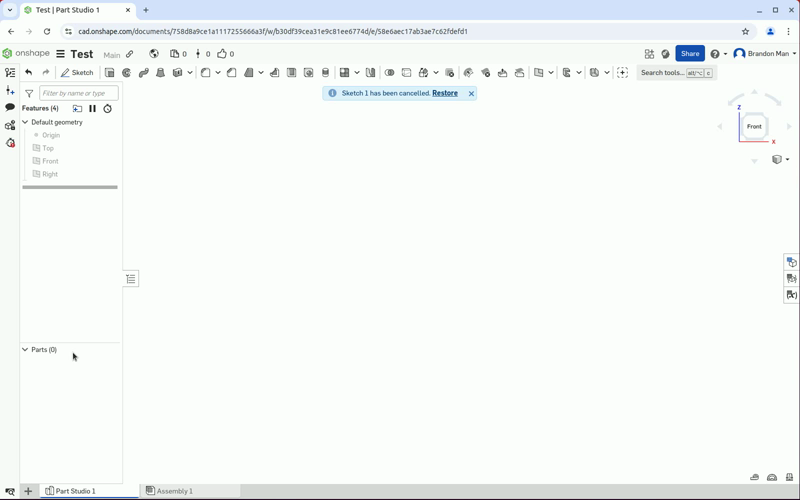
key(shift+y)
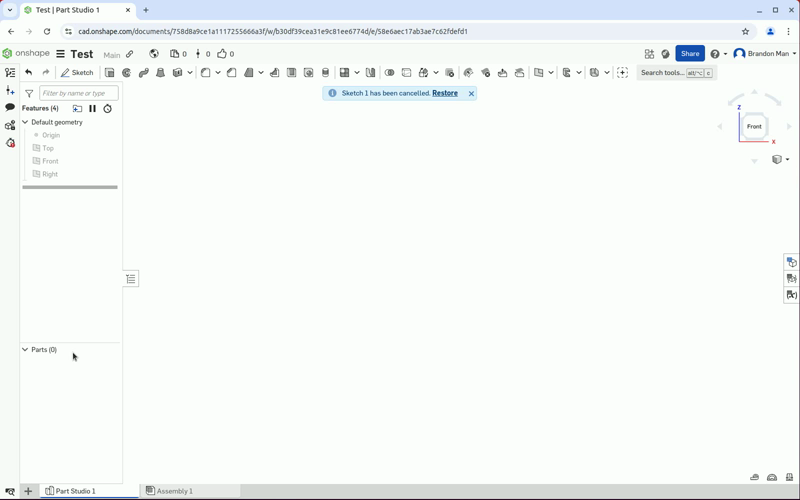
key(shift+s)
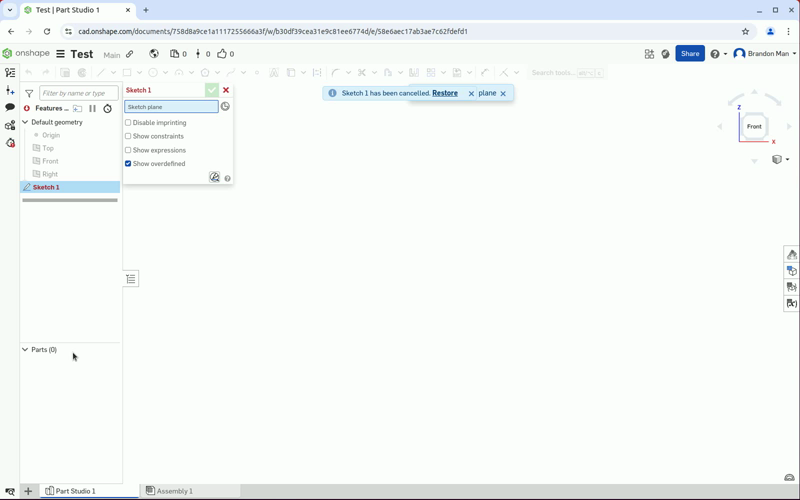
mouse_move(73, 163)
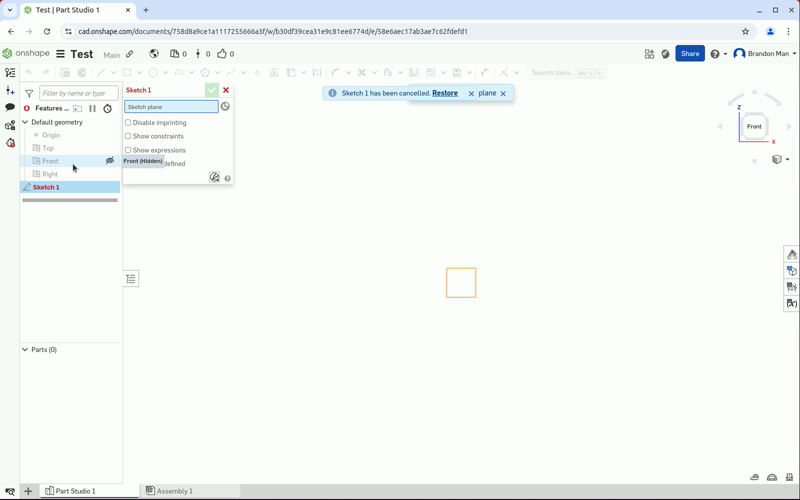
click(73, 163)
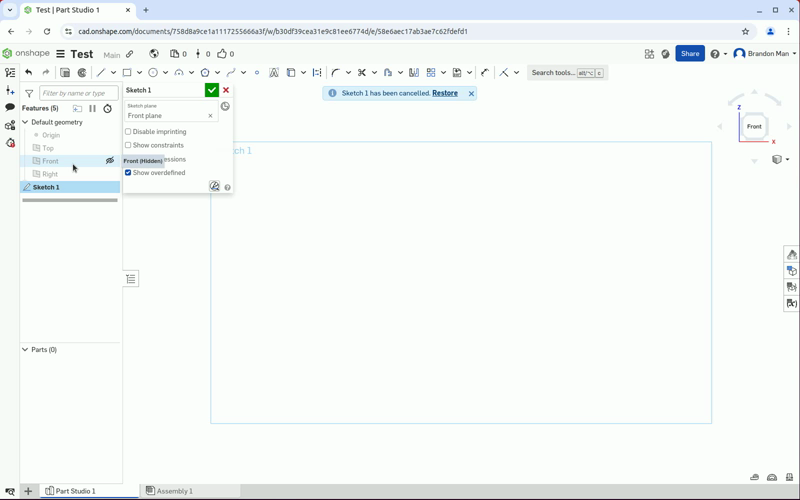
mouse_move(73, 352)
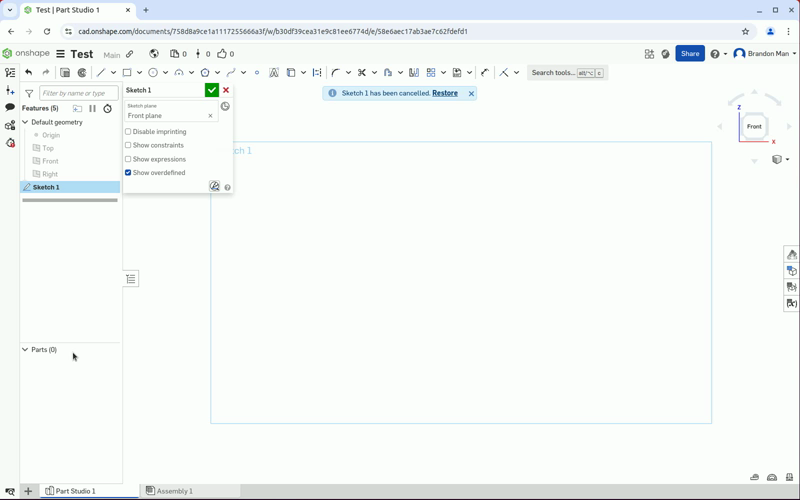
key(y)
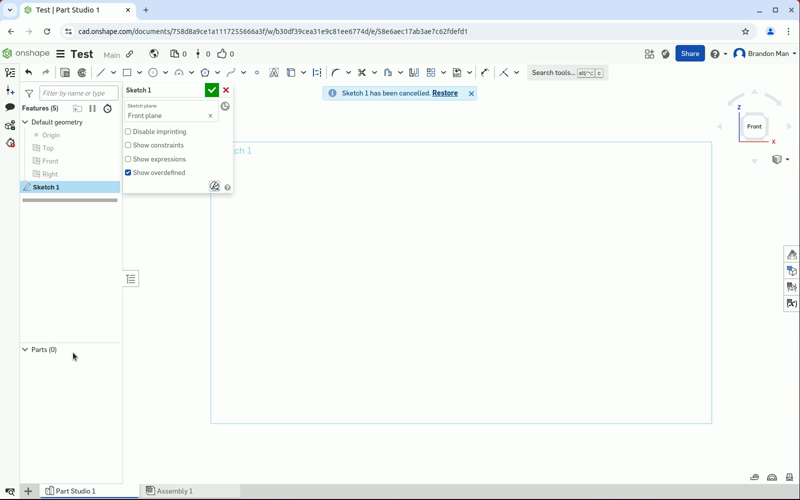
key(l)
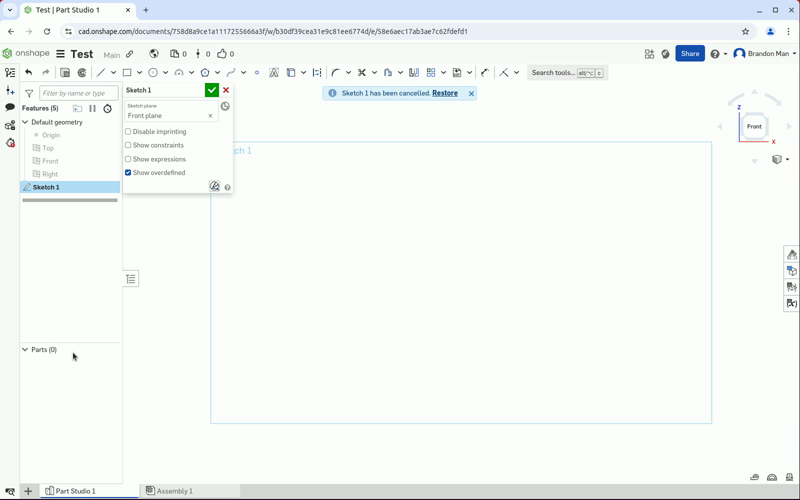
key_down(shift)
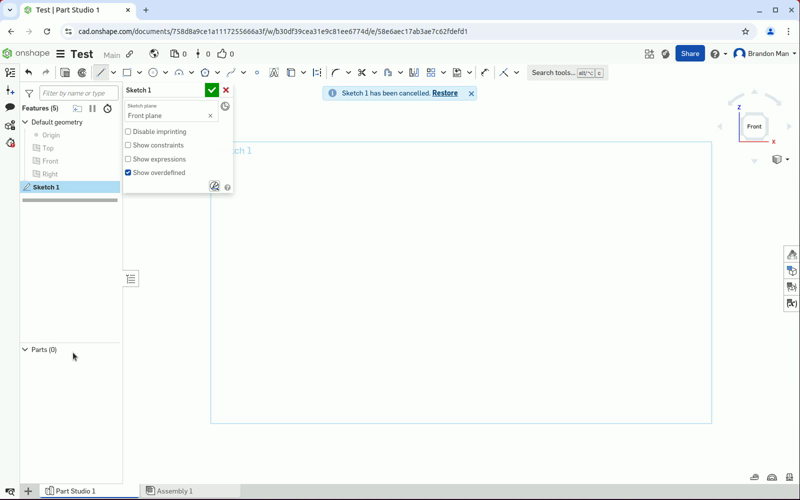
mouse_move(370, 282)
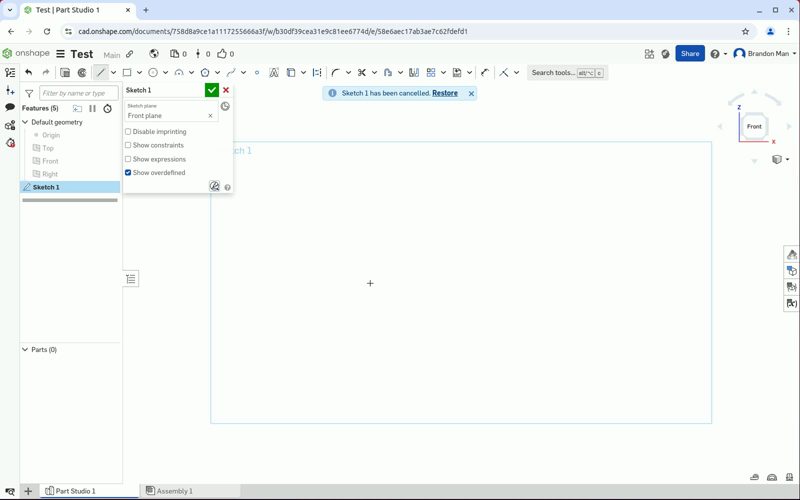
click(370, 282)
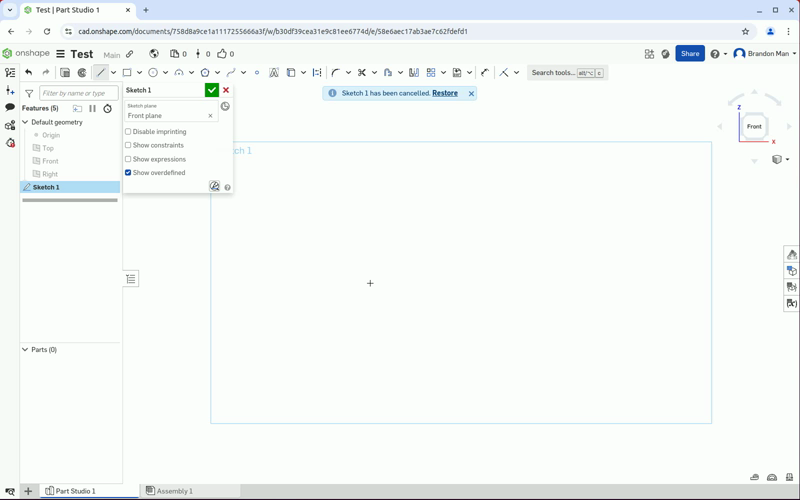
key_up(shift)
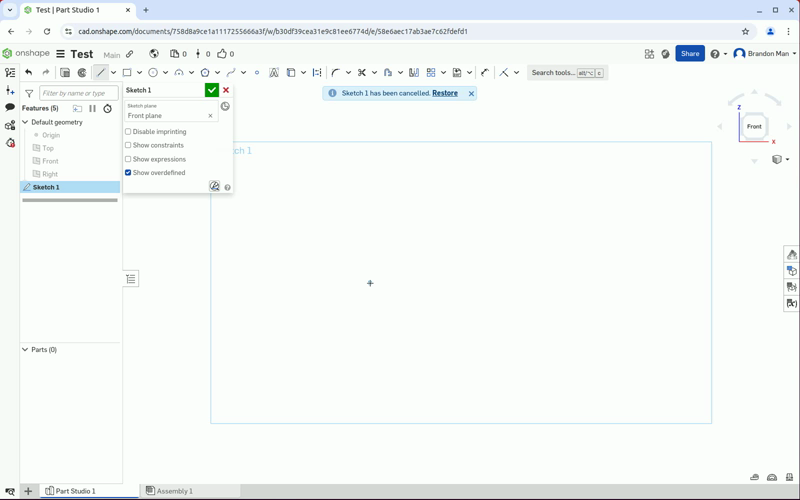
key_down(shift)
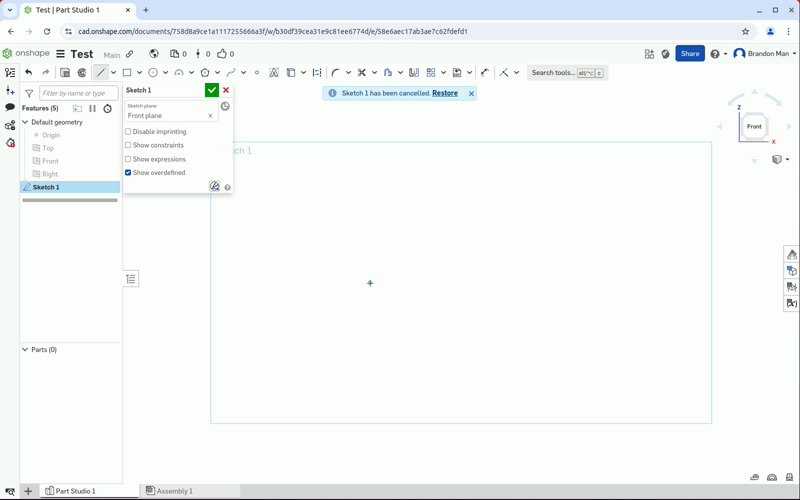
mouse_move(461, 282)
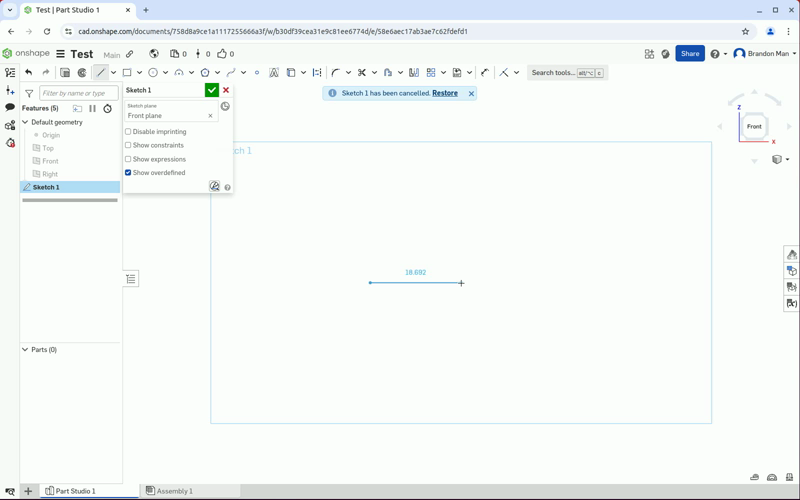
click(461, 282)
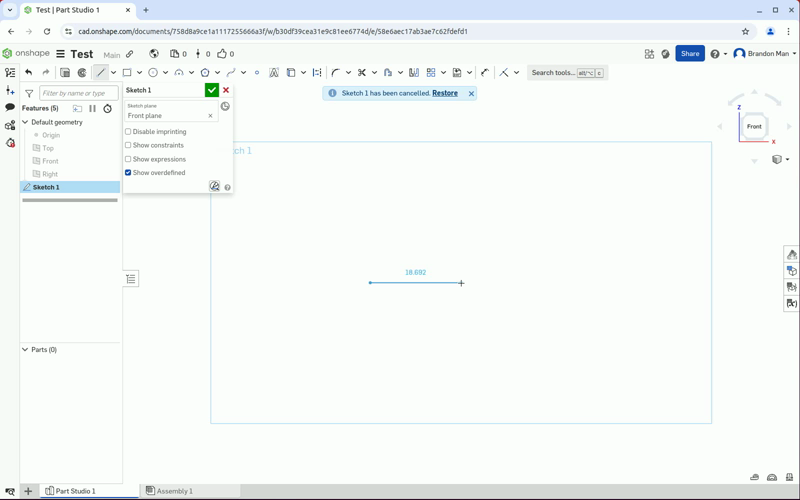
key_up(shift)
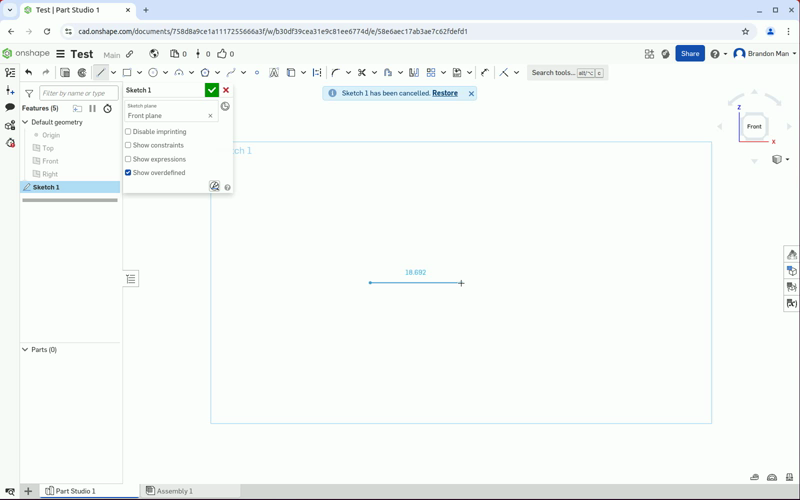
key_down(shift)
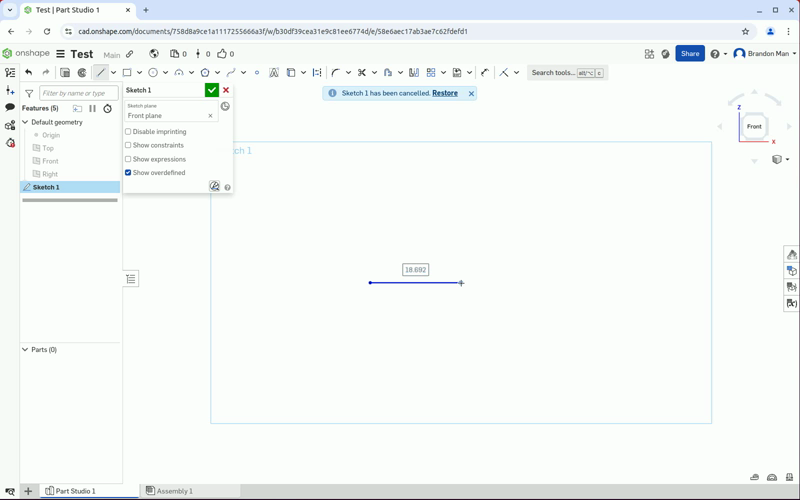
mouse_move(461, 192)
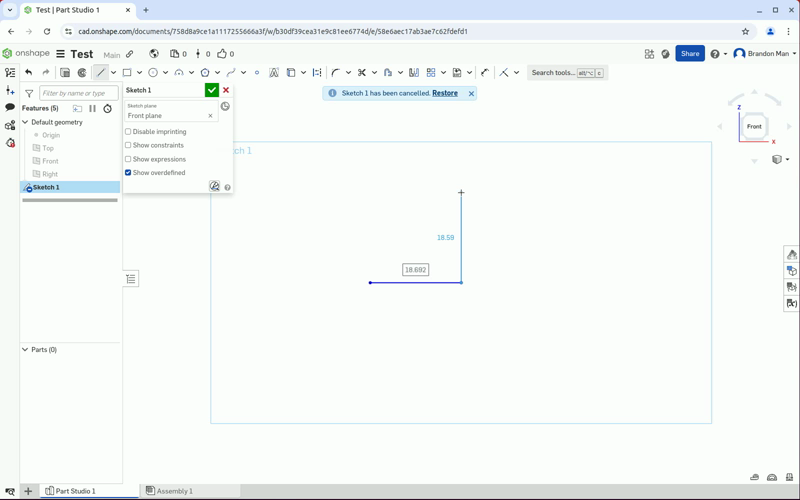
click(461, 192)
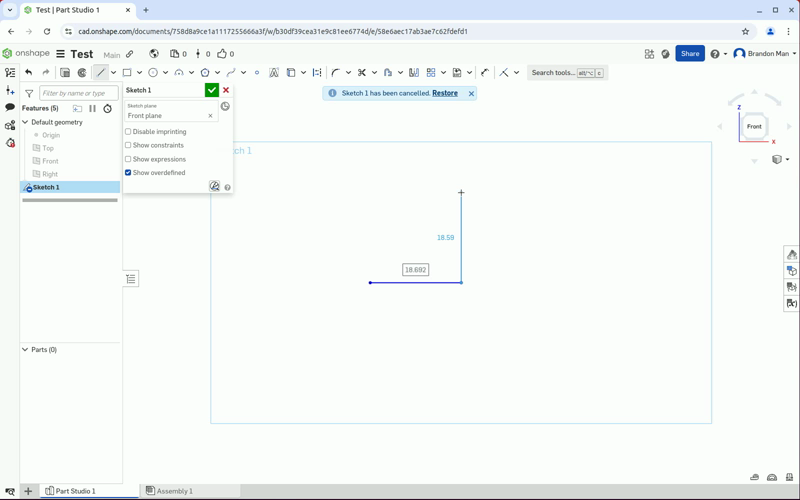
key_up(shift)
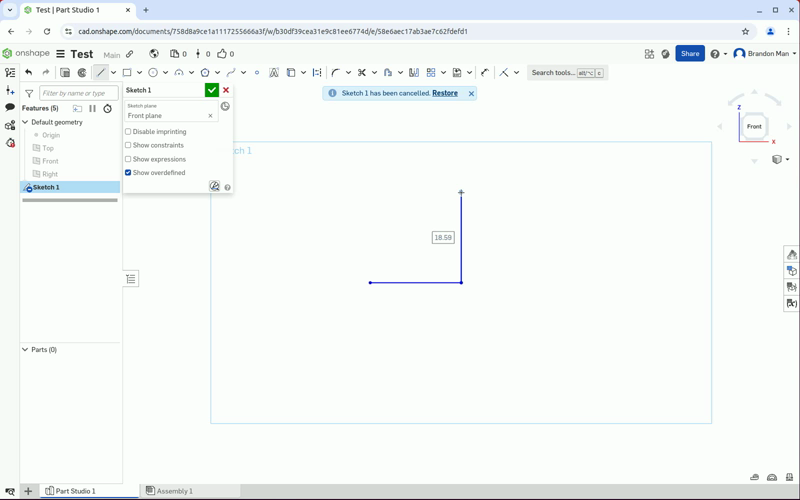
key_down(shift)
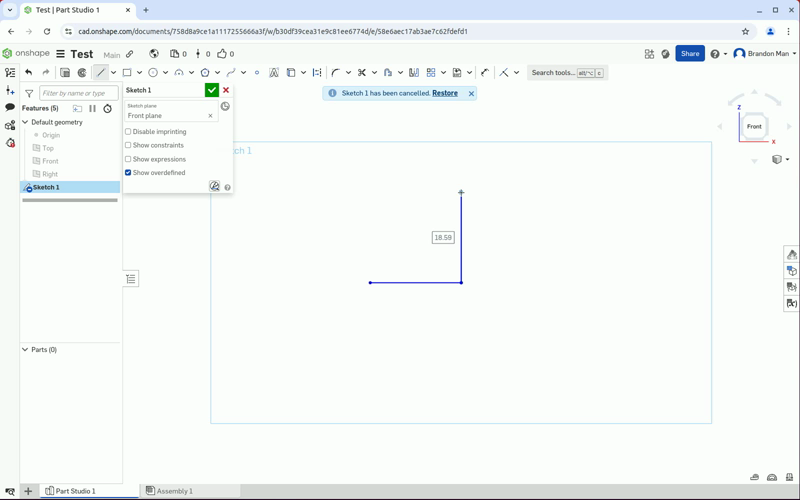
mouse_move(370, 192)
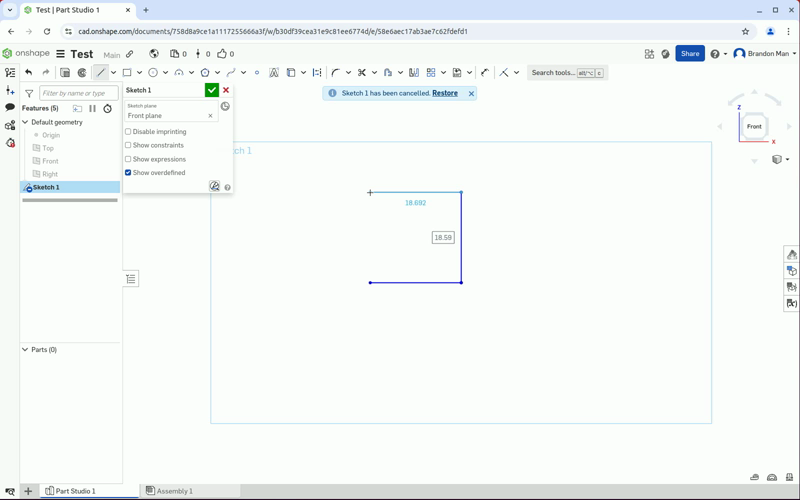
click(370, 192)
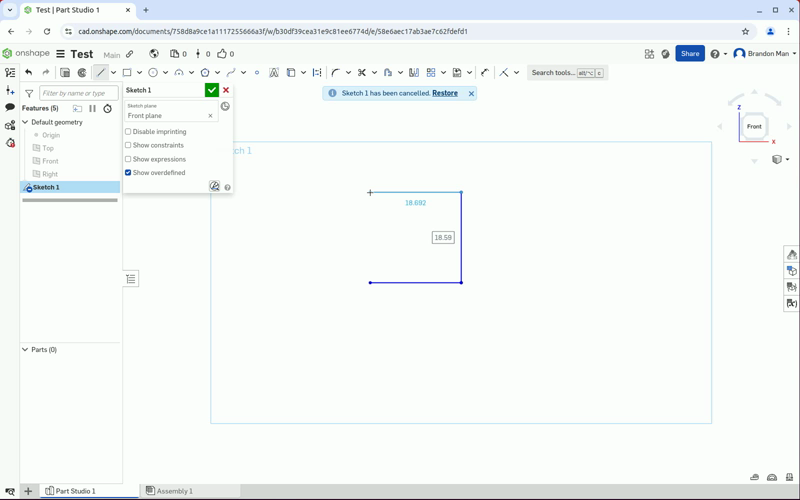
key_up(shift)
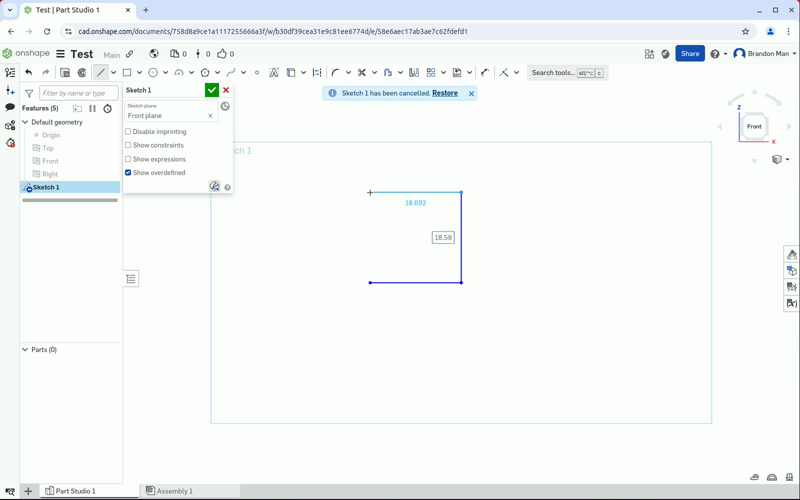
key_down(shift)
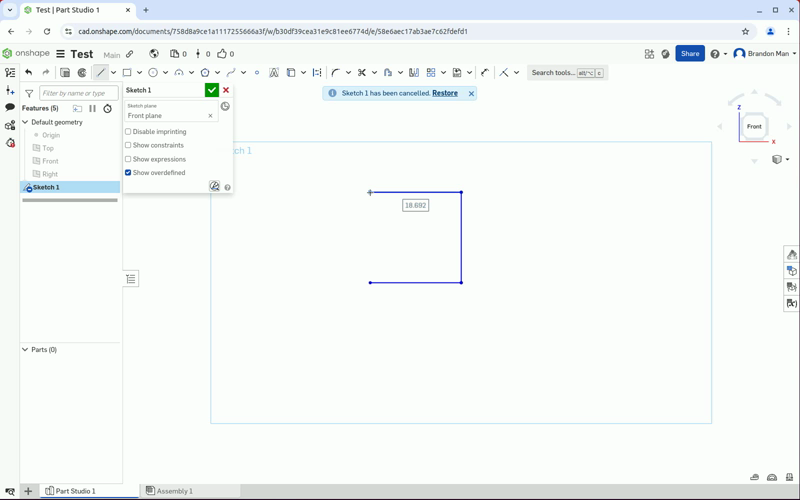
mouse_move(370, 282)
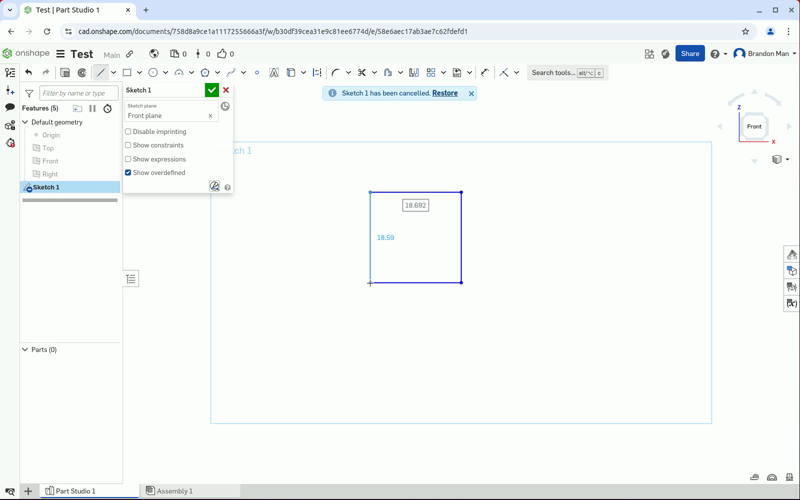
key_up(shift)
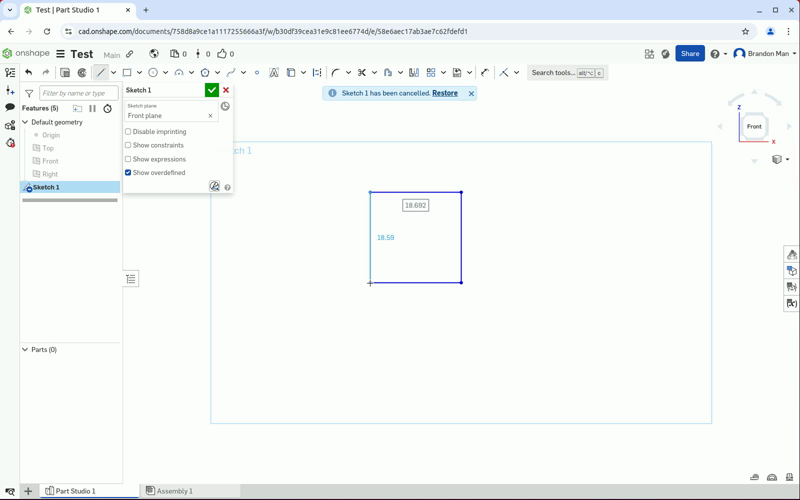
click(370, 282)
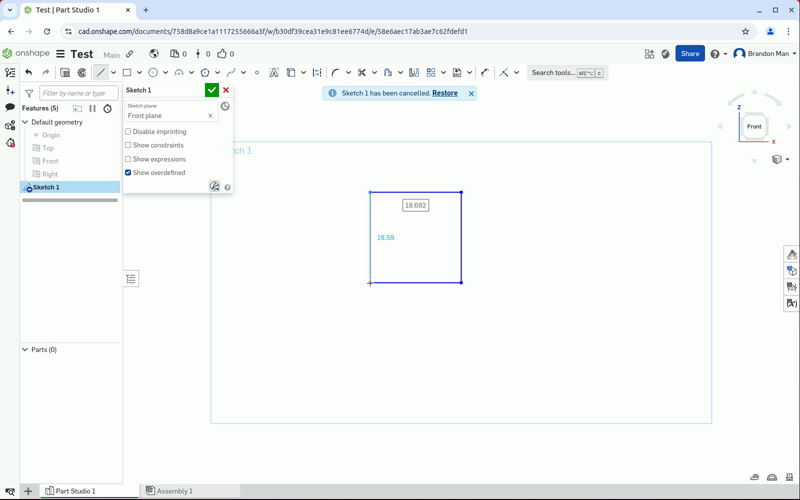
key(esc)
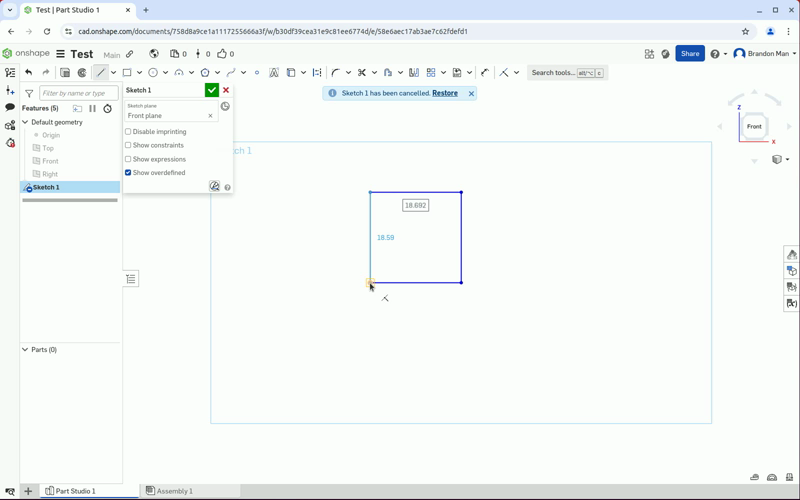
mouse_move(404, 266)
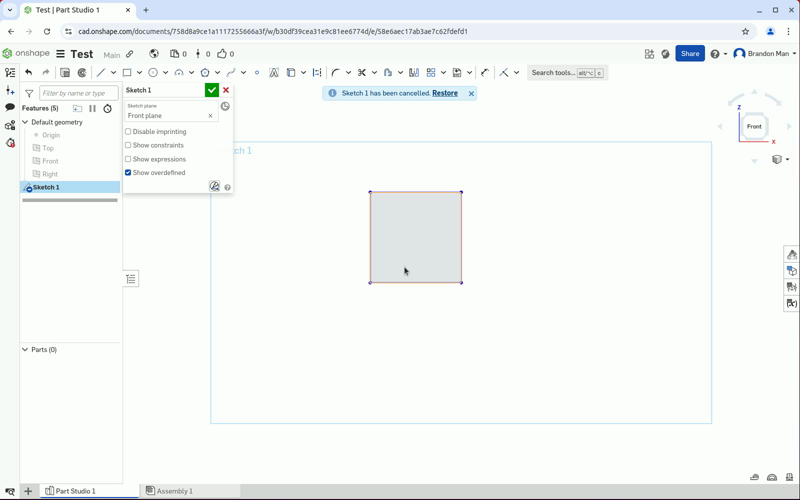
click(404, 266)
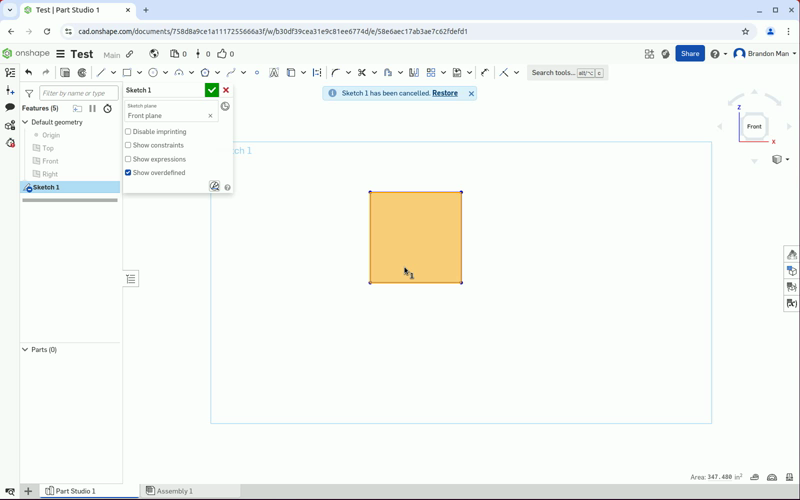
mouse_move(73, 352)
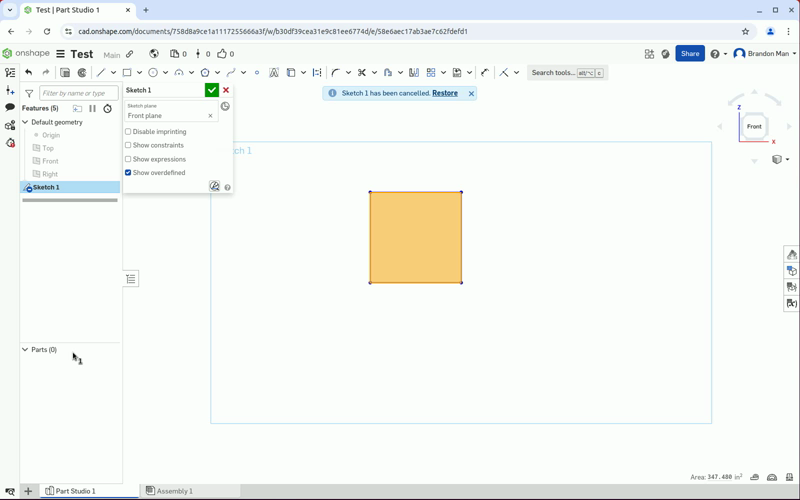
key(shift+y)
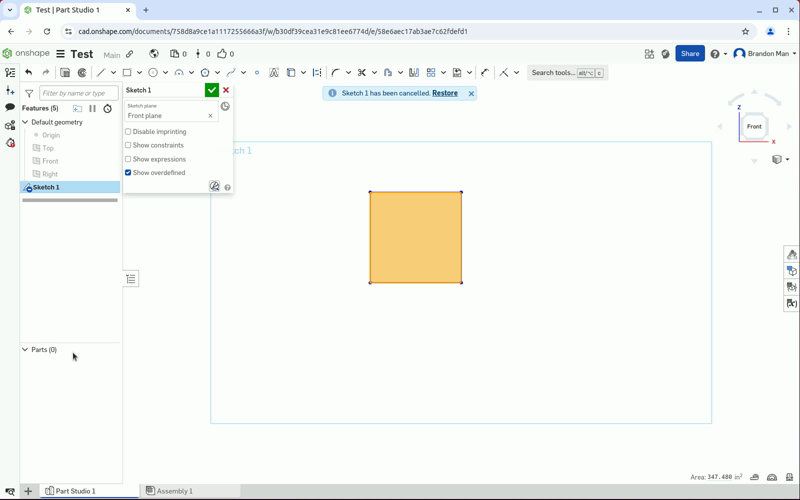
key(shift+e)
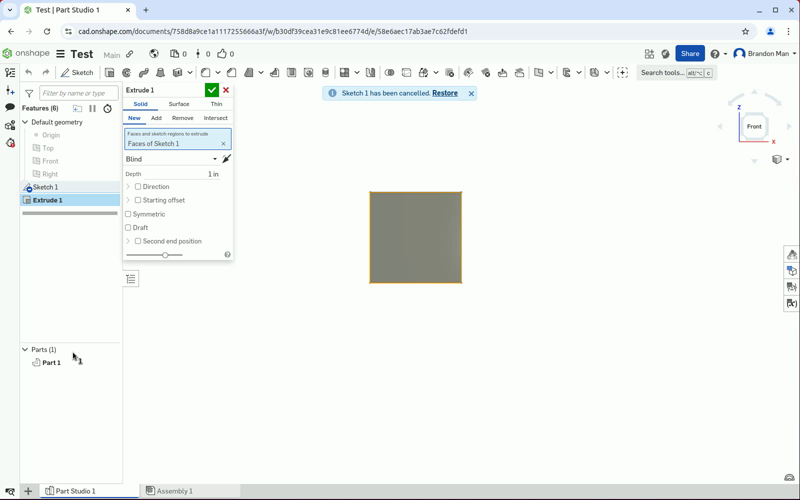
mouse_move(143, 106)
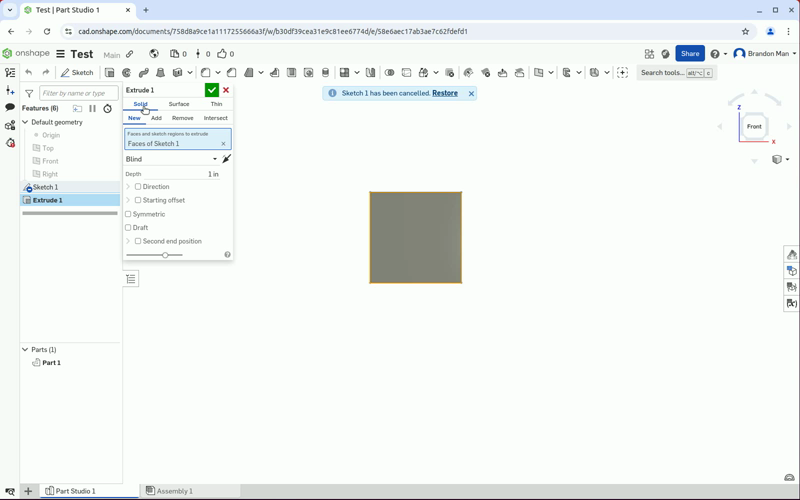
click(143, 106)
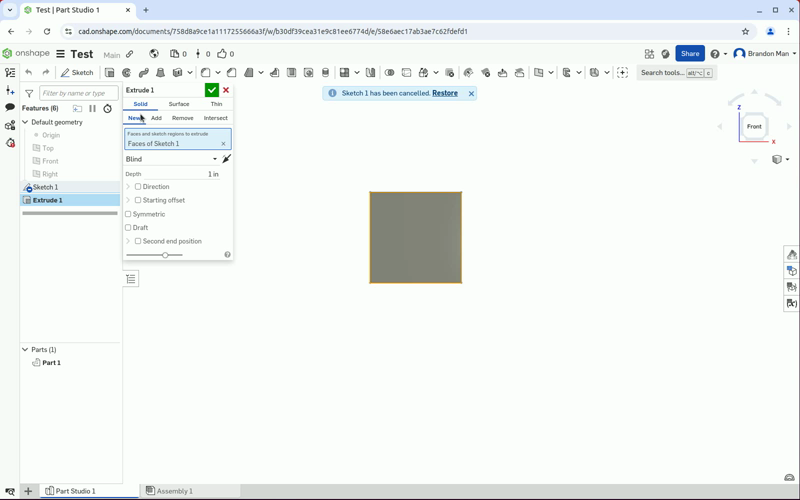
mouse_move(137, 120)
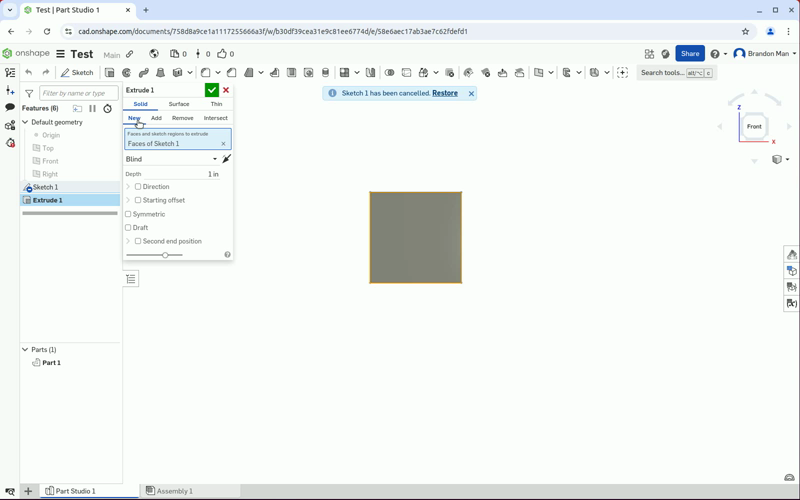
click(137, 120)
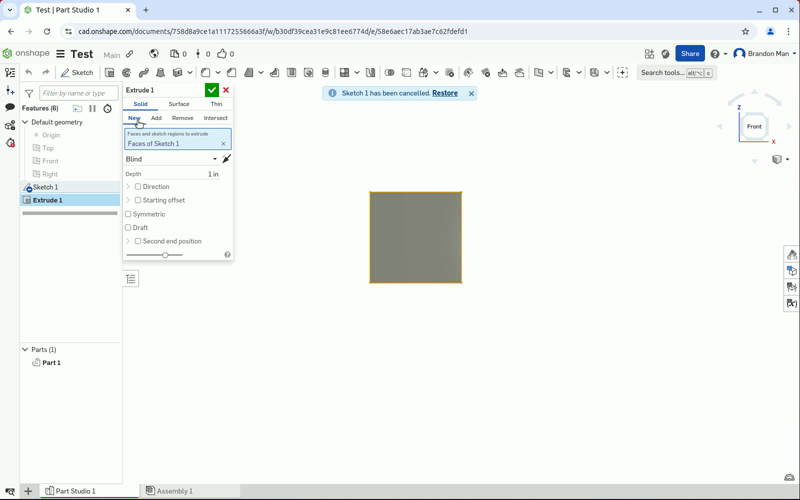
key(tab, 4)
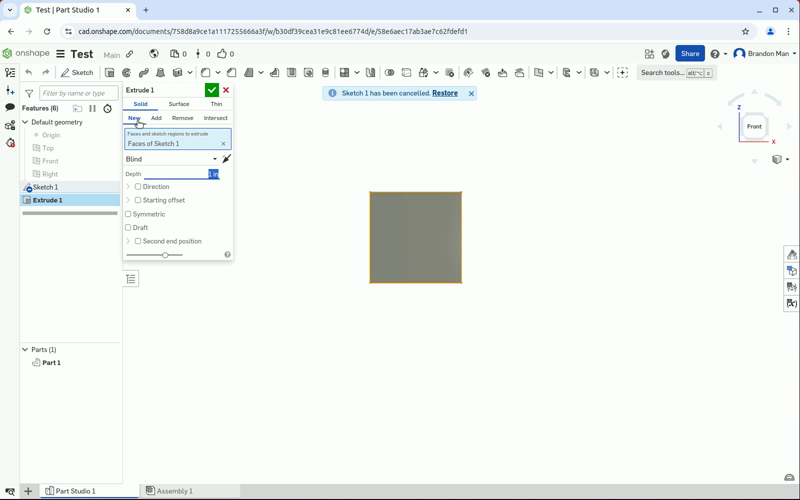
text(18.535)
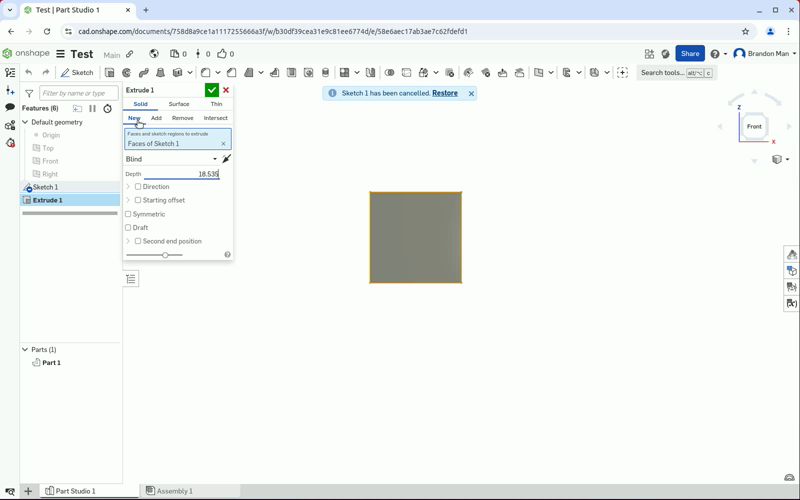
key(enter)
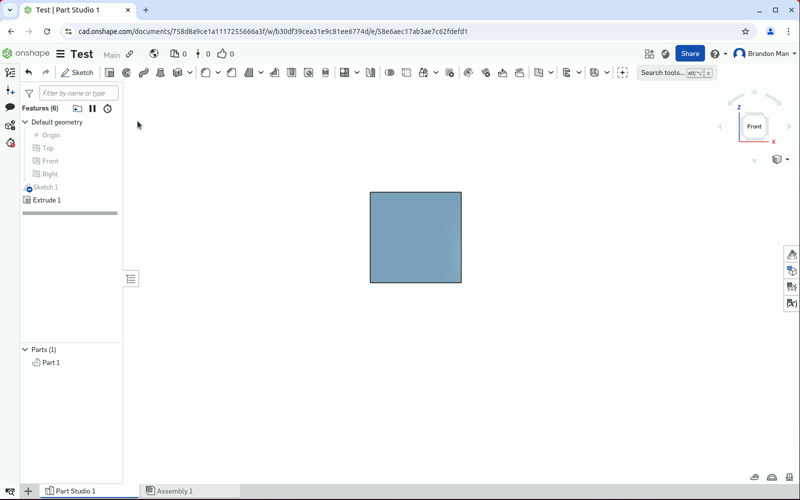
key(shift+h)
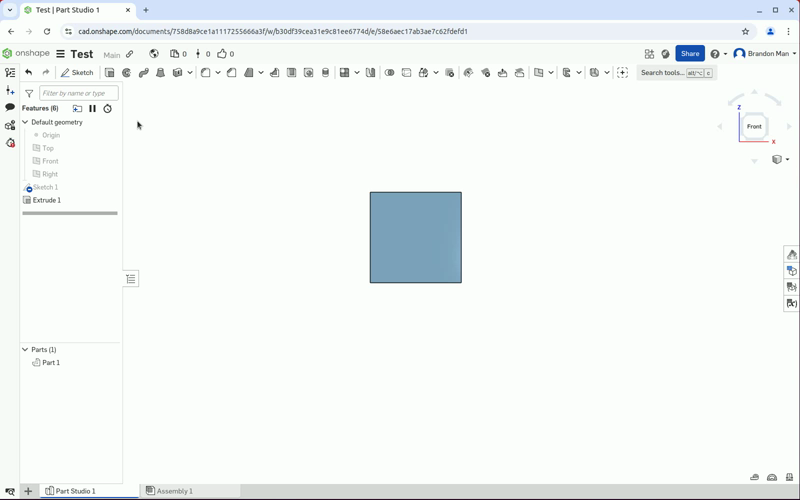
key(shift+h)
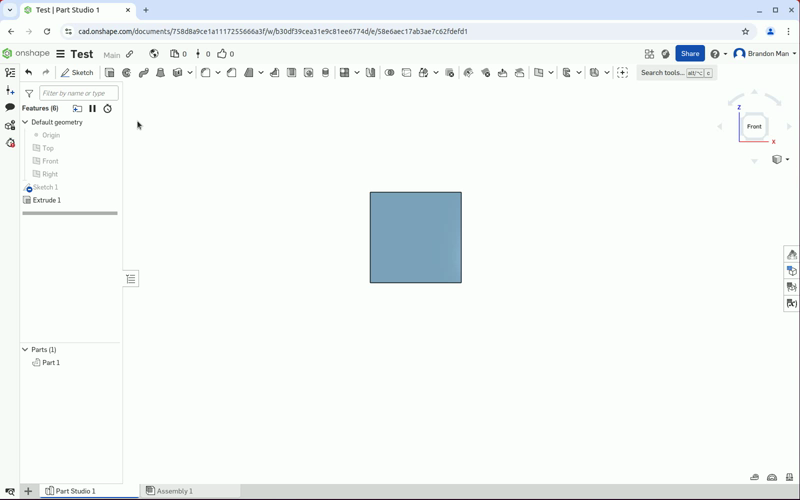
mouse_move(73, 189)
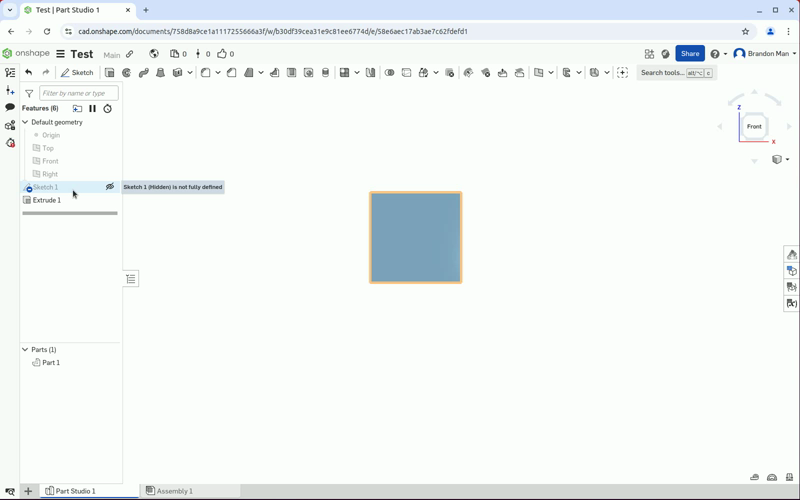
click(73, 189)
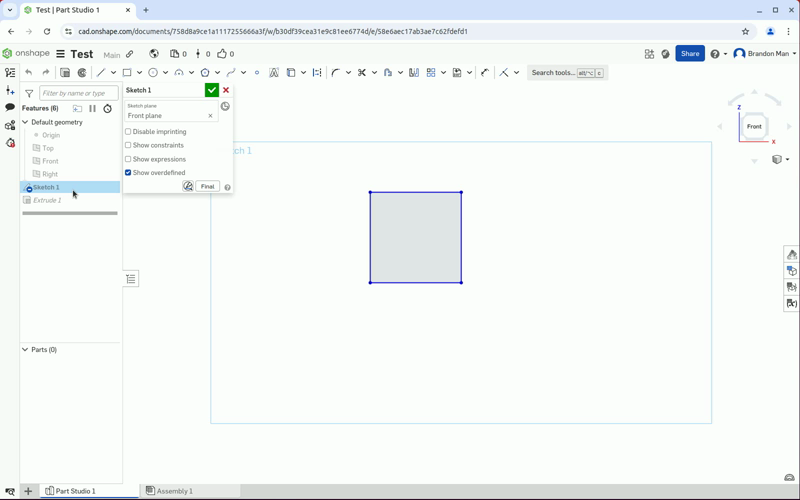
mouse_move(229, 92)
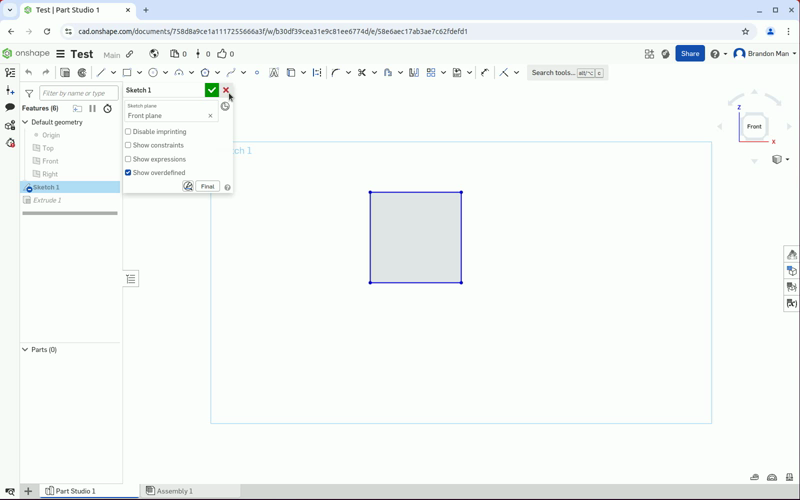
click(229, 92)
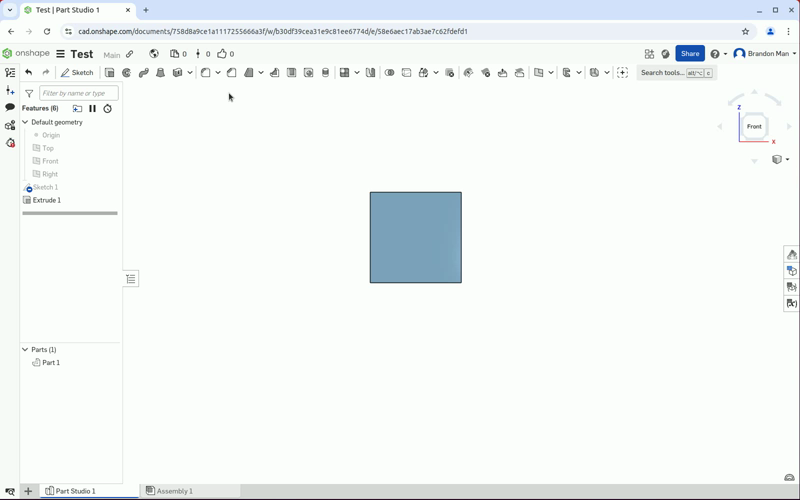
mouse_move(541, 75)
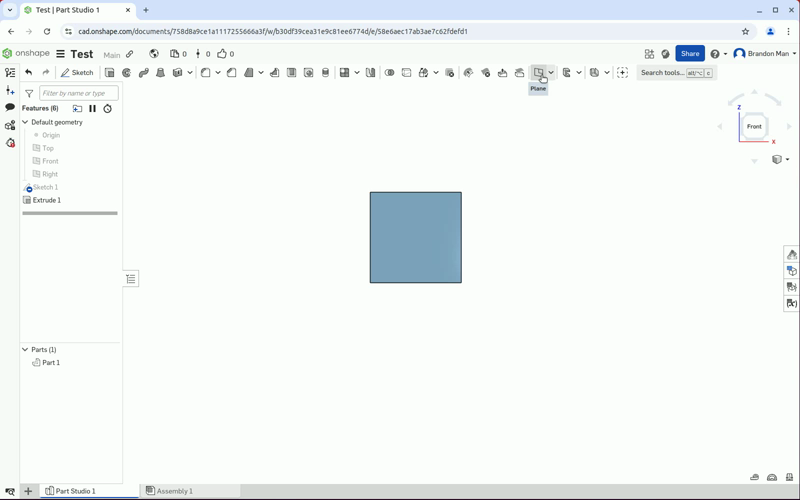
click(541, 75)
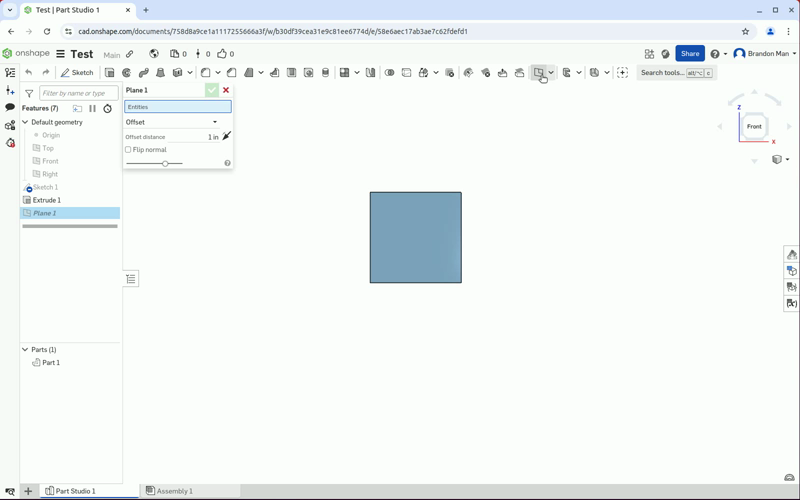
mouse_move(73, 163)
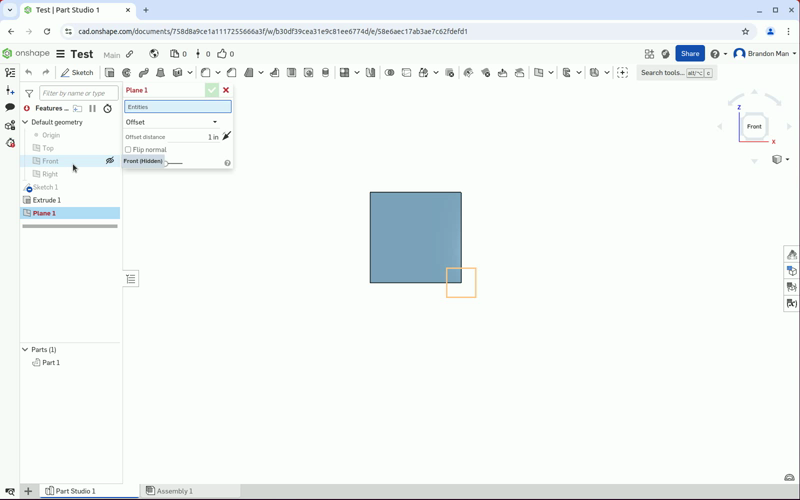
click(73, 163)
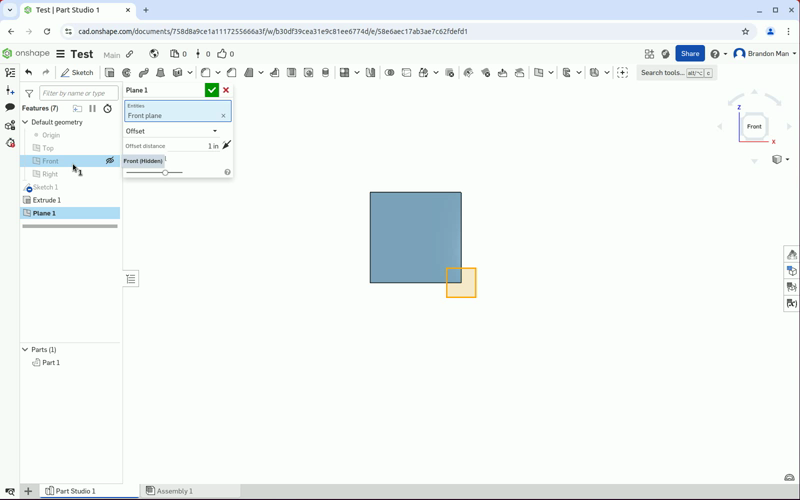
key(tab, 2)
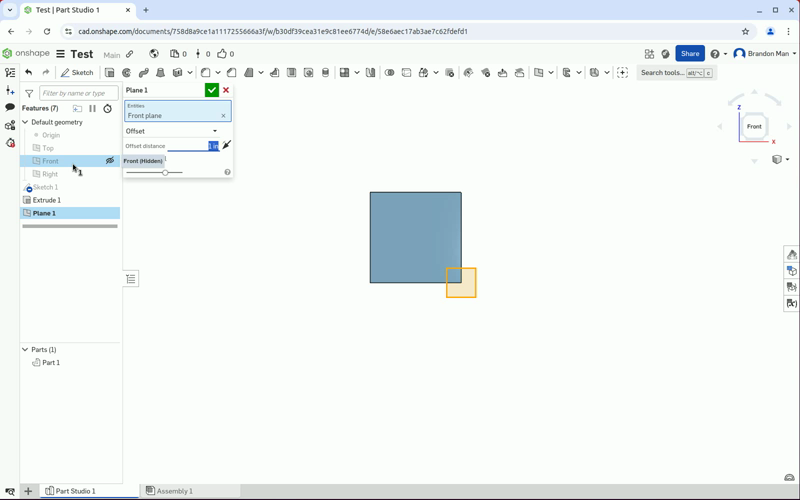
text(18.548)
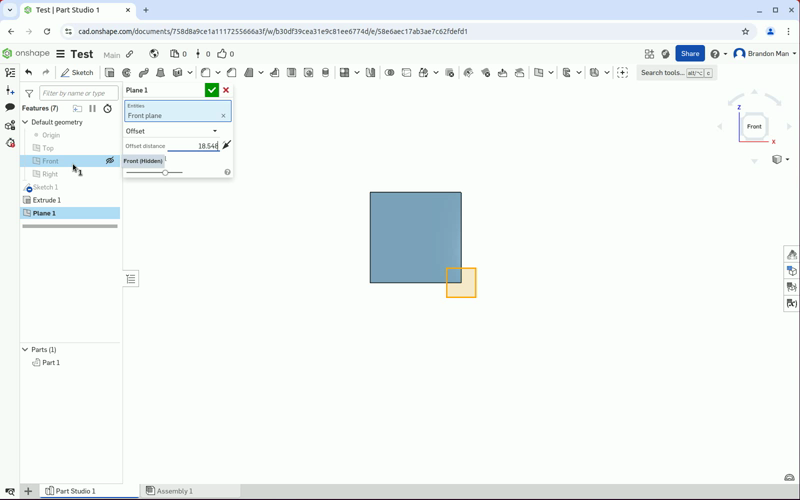
key(enter, 2)
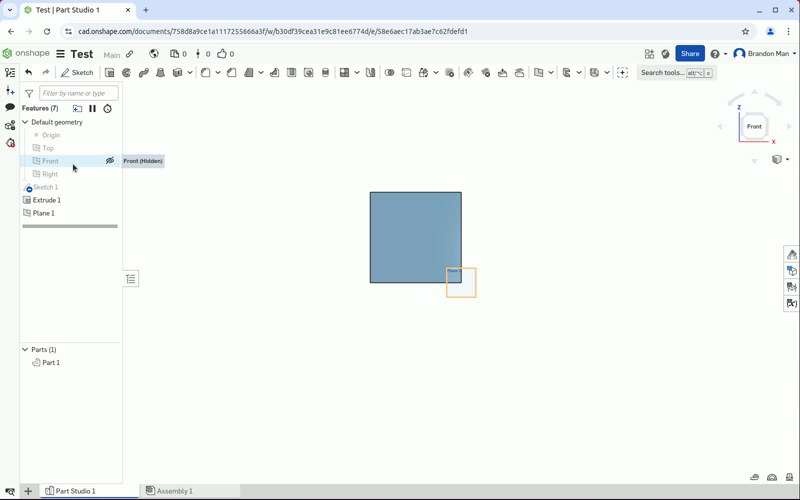
key(shift+s)
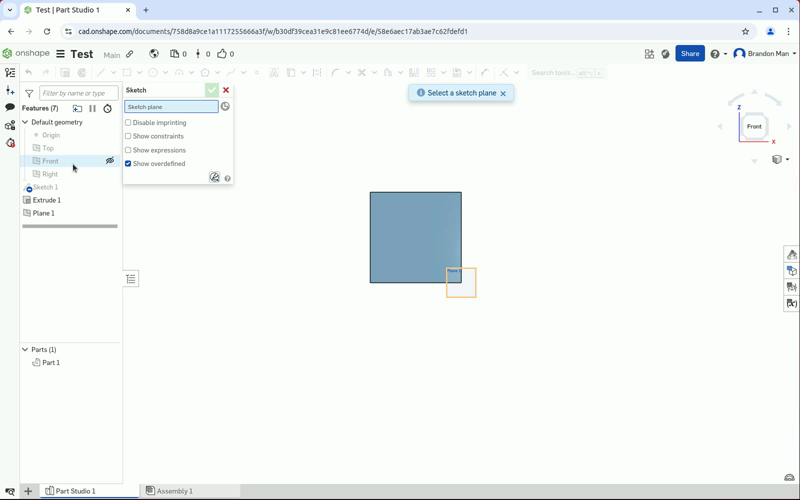
mouse_move(73, 215)
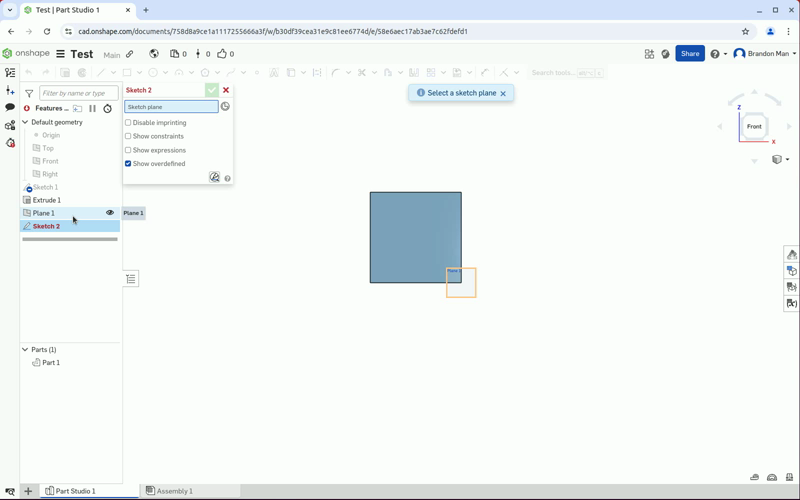
click(73, 215)
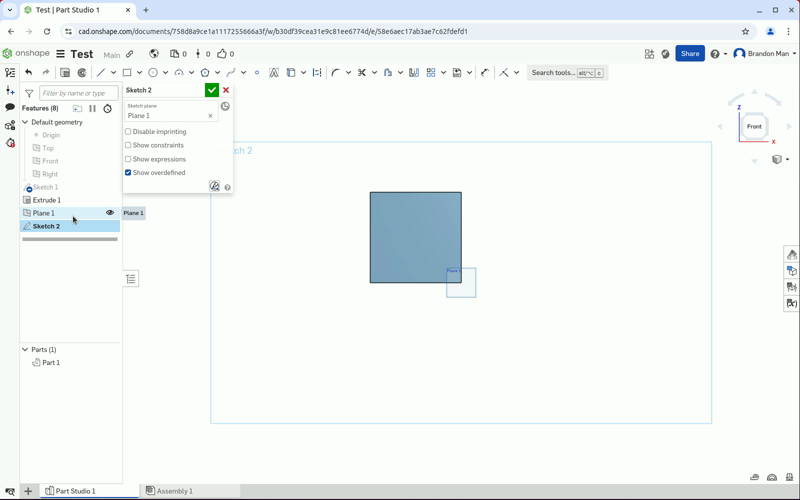
mouse_move(73, 352)
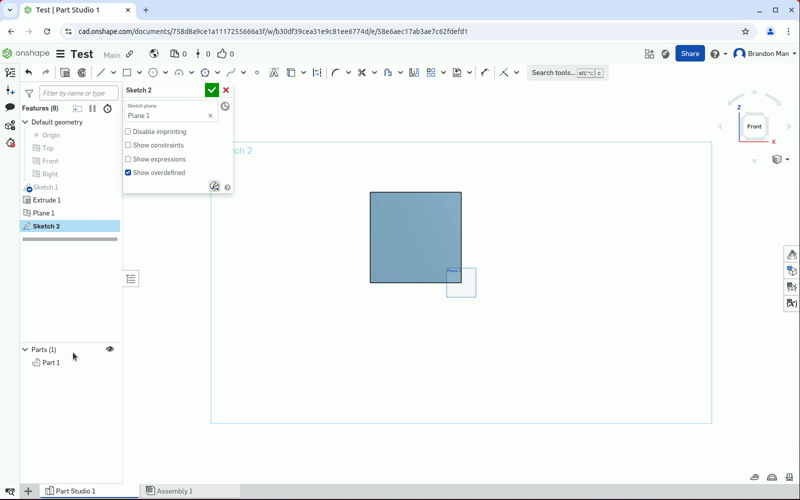
key(y)
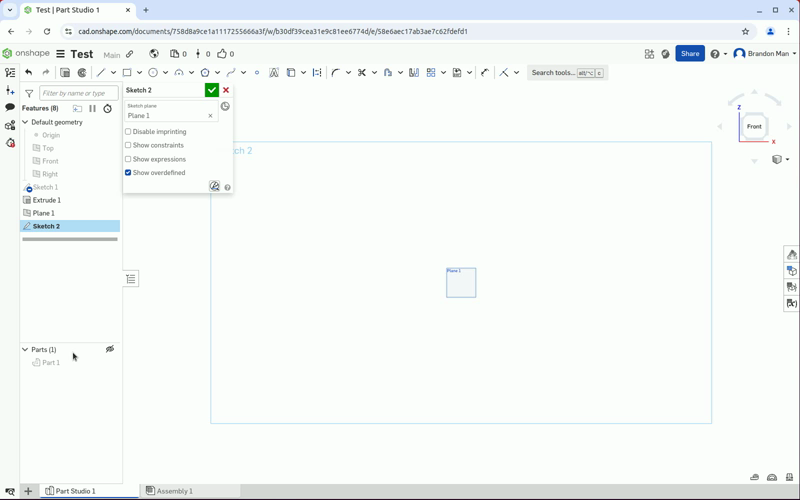
key(l)
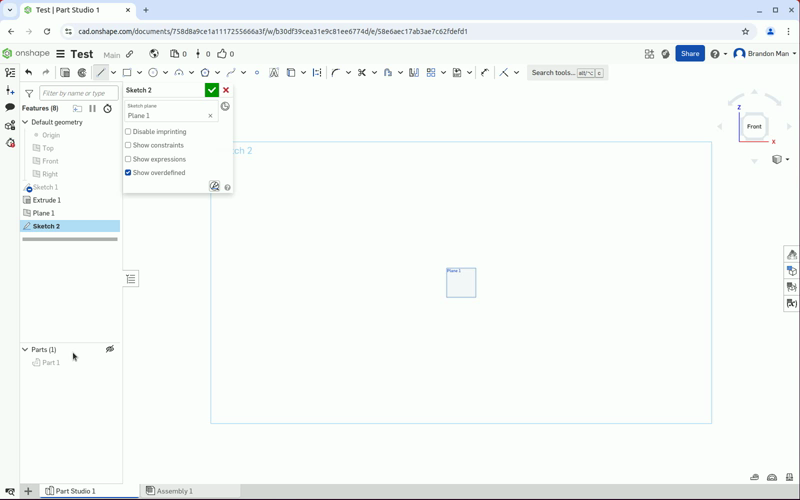
key_down(shift)
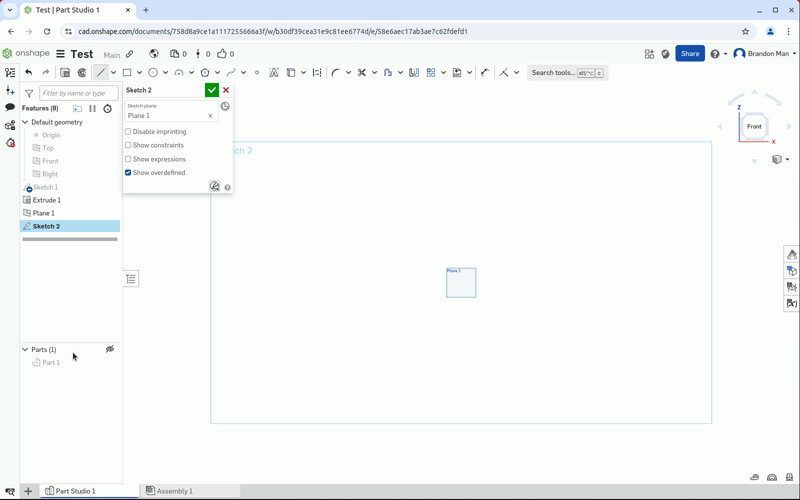
mouse_move(392, 260)
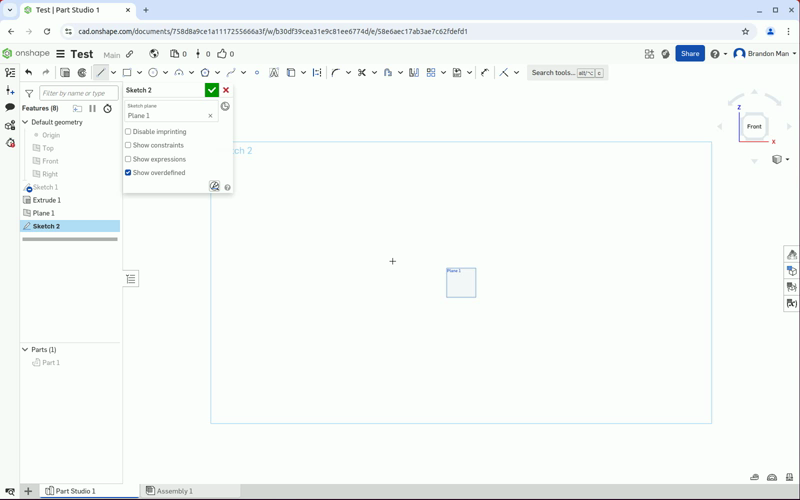
click(392, 260)
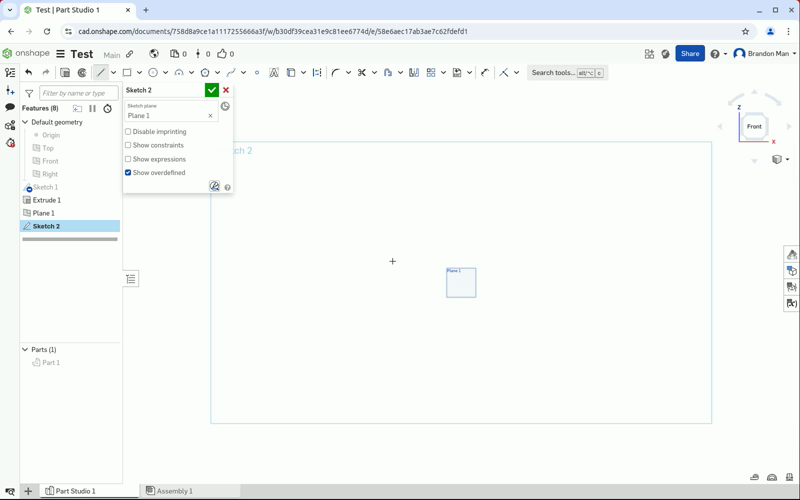
key_up(shift)
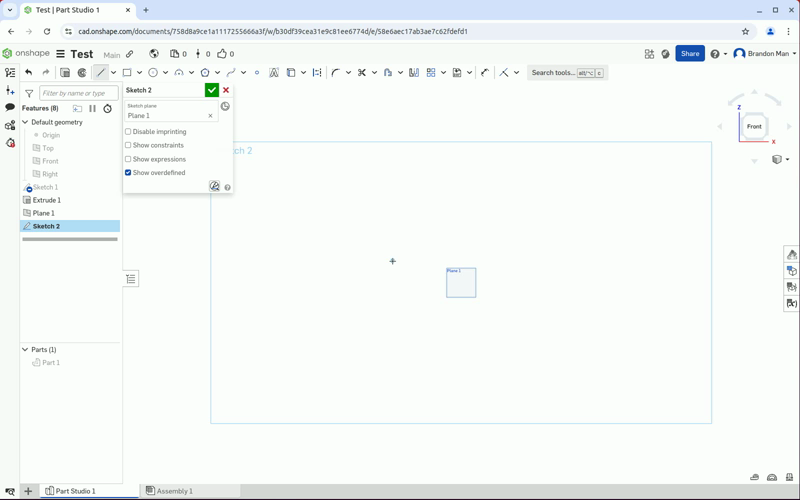
key_down(shift)
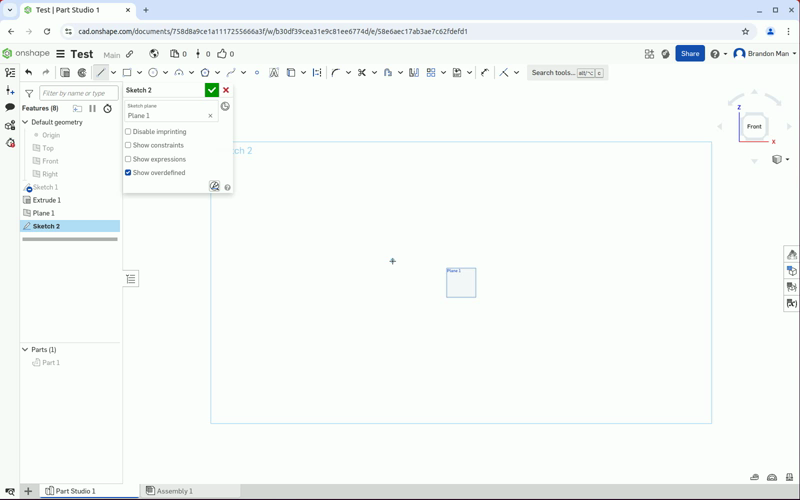
mouse_move(422, 260)
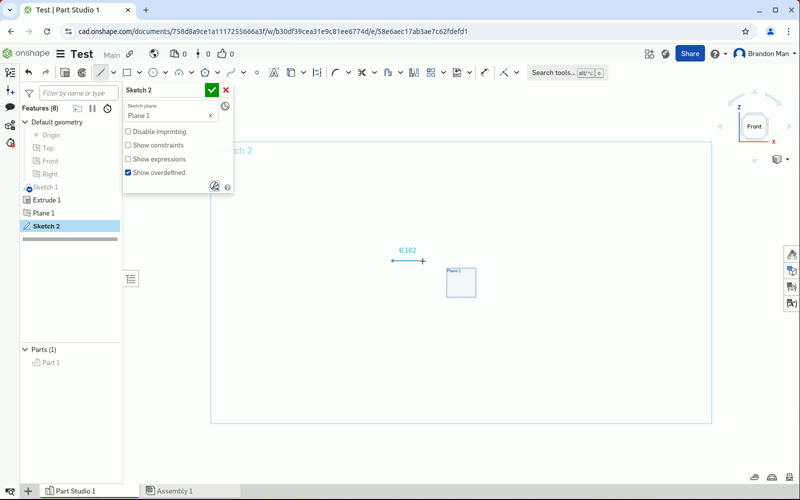
mouse_move(437, 260)
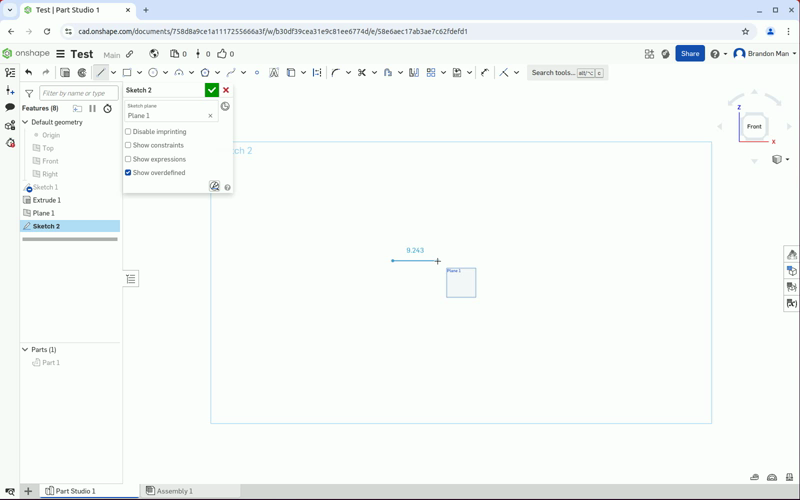
click(437, 260)
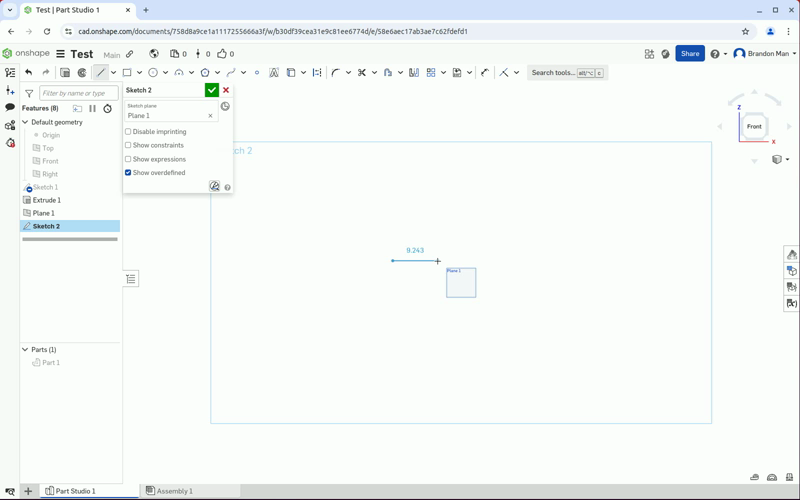
key_up(shift)
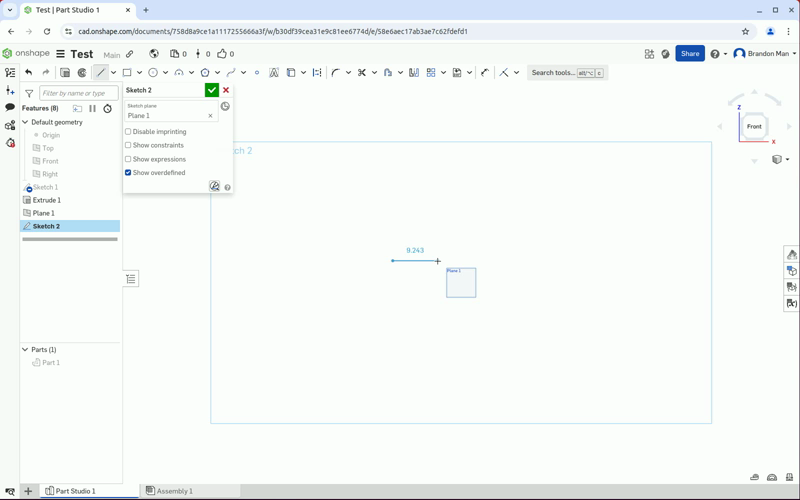
key_down(shift)
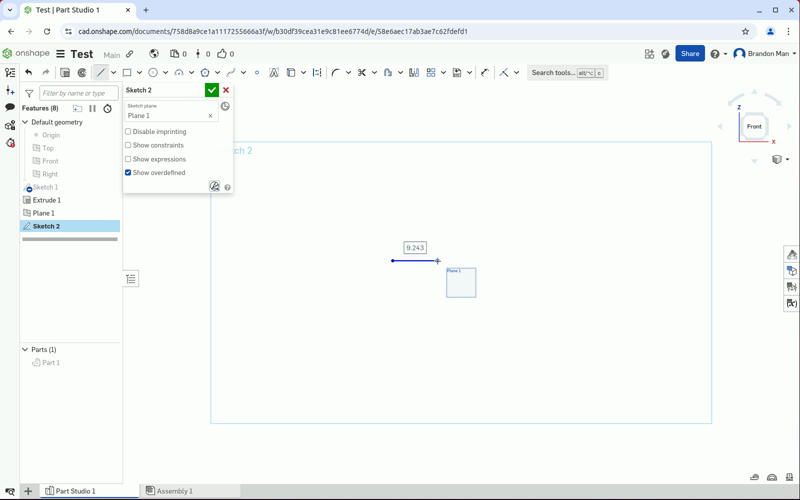
mouse_move(467, 260)
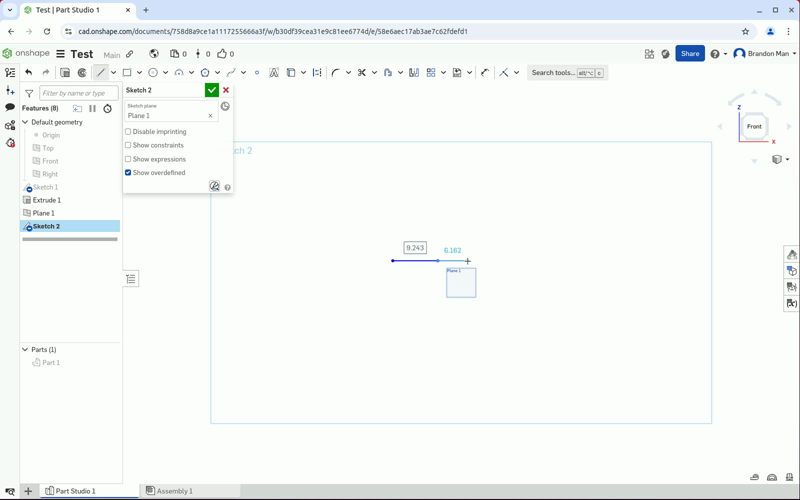
mouse_move(437, 215)
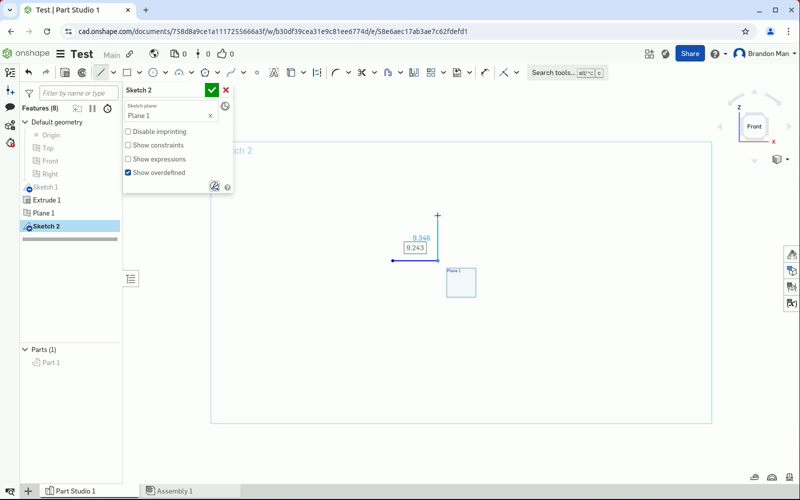
click(437, 215)
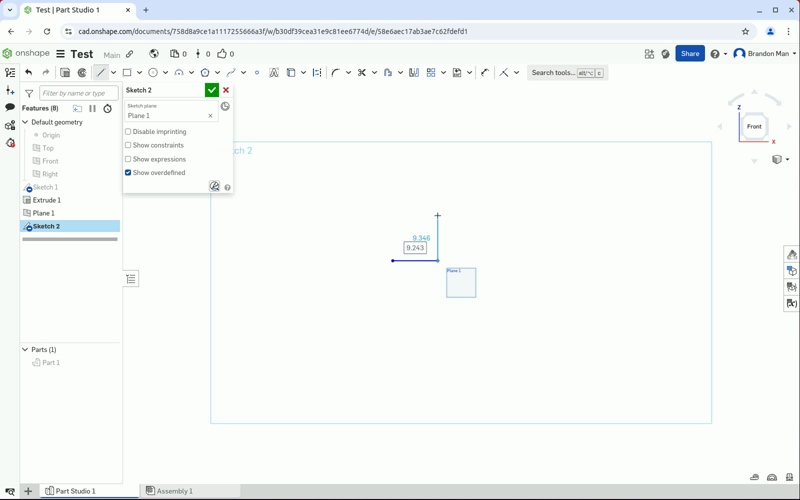
key_up(shift)
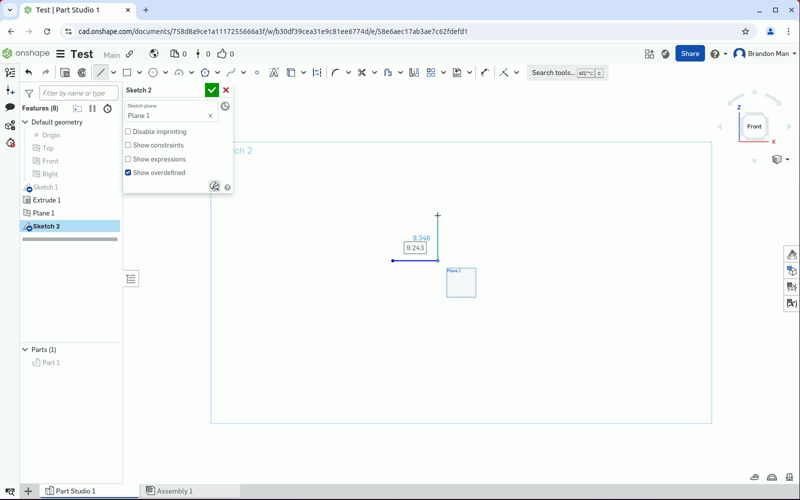
key_down(shift)
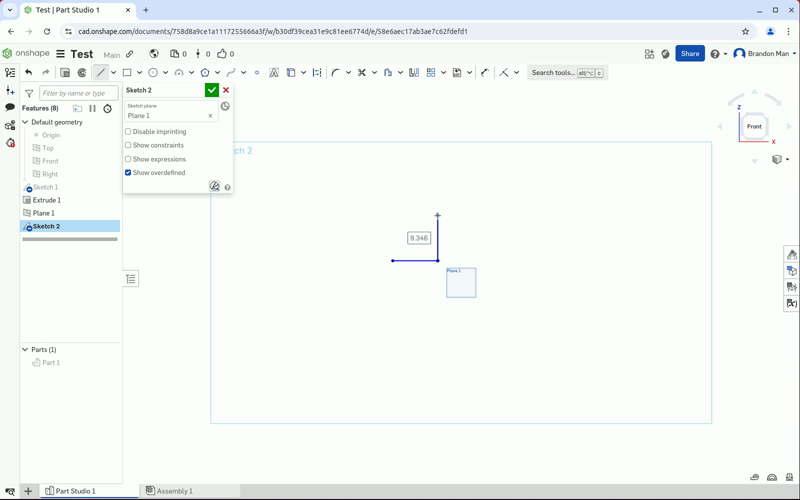
mouse_move(467, 215)
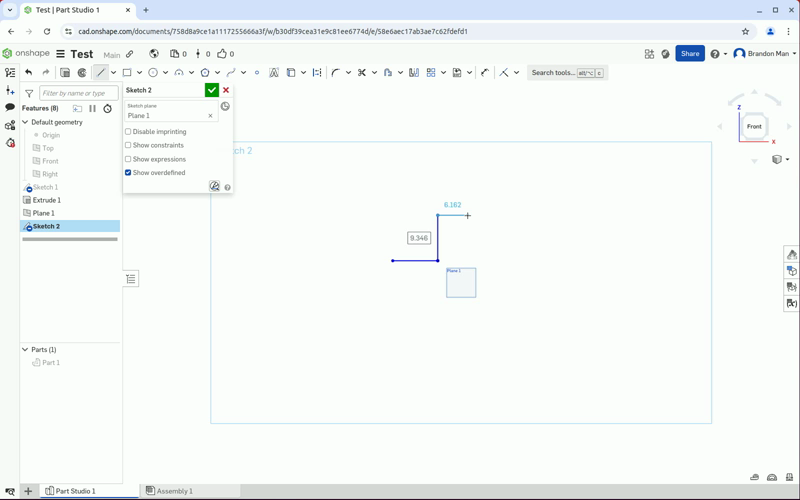
mouse_move(392, 215)
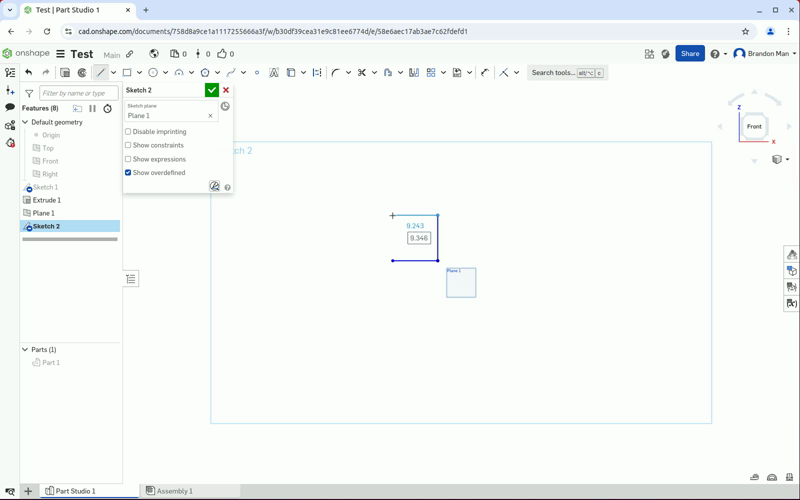
click(392, 215)
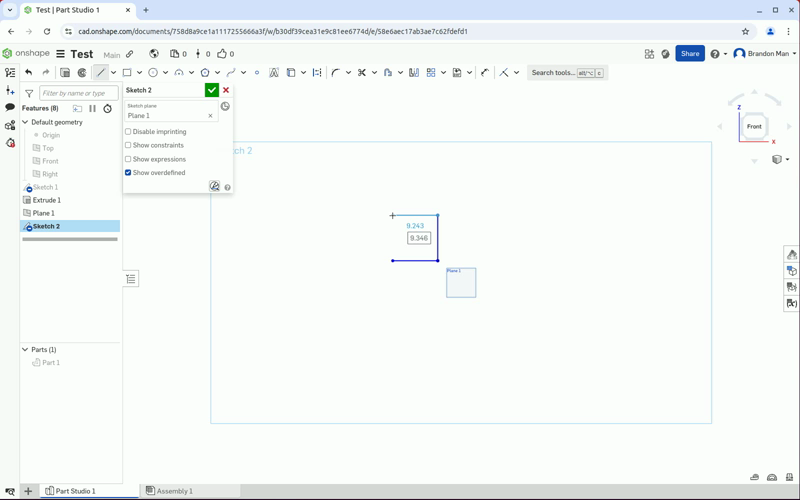
key_up(shift)
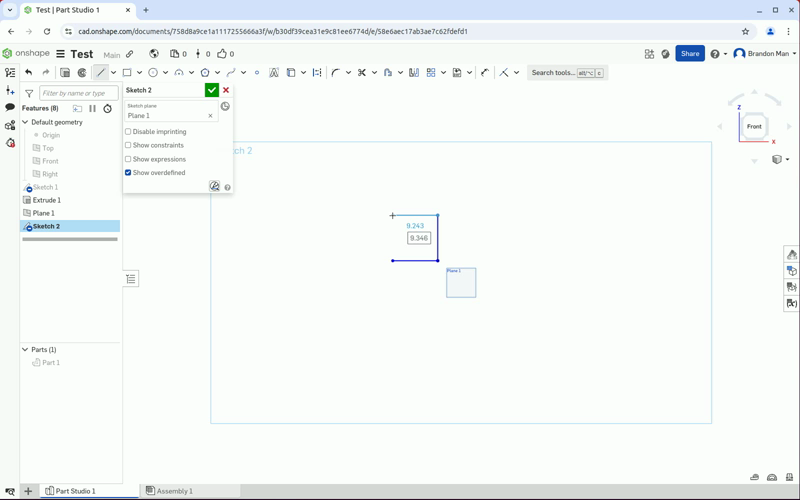
mouse_move(422, 215)
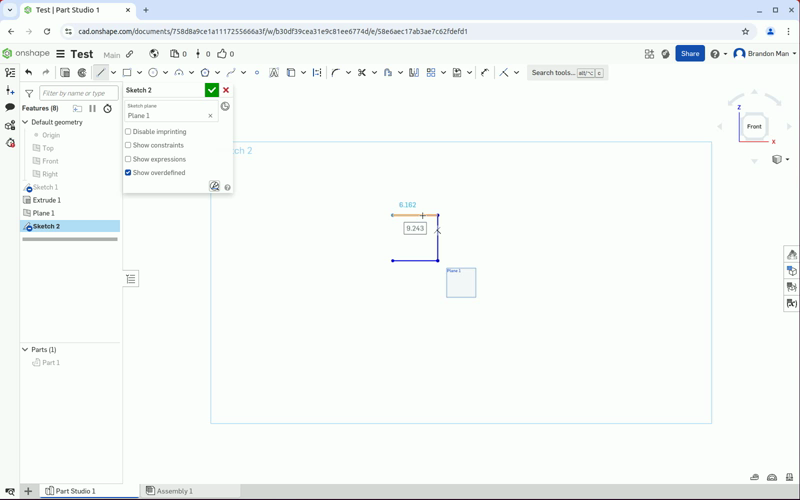
key_down(shift)
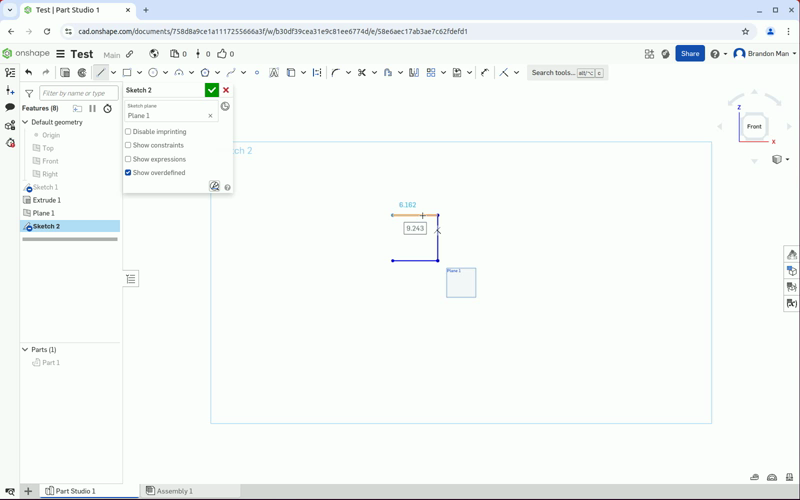
mouse_move(392, 260)
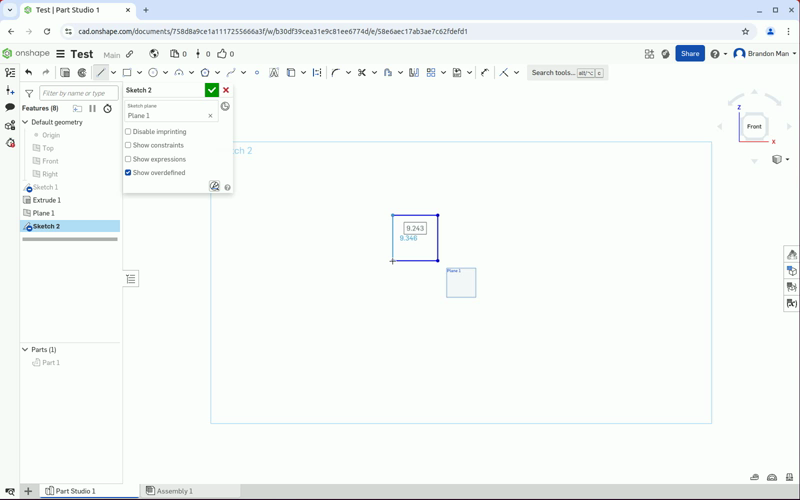
key_up(shift)
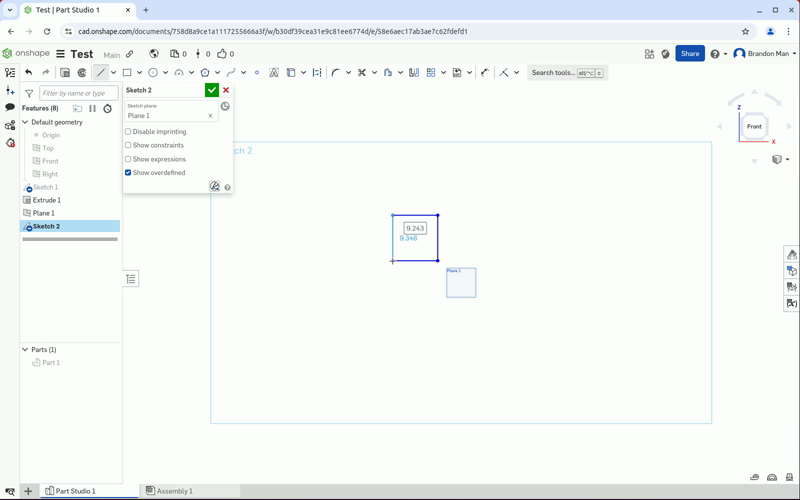
click(392, 260)
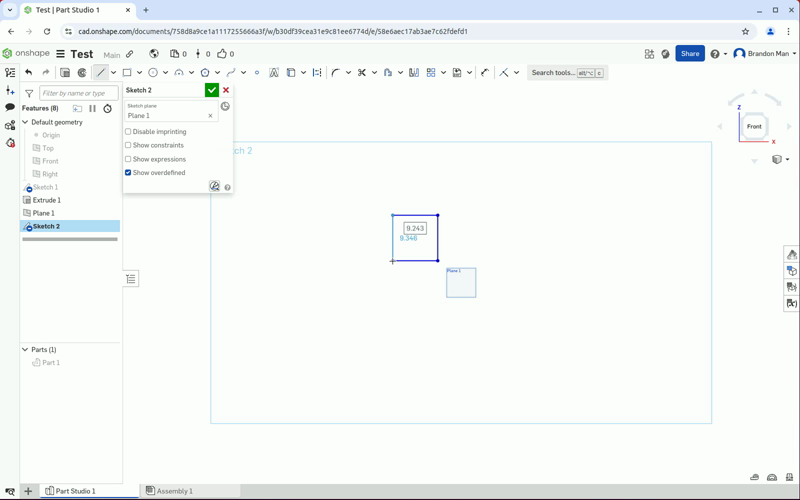
key(esc)
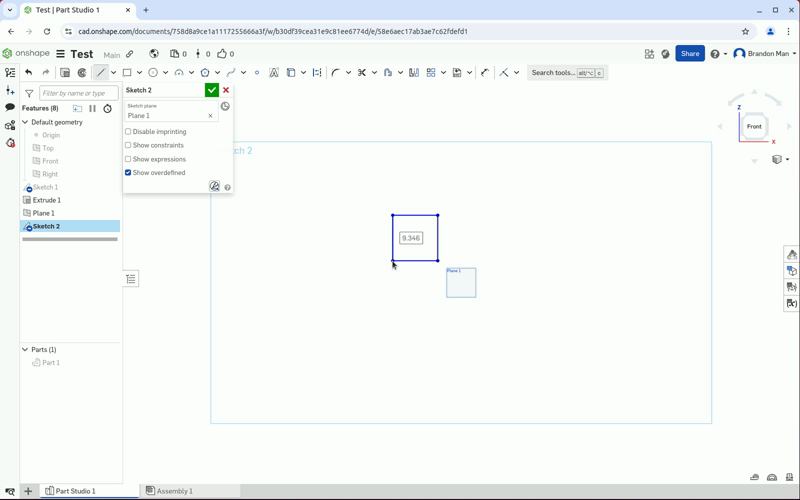
mouse_move(426, 237)
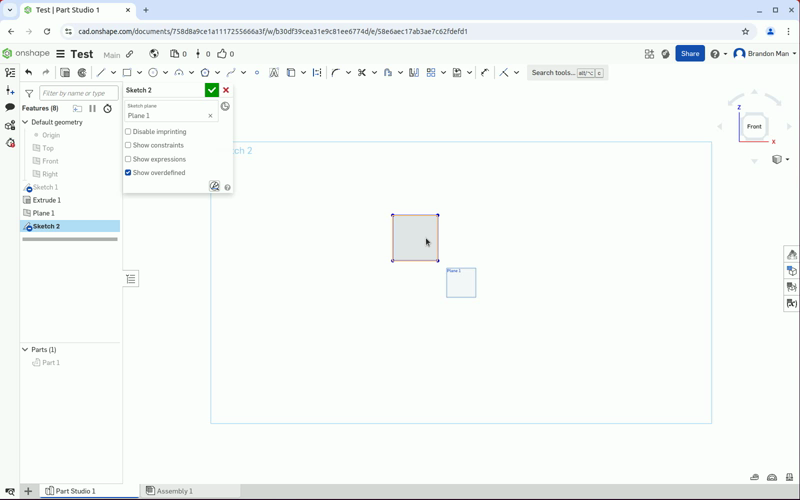
click(426, 237)
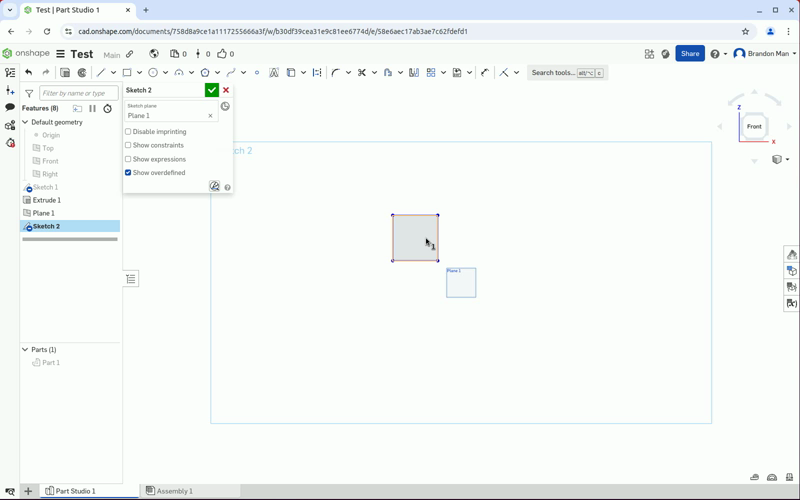
mouse_move(73, 352)
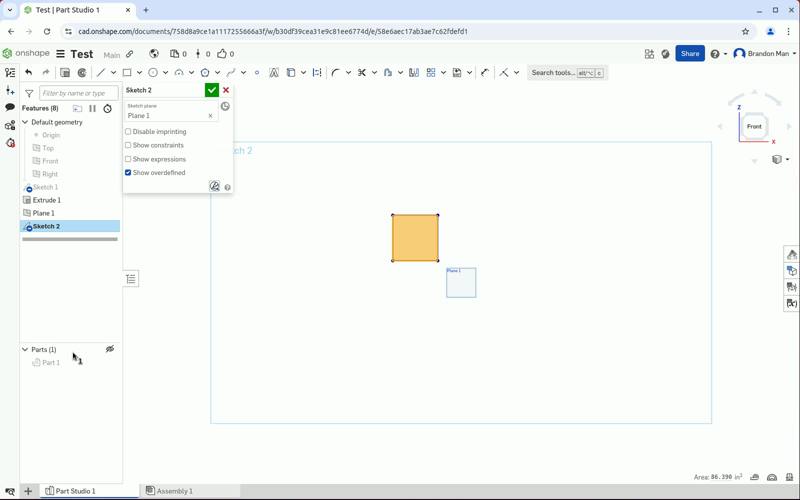
key(shift+y)
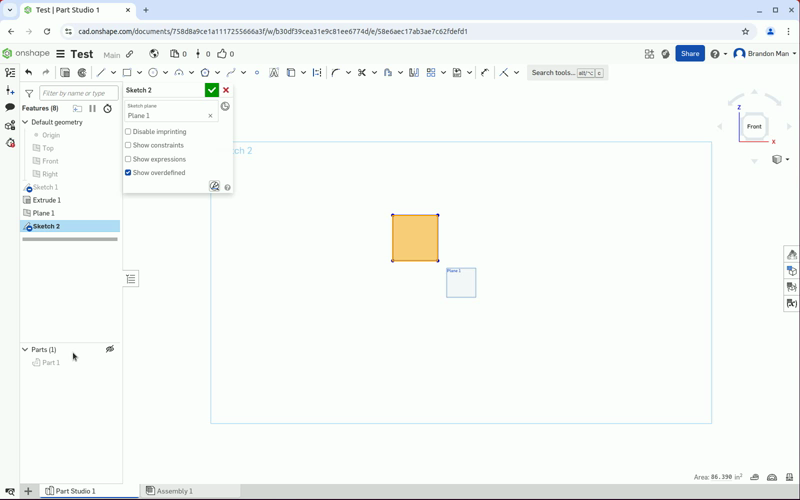
key(shift+e)
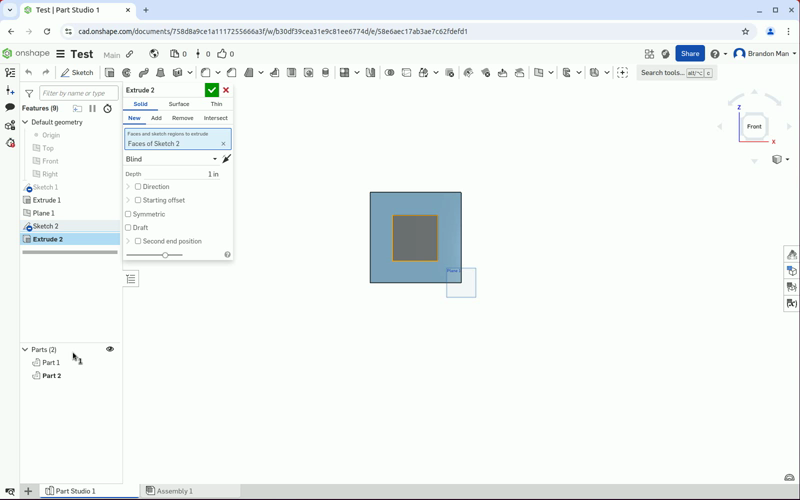
mouse_move(143, 106)
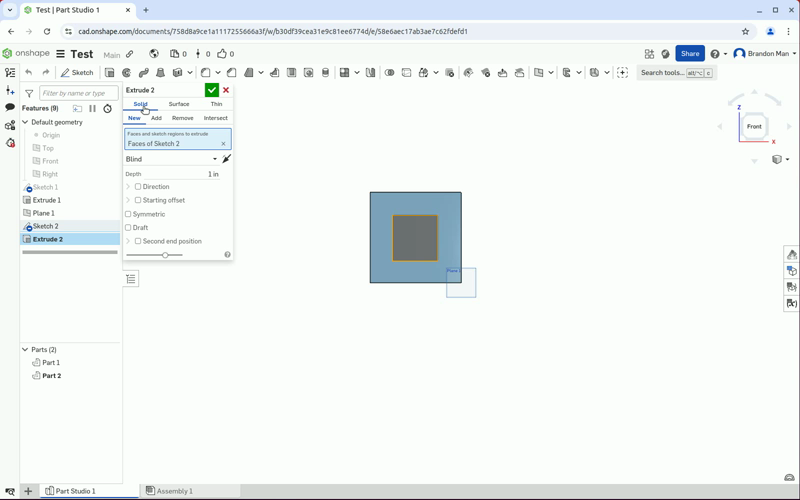
click(143, 106)
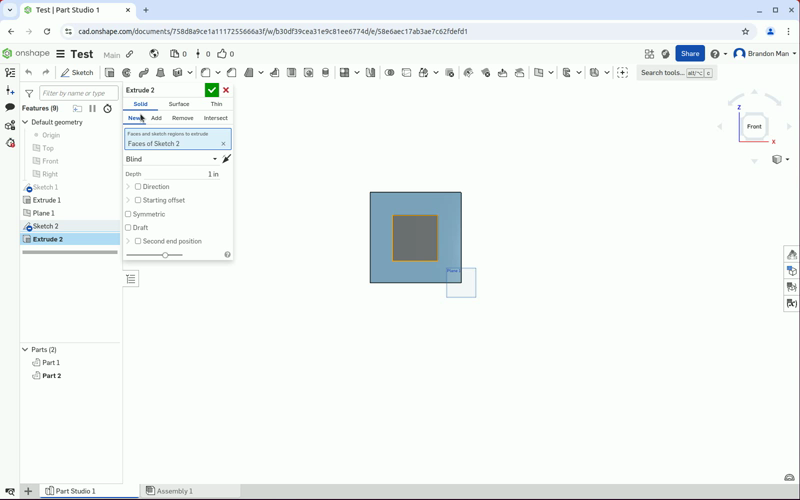
mouse_move(137, 120)
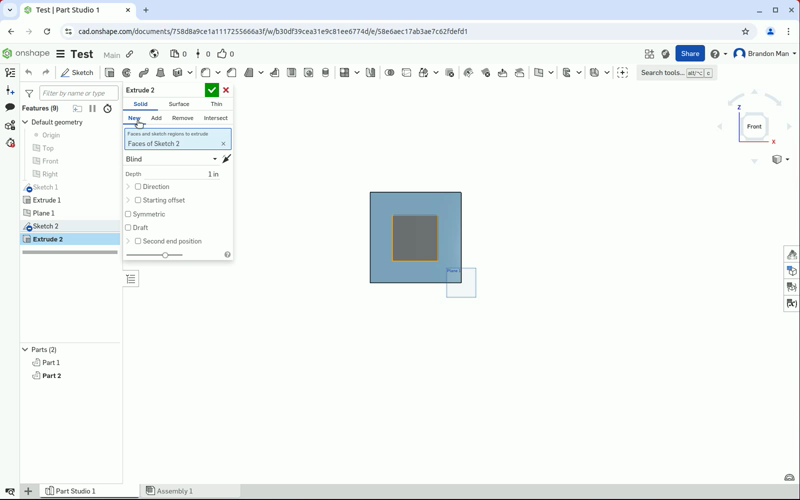
click(137, 120)
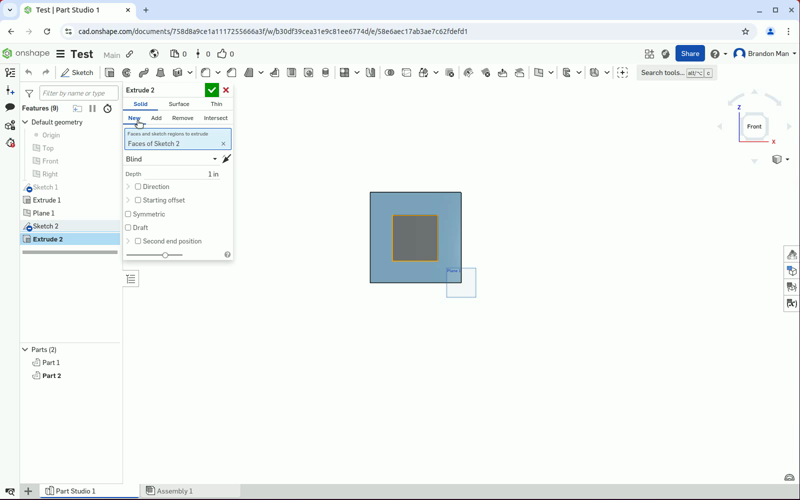
key(tab, 4)
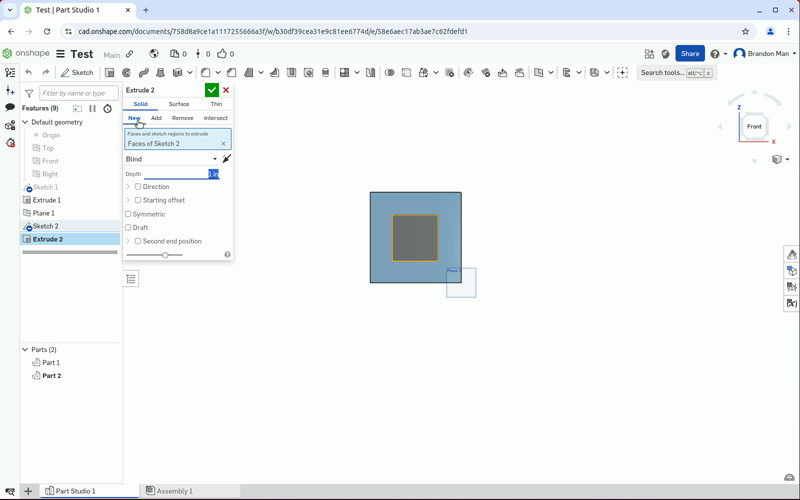
text(4.574)
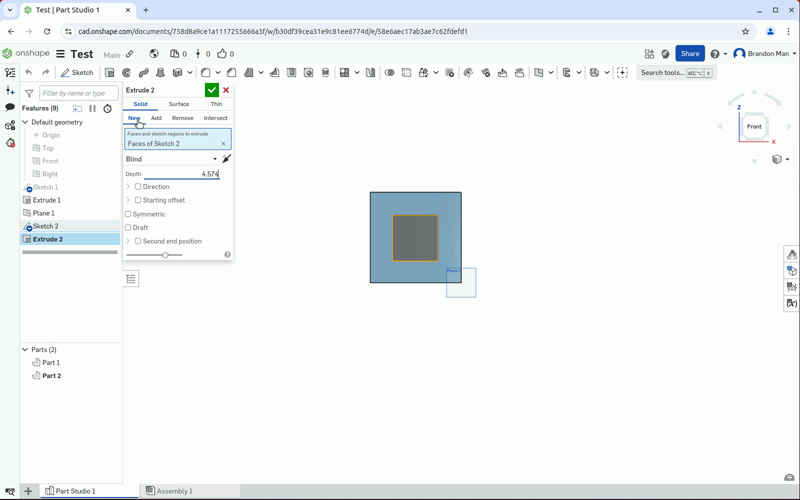
key(enter)
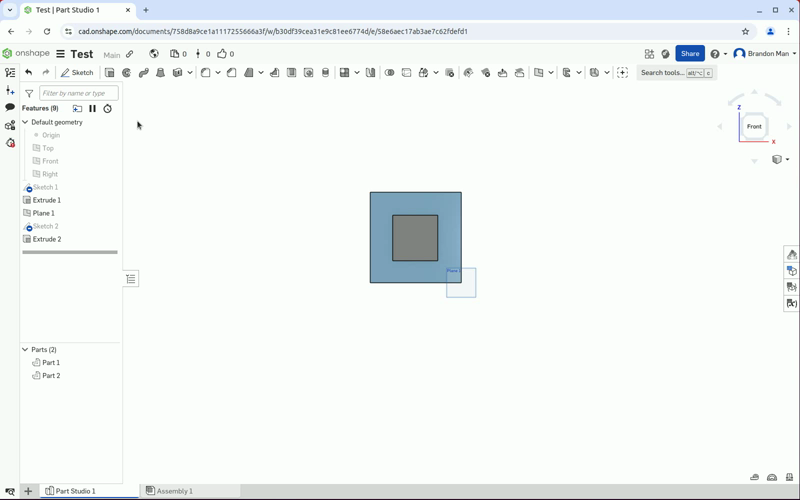
key(shift+h)
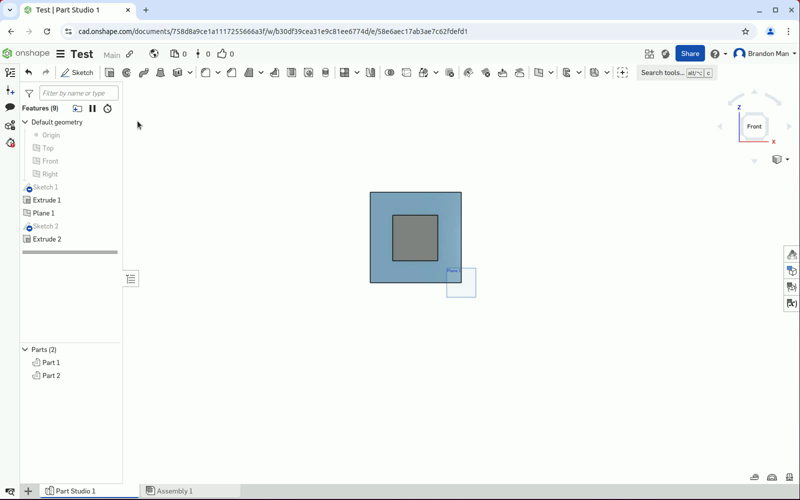
key(shift+h)
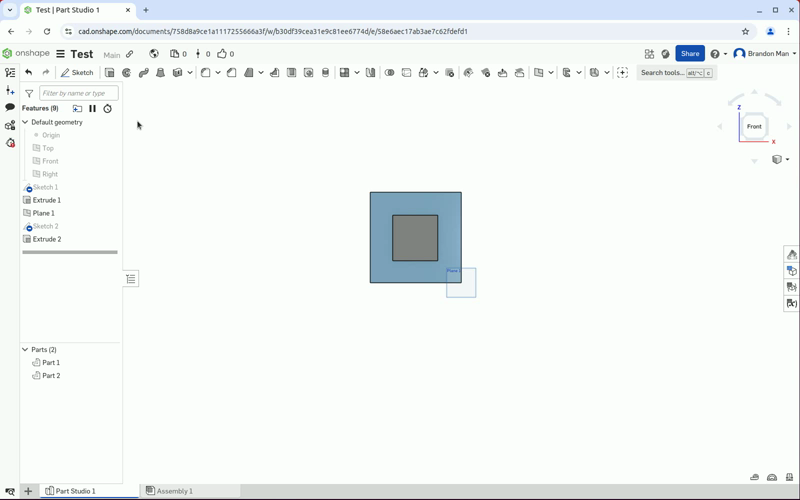
mouse_move(73, 189)
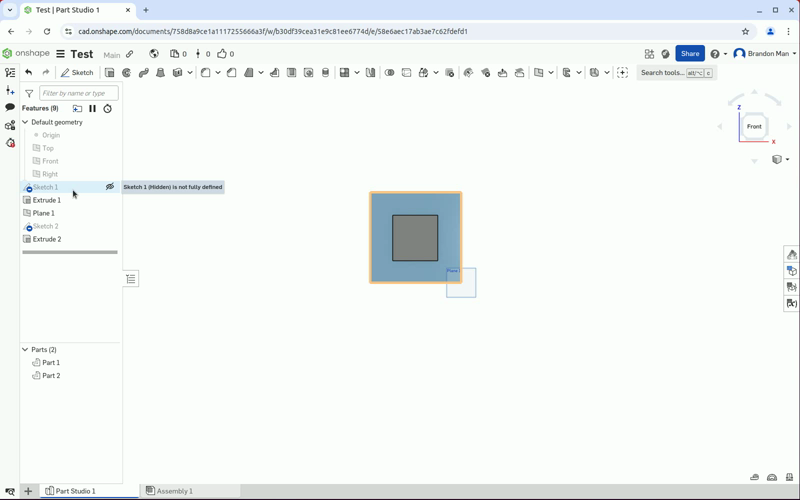
click(73, 189)
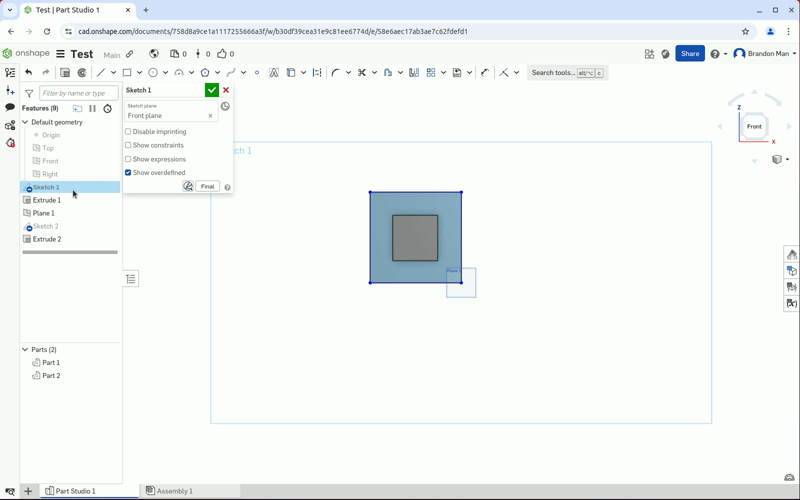
mouse_move(229, 92)
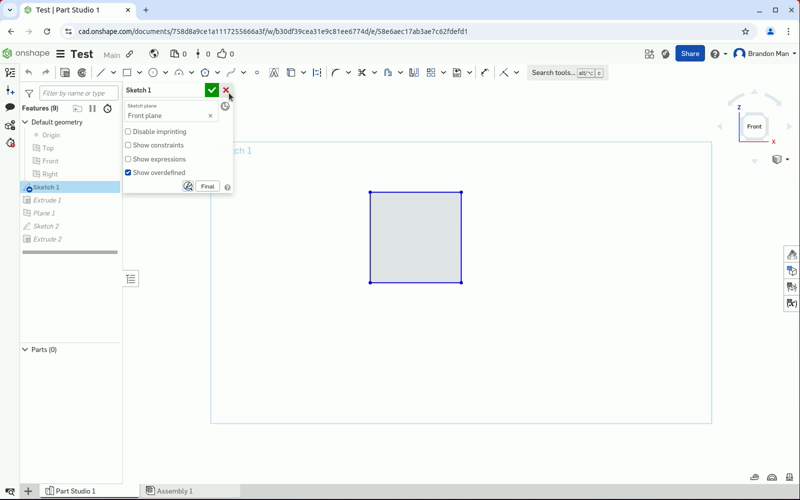
click(229, 92)
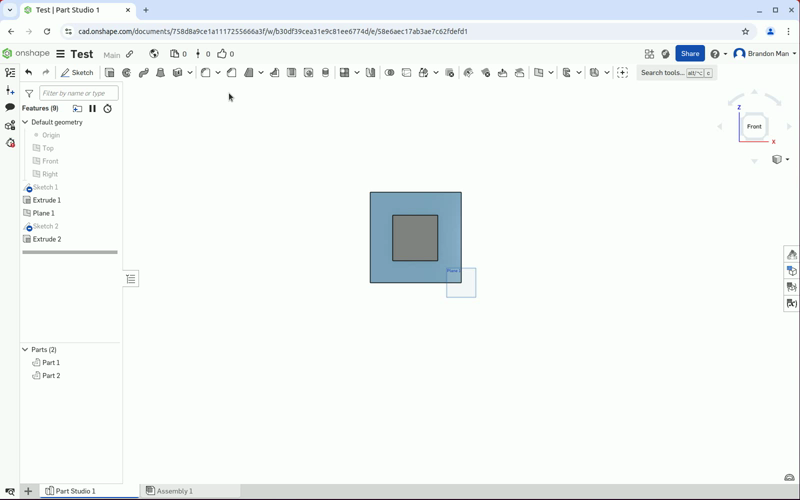
mouse_move(73, 352)
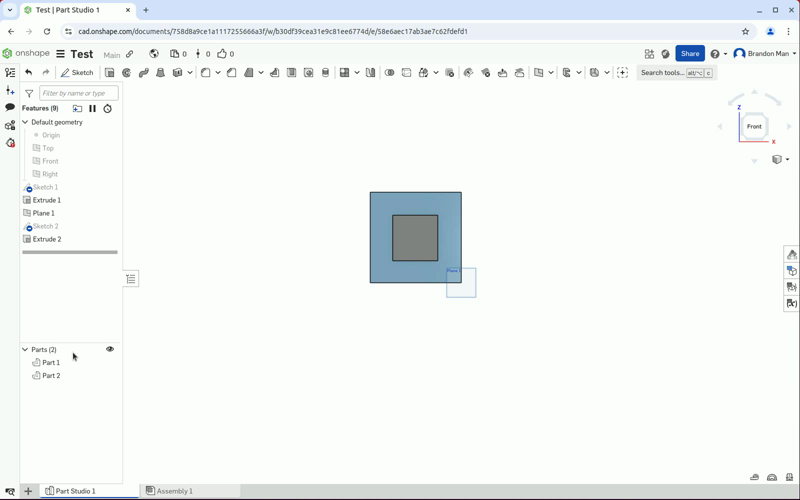
key(y)
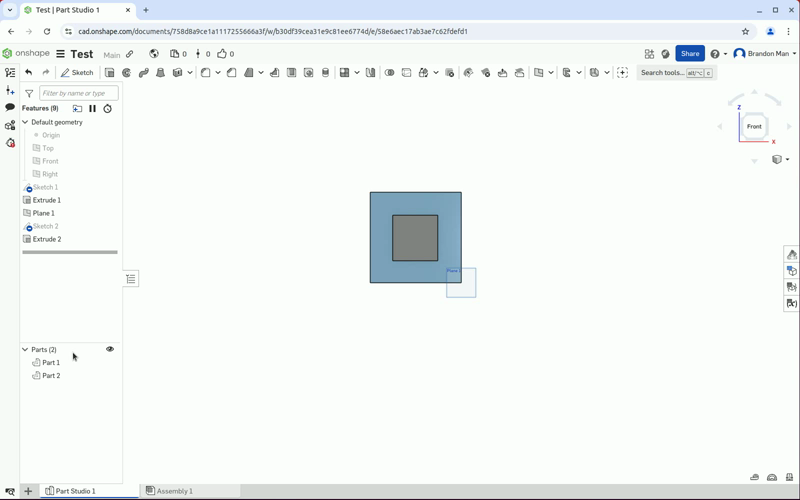
key(shift+p)
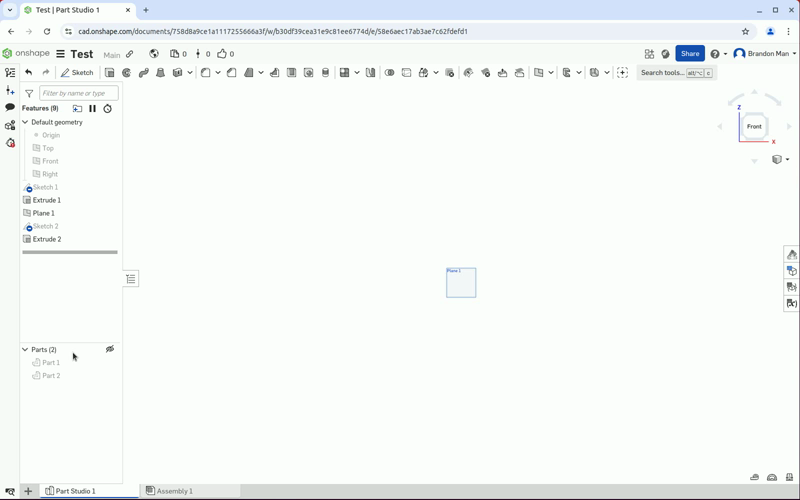
key(space)
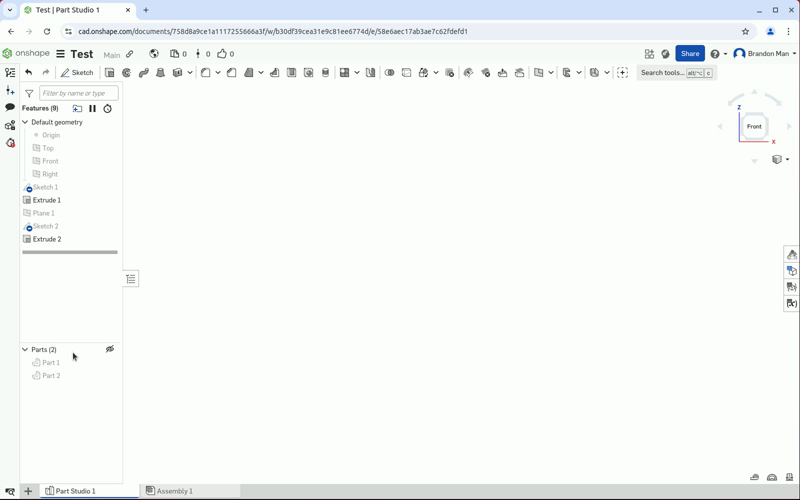
key_down(shift)
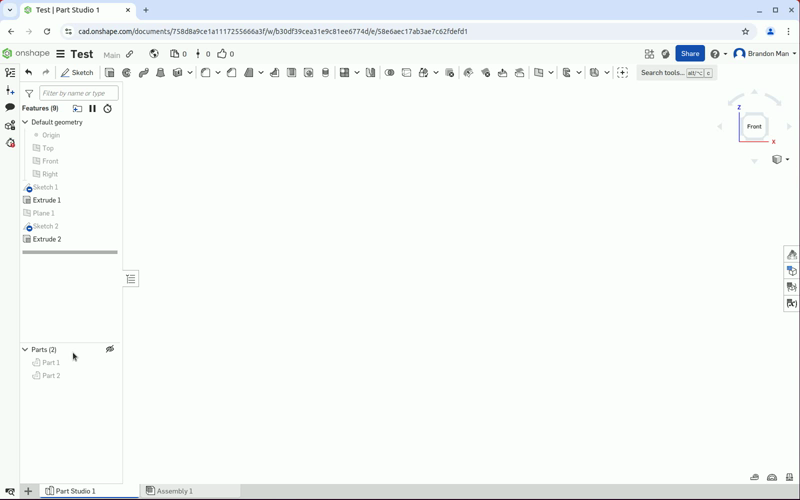
key(left)
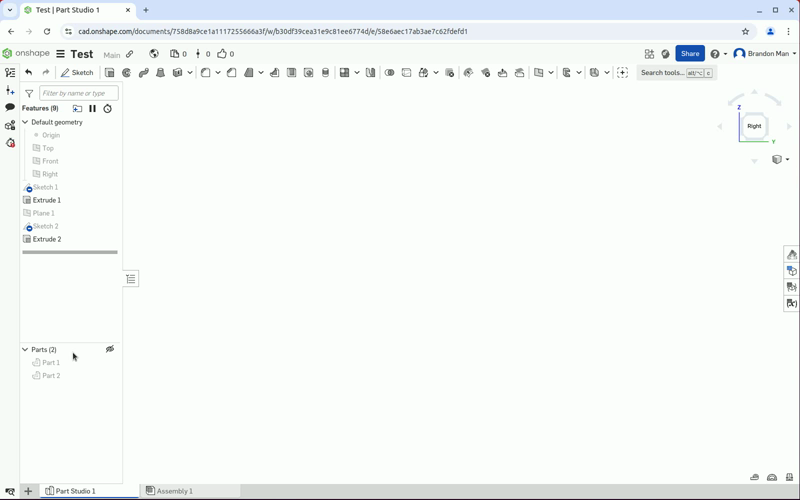
key_up(shift)
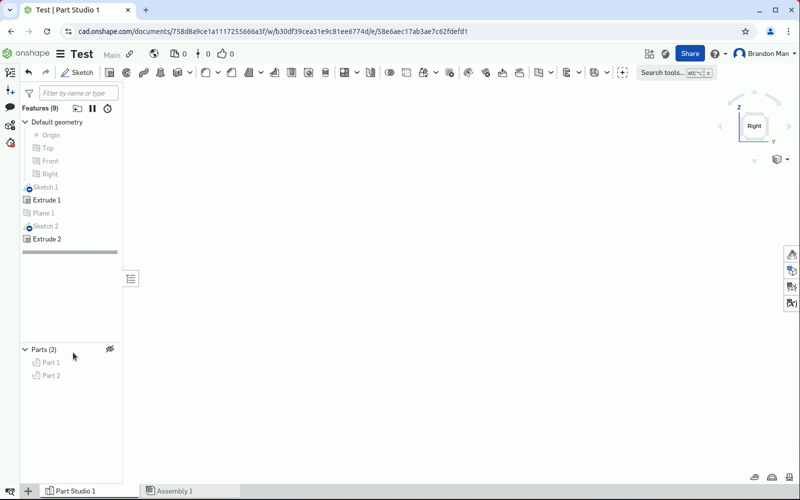
mouse_move(73, 352)
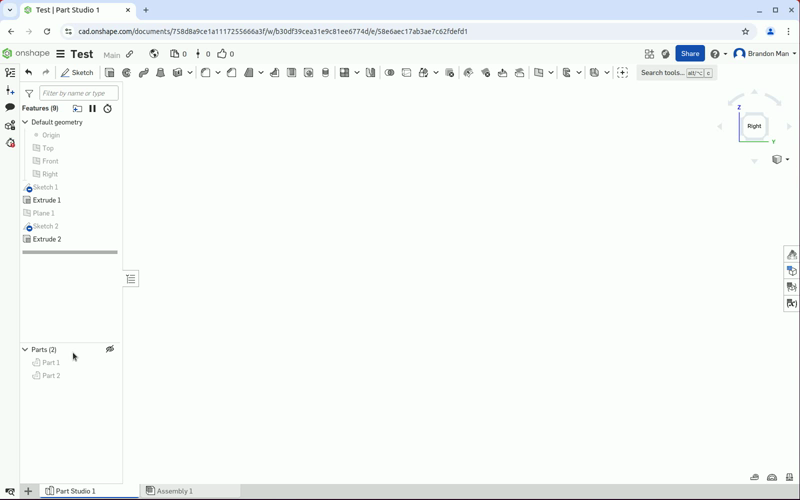
key(shift+y)
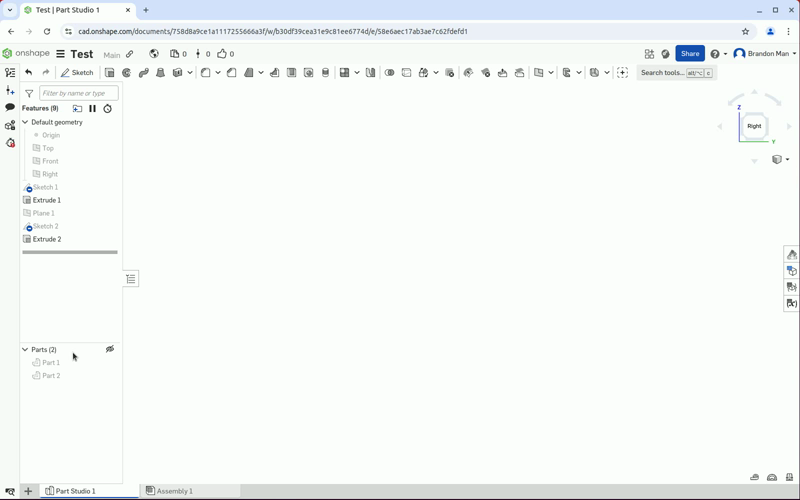
key(shift+s)
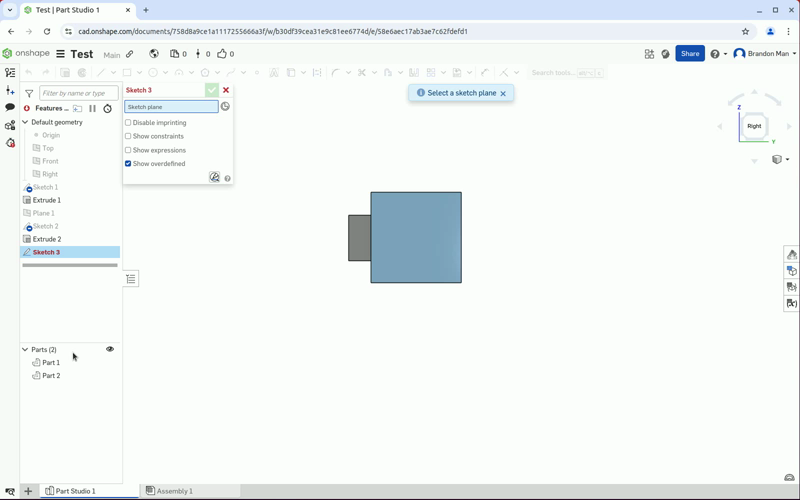
mouse_move(73, 176)
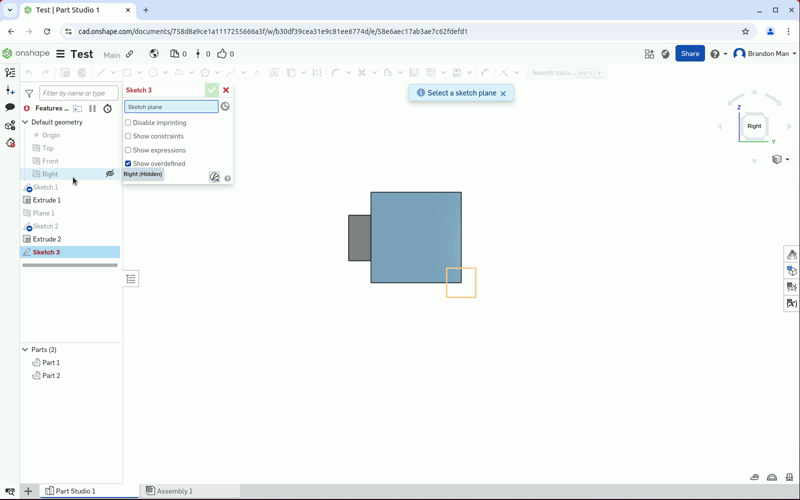
click(73, 176)
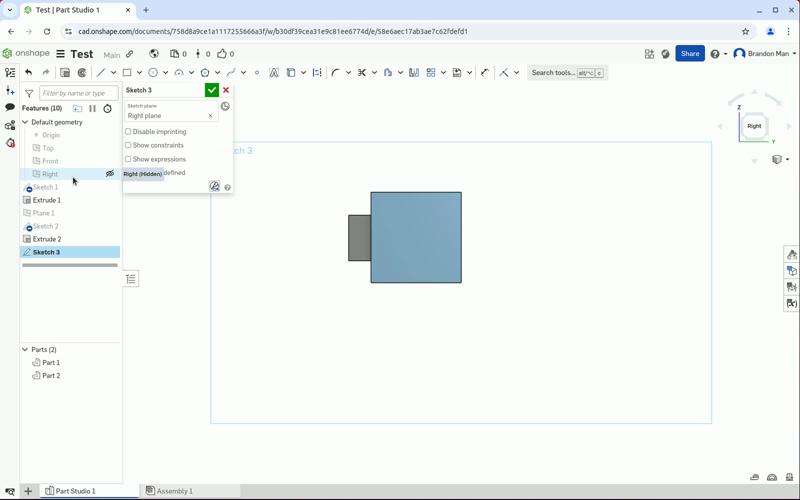
mouse_move(73, 352)
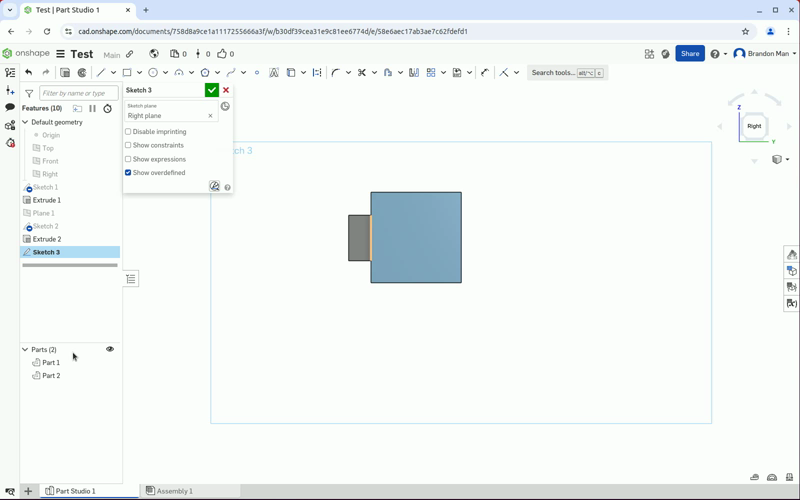
key(y)
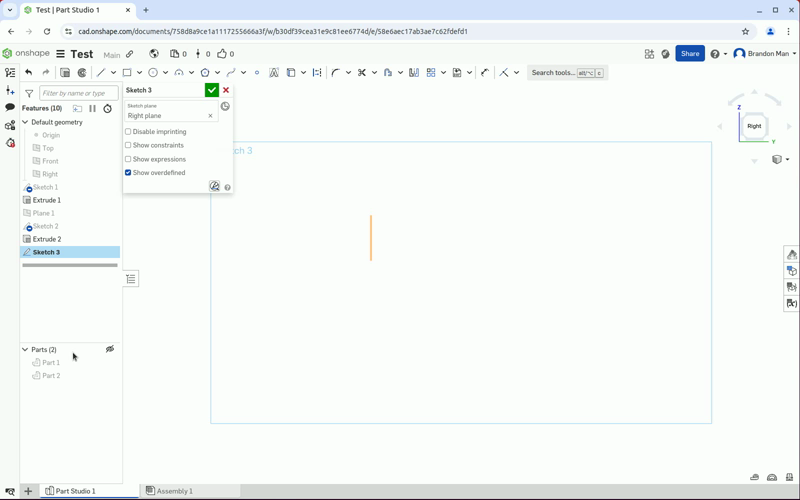
key(c)
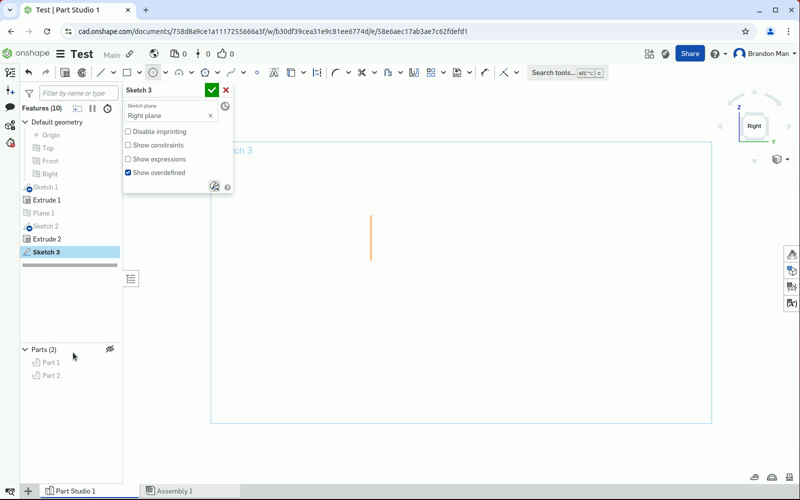
key_down(shift)
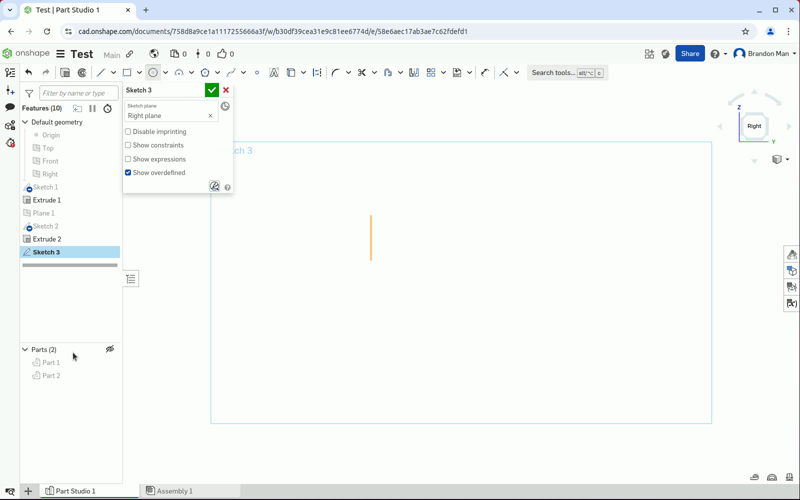
mouse_move(415, 238)
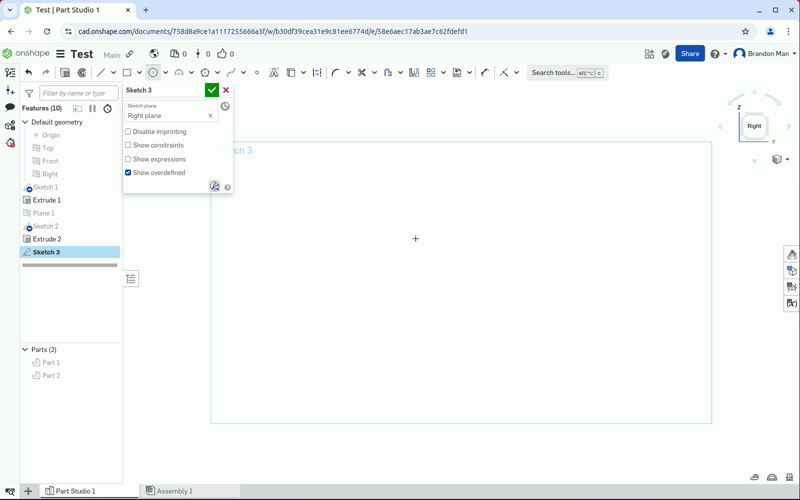
click(415, 238)
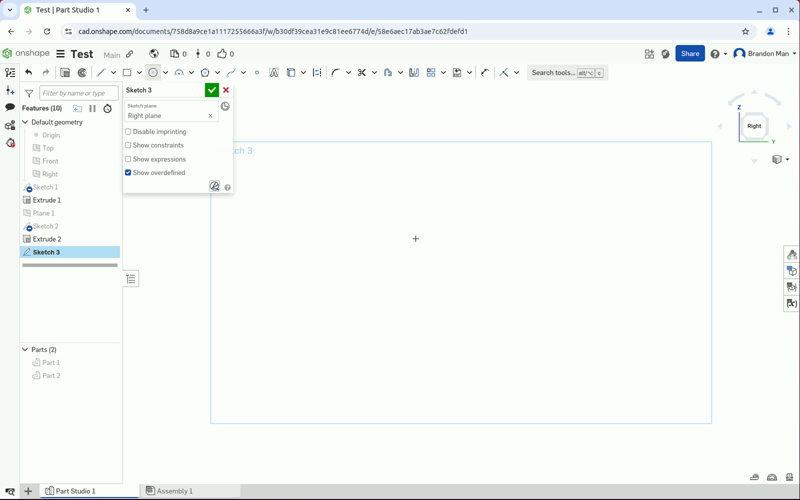
key_up(shift)
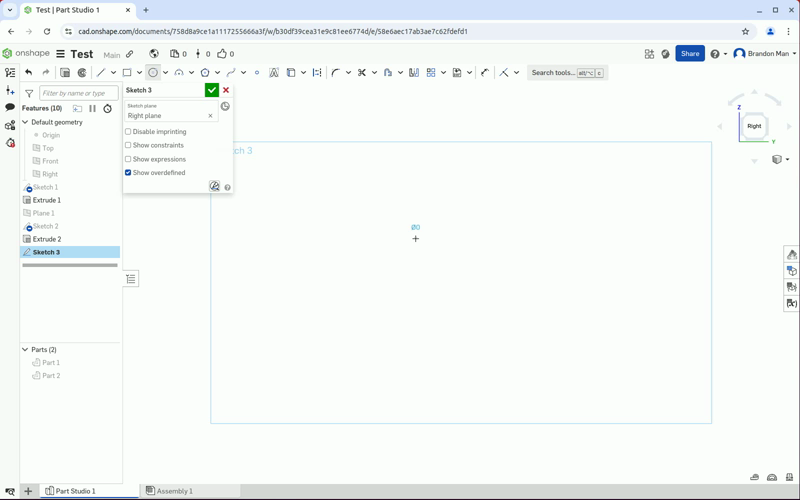
mouse_move(438, 238)
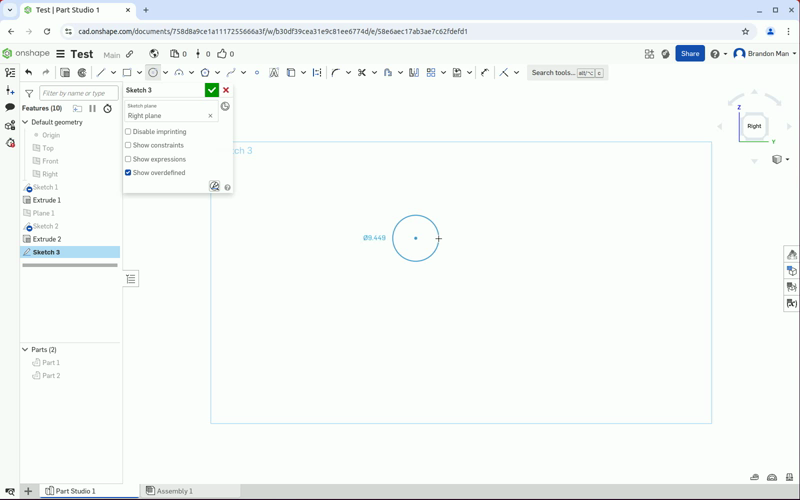
click(438, 238)
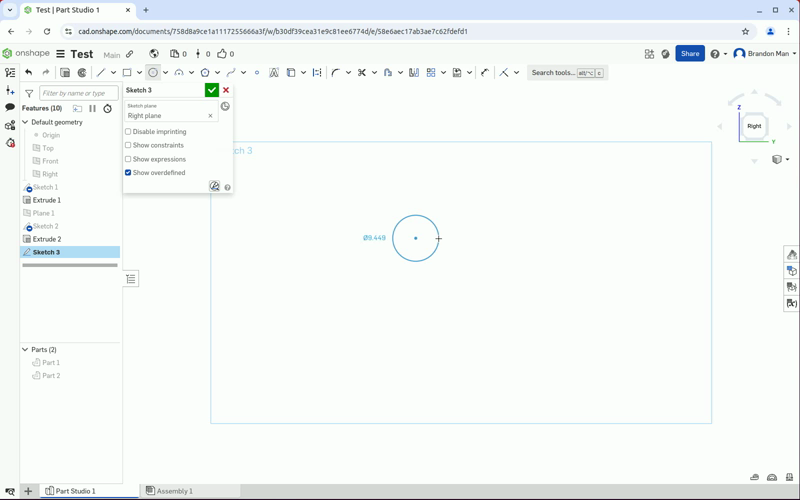
key(esc)
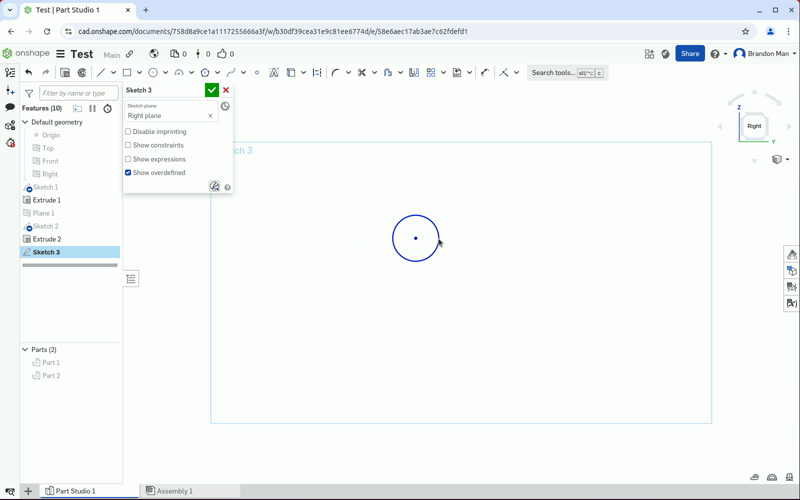
mouse_move(402, 221)
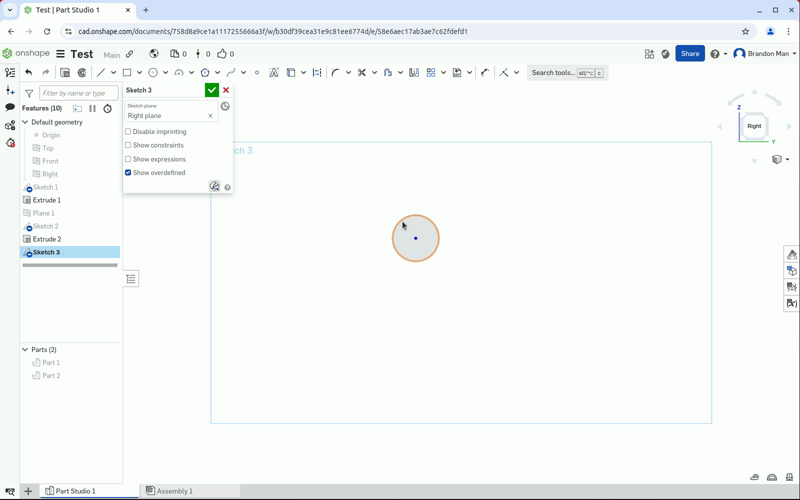
scroll(6)
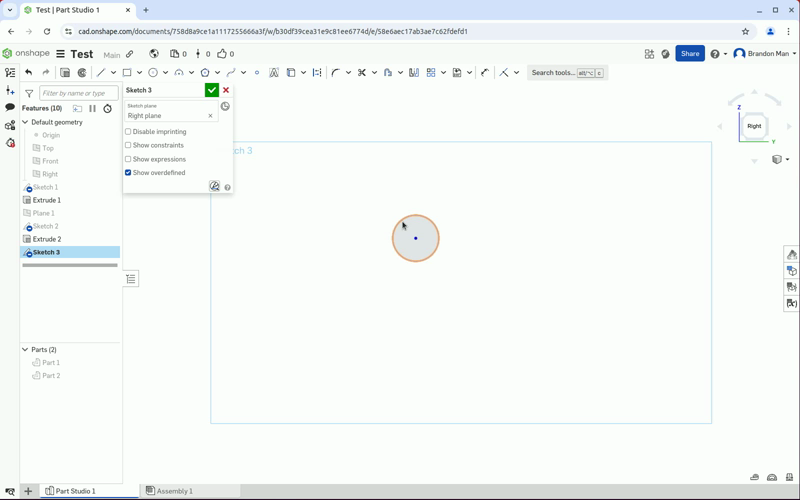
scroll(6)
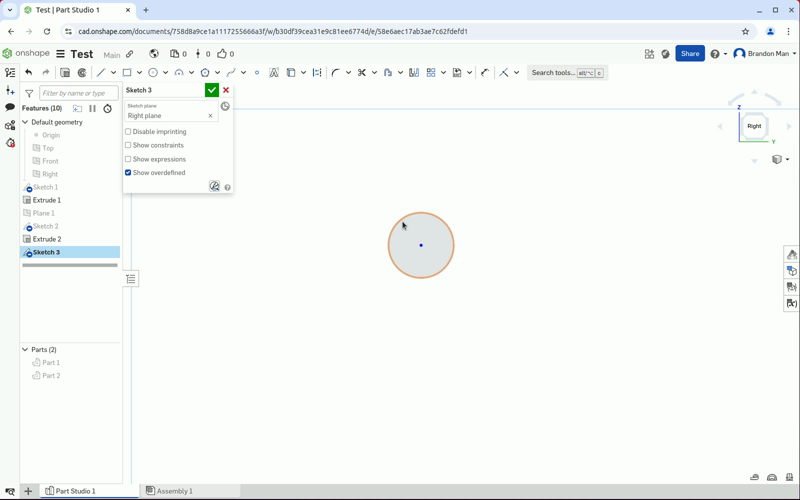
scroll(6)
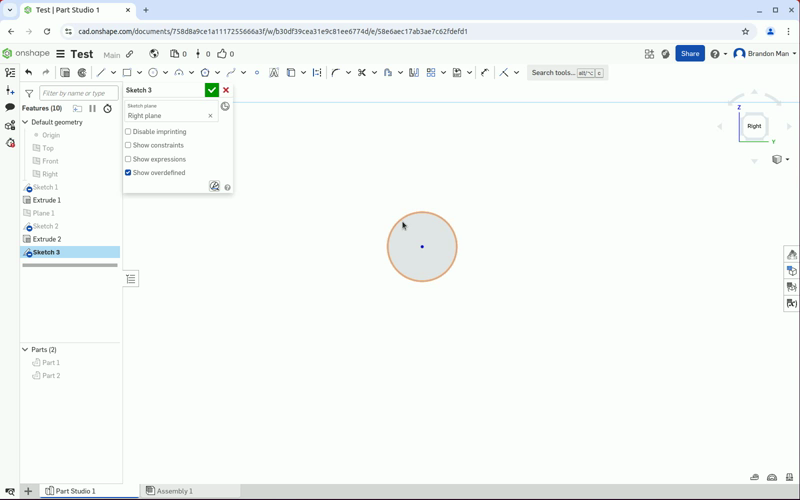
scroll(6)
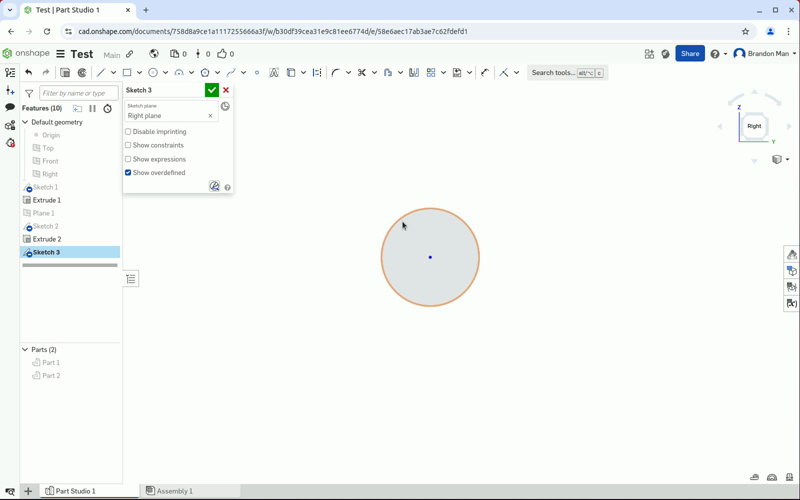
scroll(6)
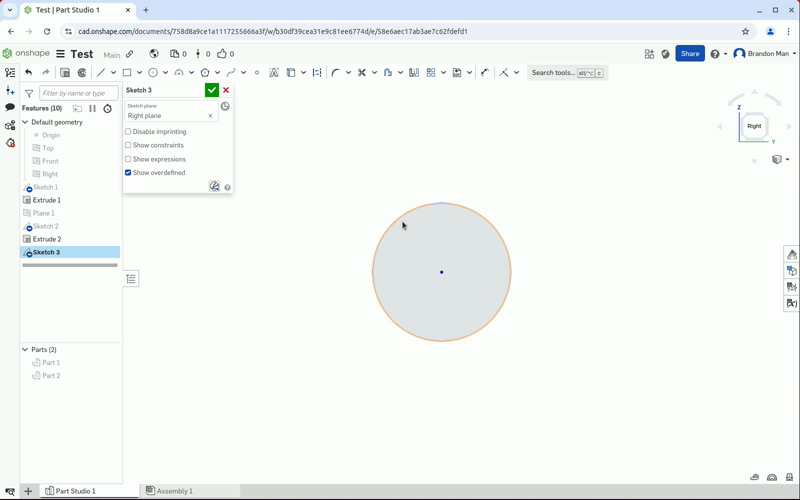
scroll(6)
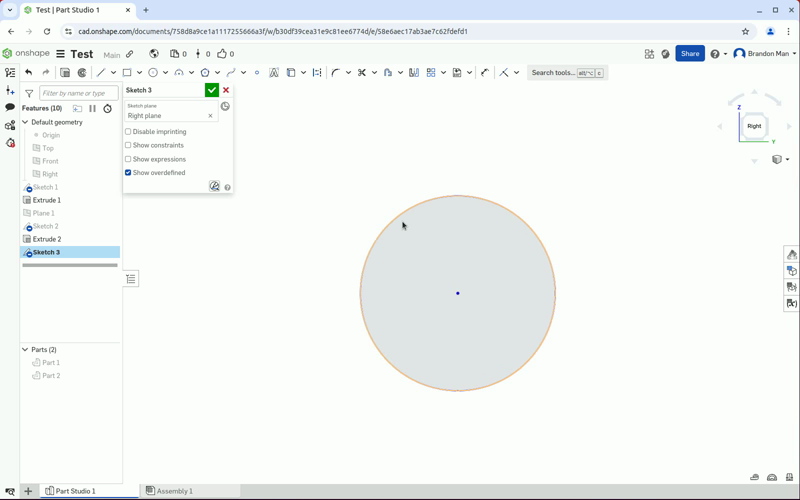
scroll(6)
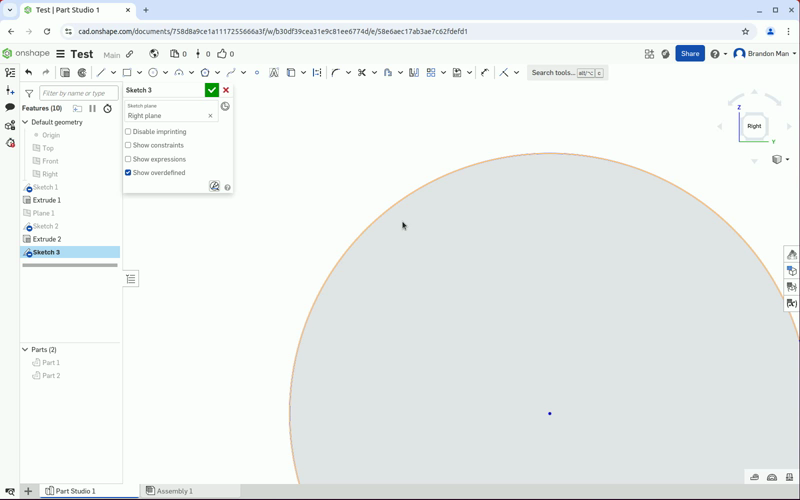
click(402, 221)
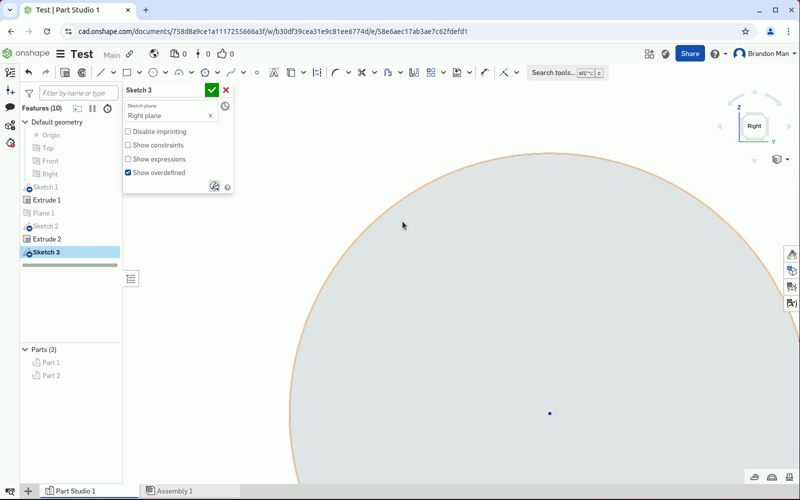
scroll(-6)
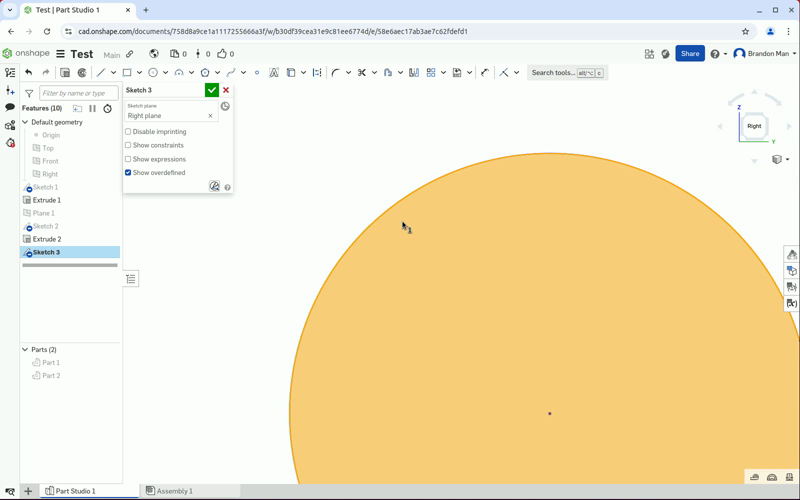
scroll(-6)
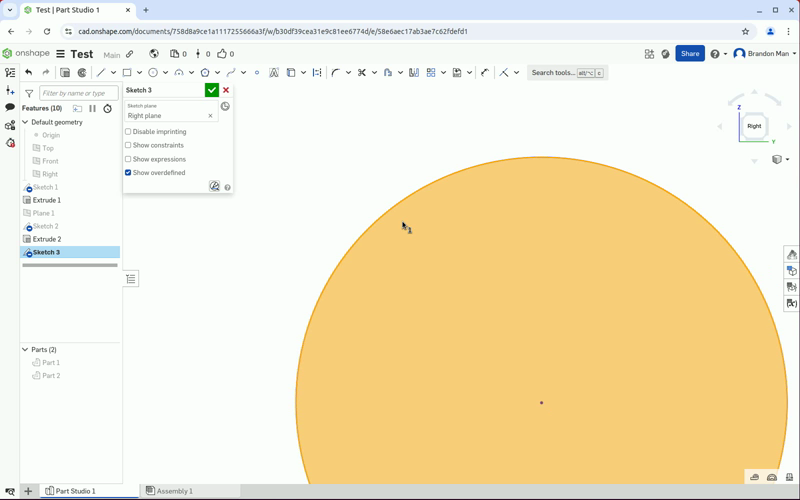
scroll(-6)
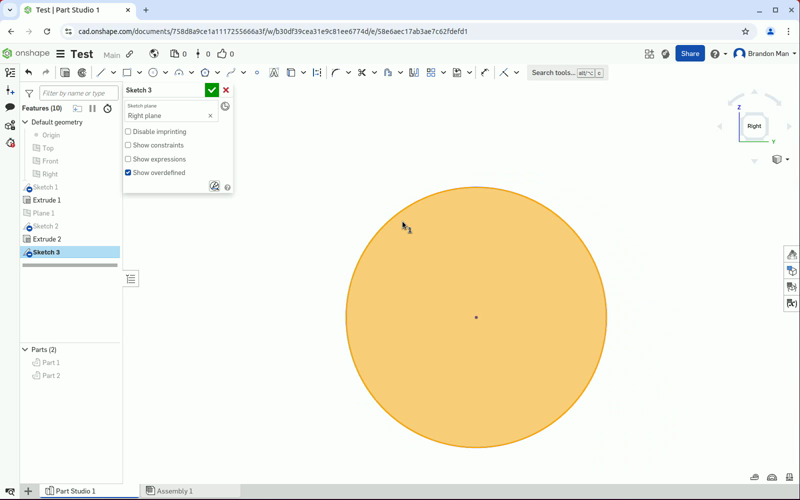
scroll(-6)
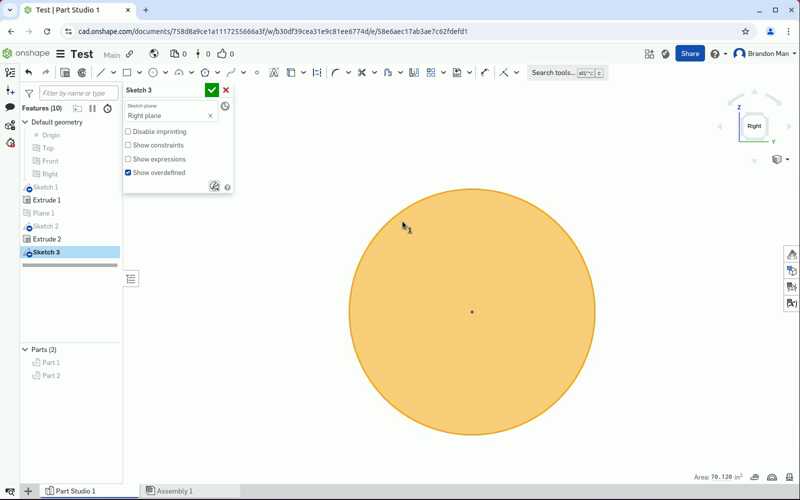
scroll(-6)
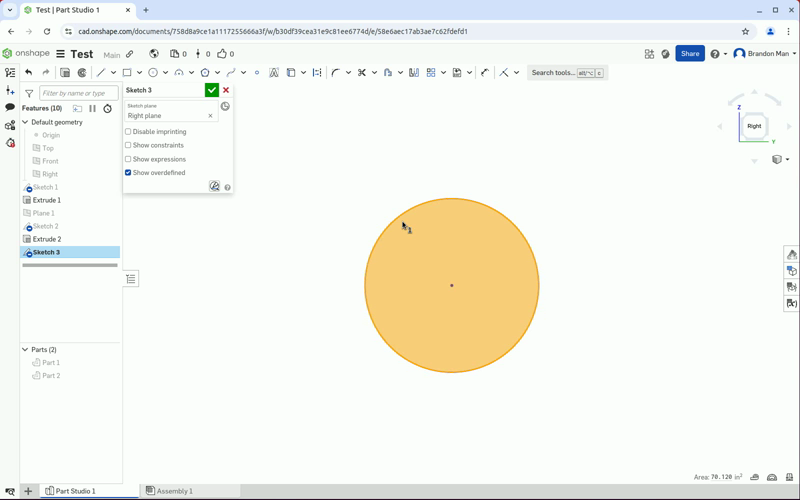
scroll(-6)
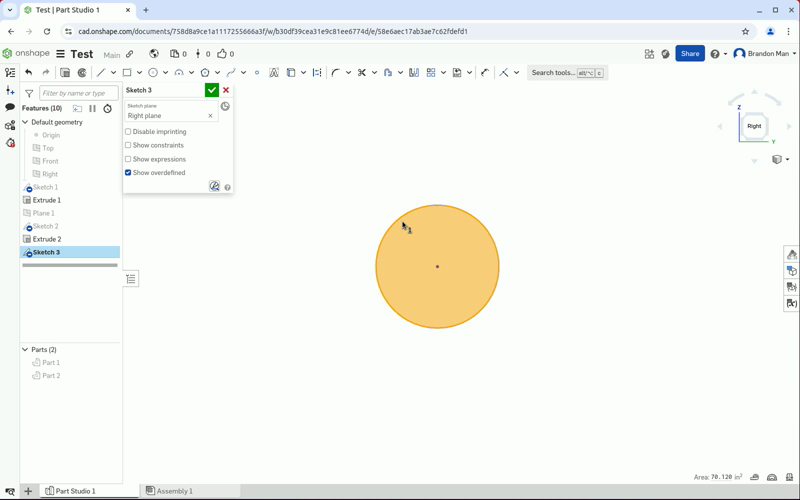
scroll(-6)
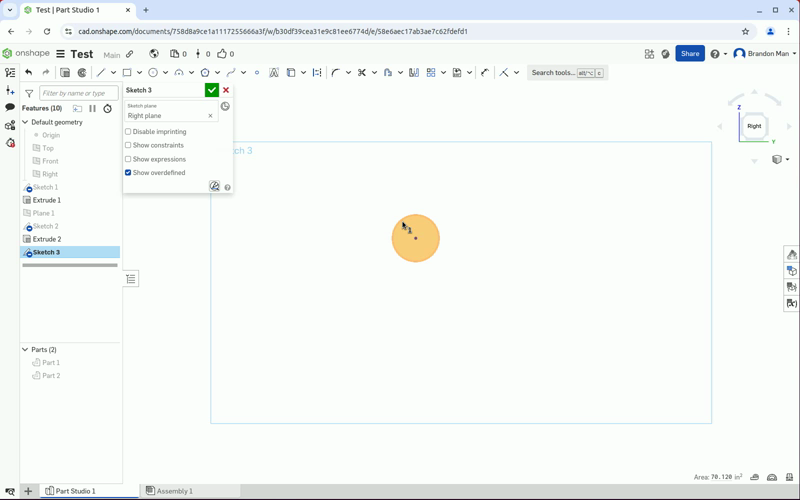
mouse_move(73, 352)
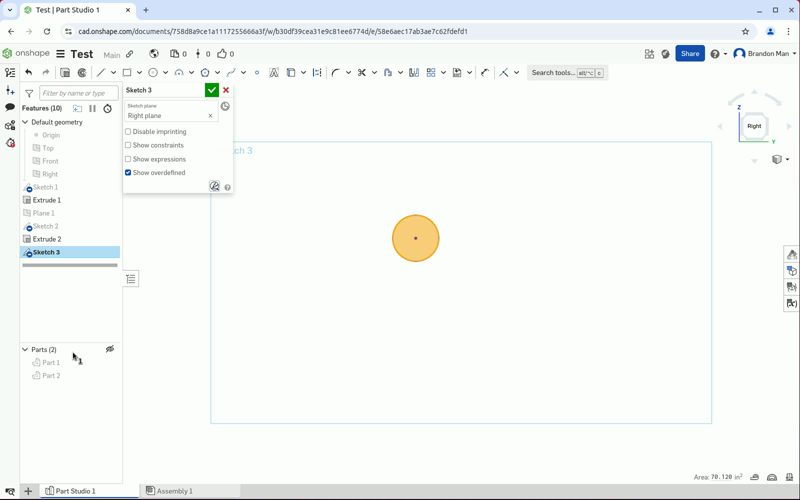
key(shift+y)
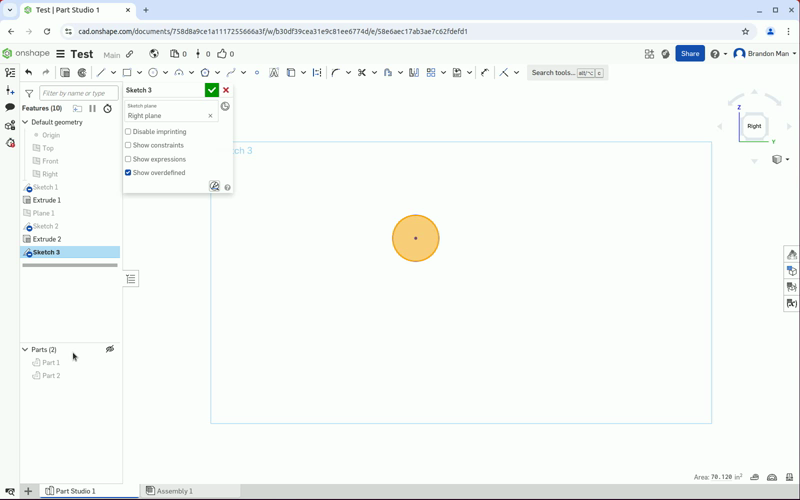
key(shift+e)
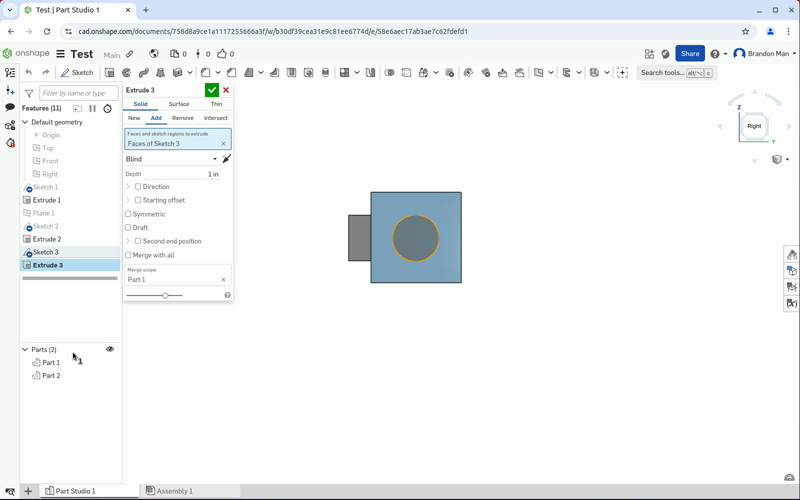
mouse_move(143, 106)
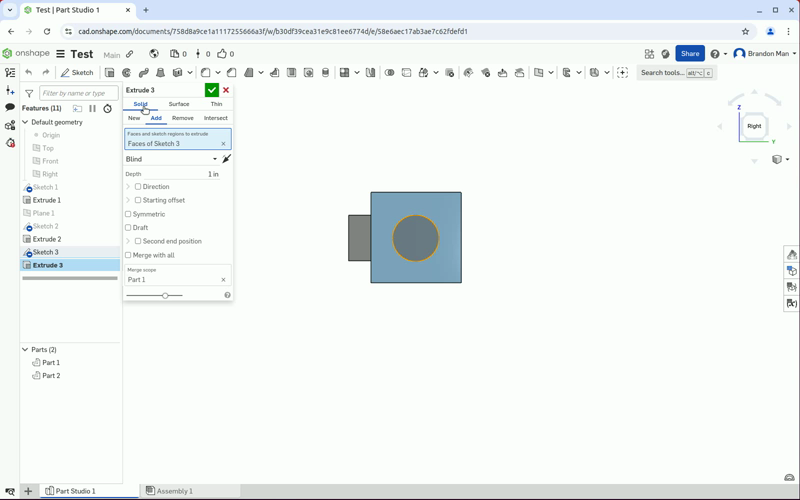
click(143, 106)
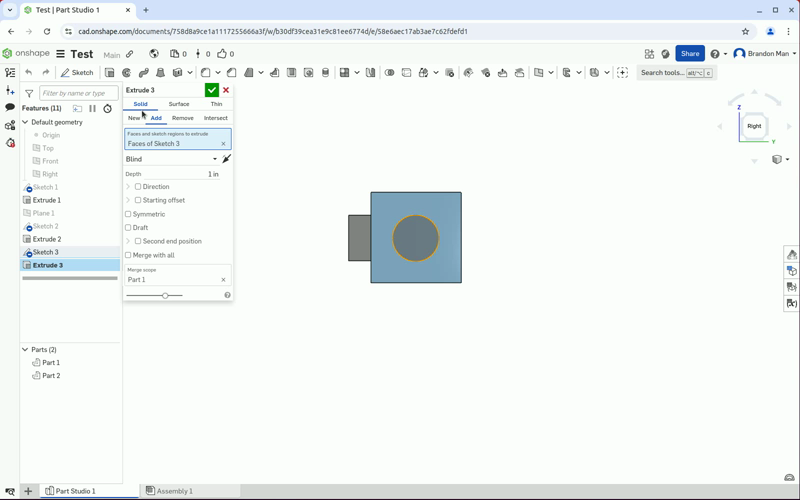
mouse_move(137, 120)
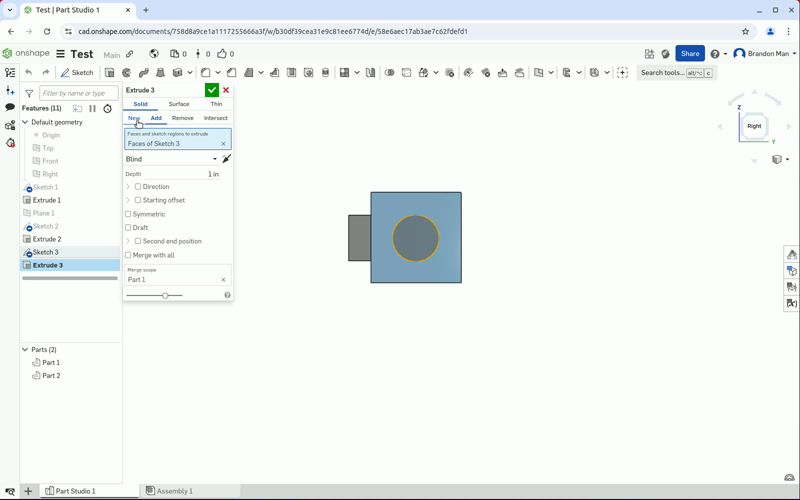
click(137, 120)
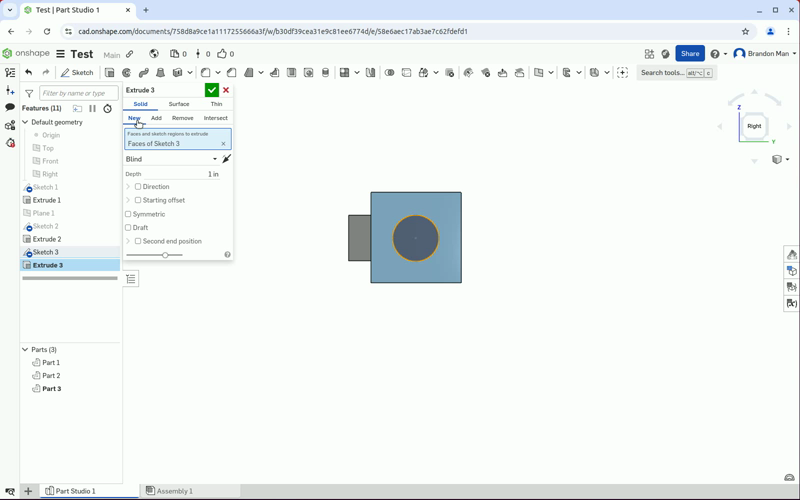
key(tab, 4)
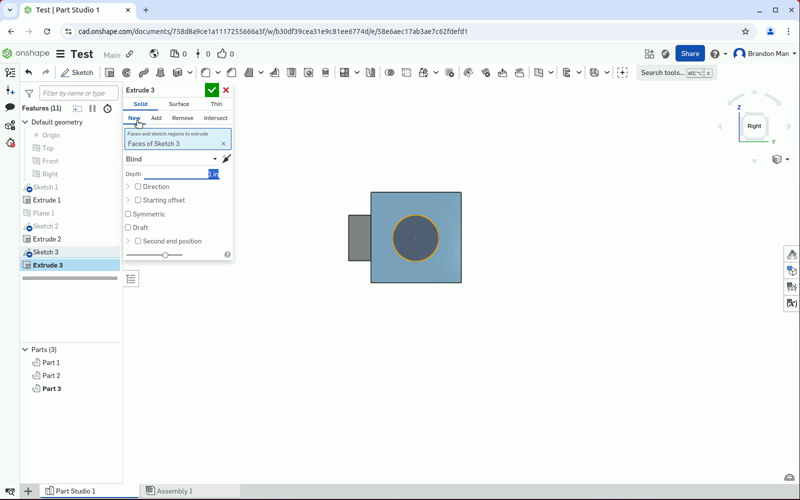
text(4.574)
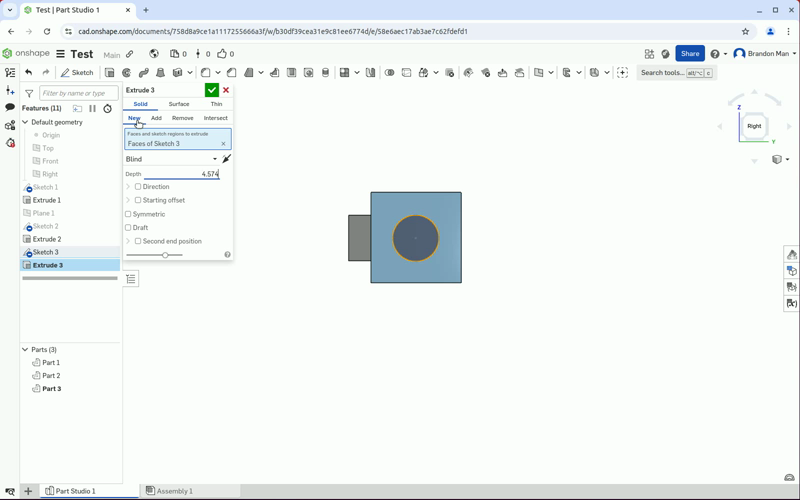
key(enter)
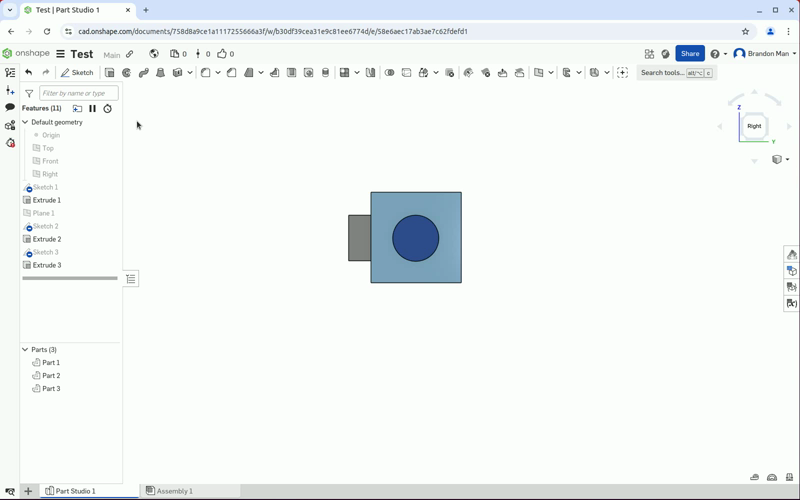
key(shift+h)
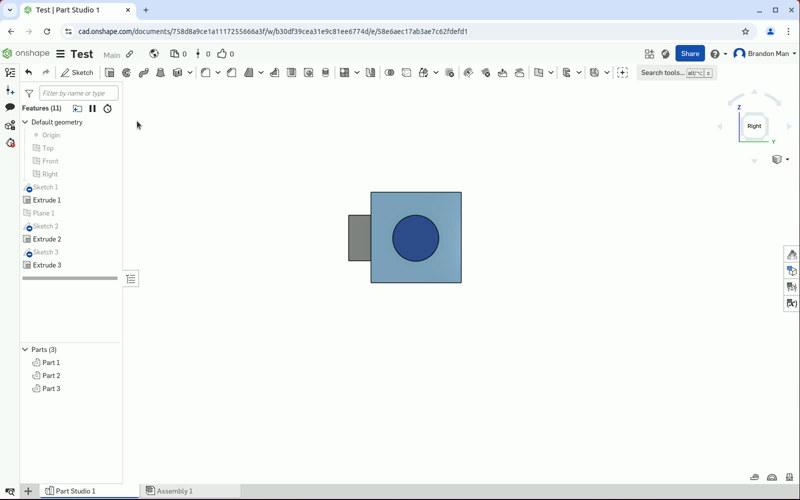
key(shift+h)
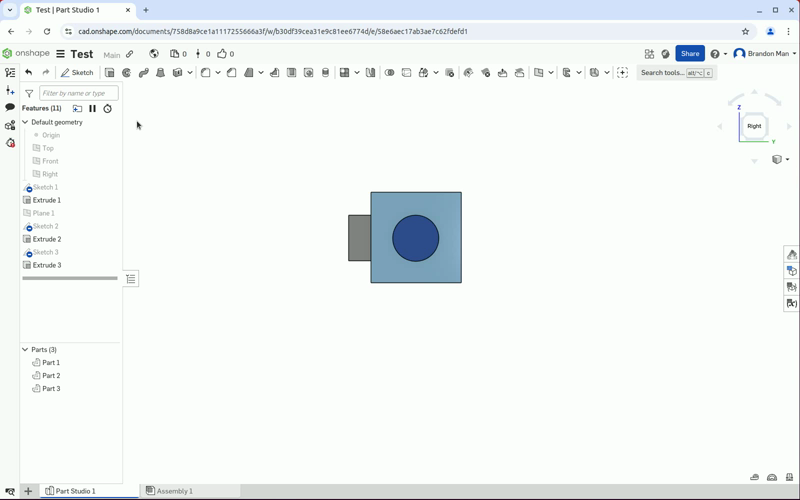
mouse_move(73, 189)
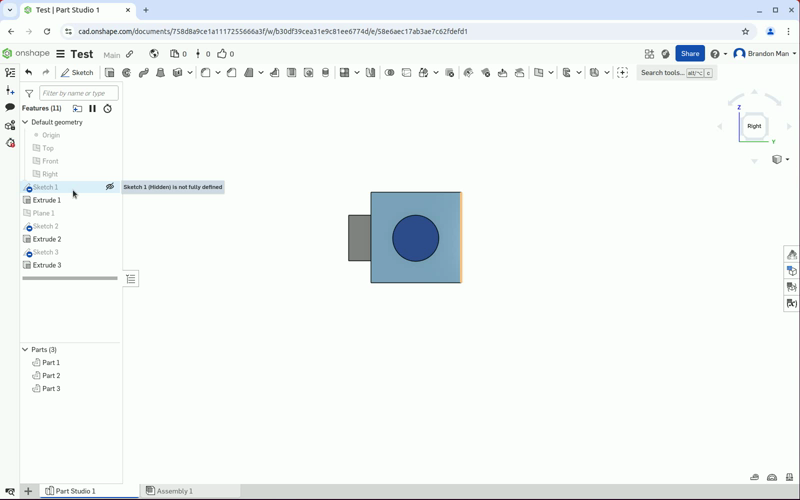
click(73, 189)
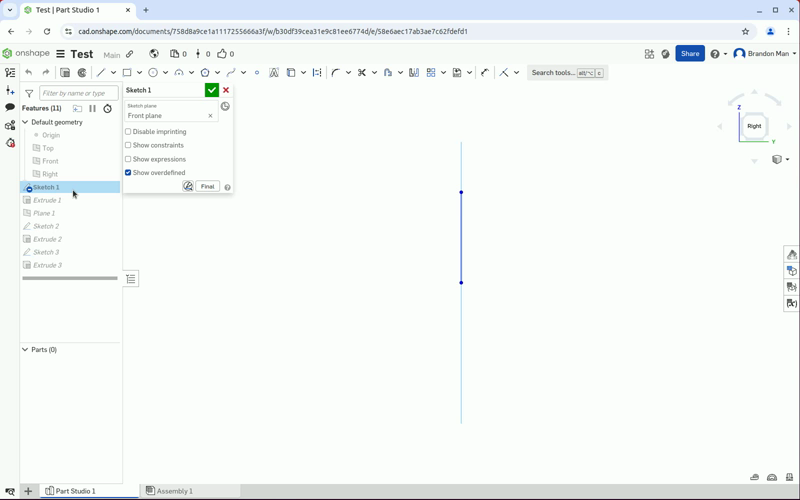
mouse_move(229, 92)
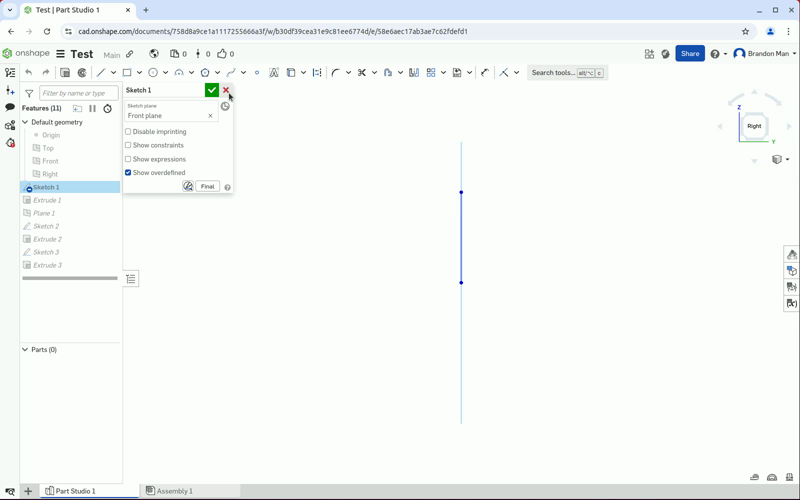
click(229, 92)
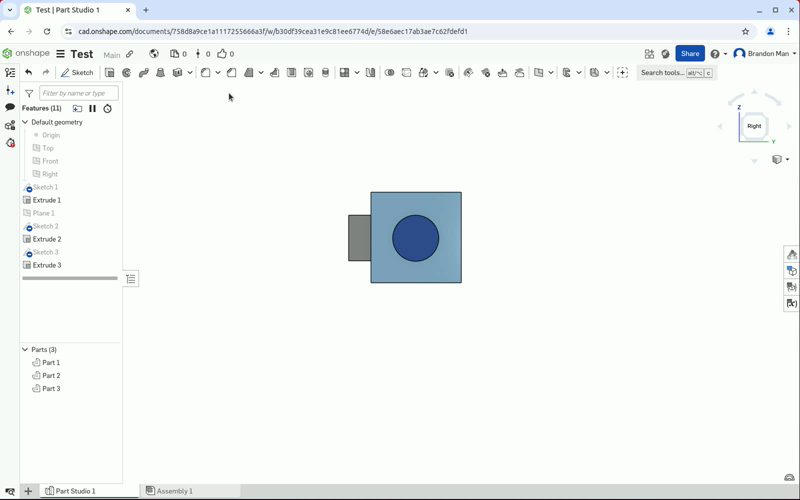
mouse_move(73, 352)
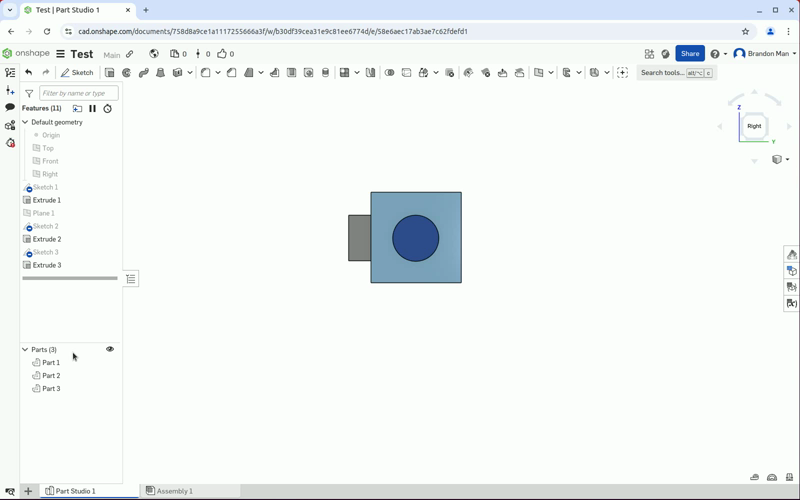
key(y)
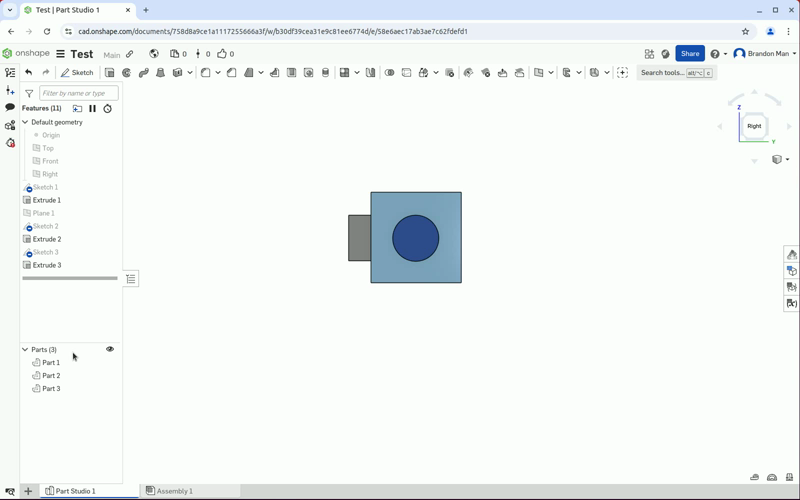
key(shift+p)
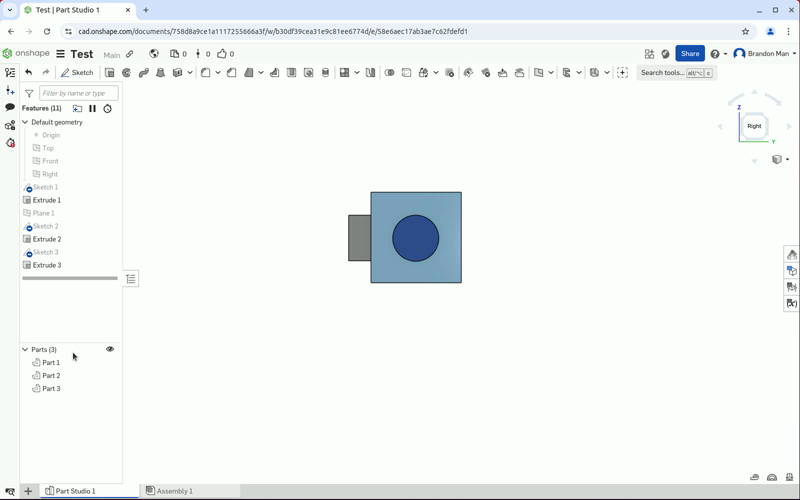
key(space)
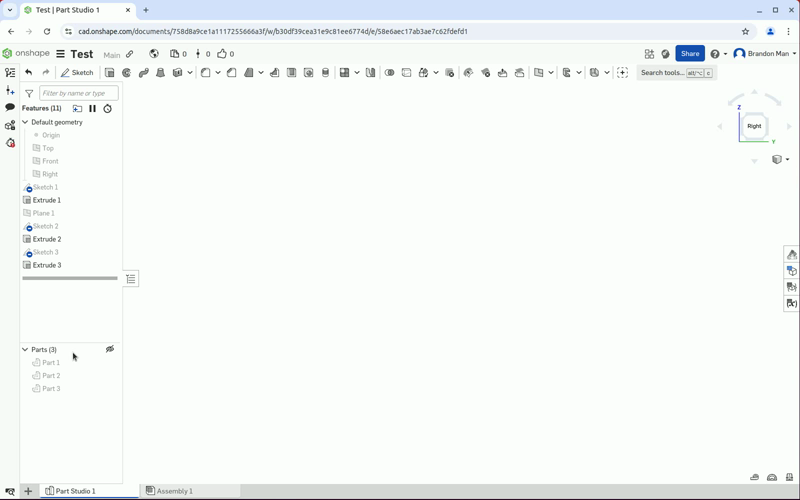
key_down(shift)
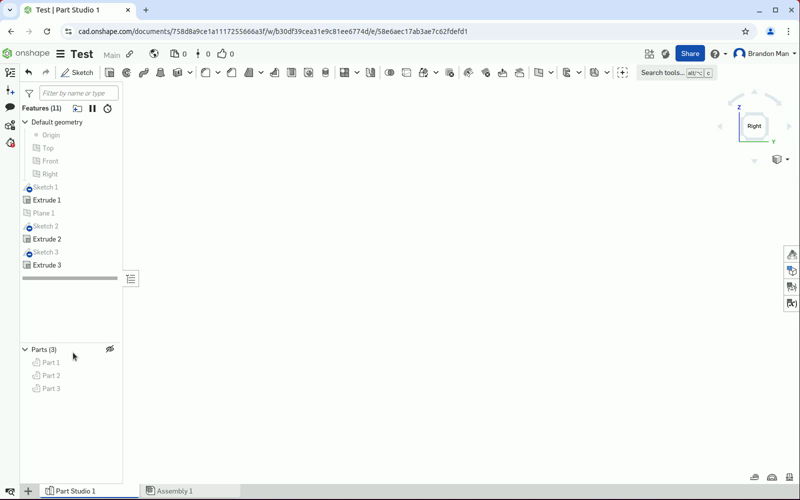
key(right)
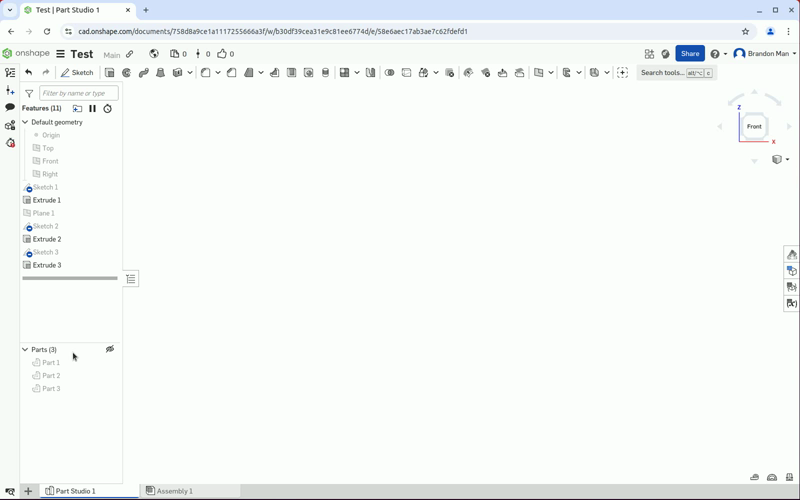
key_up(shift)
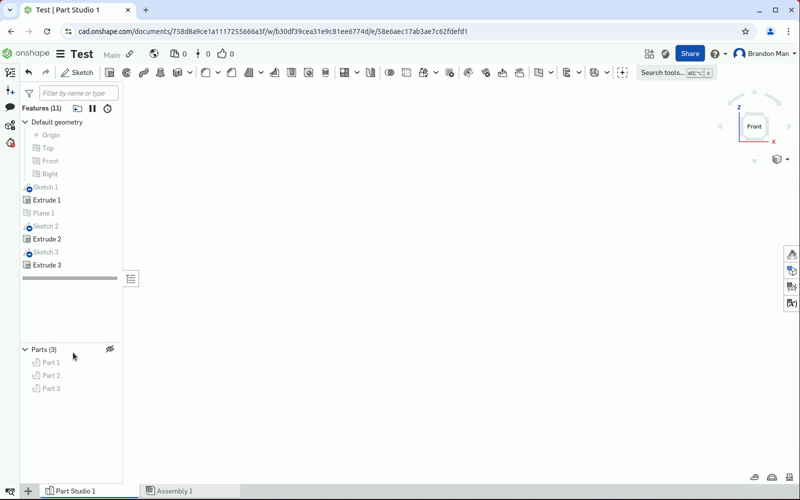
key(space)
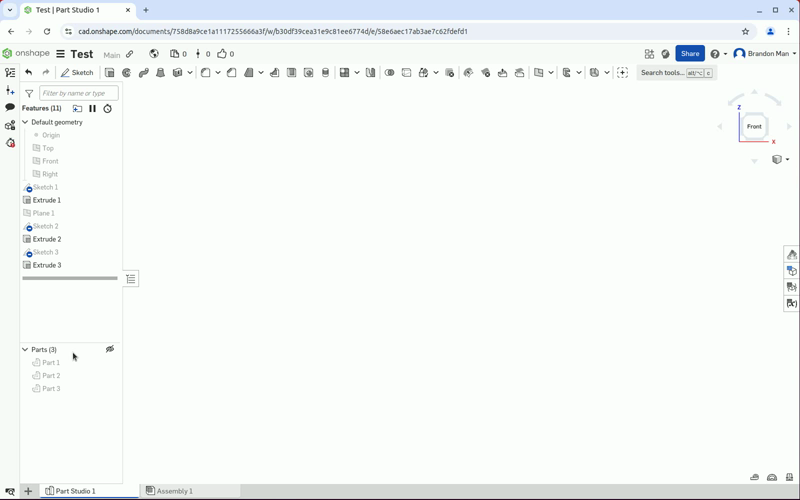
key_down(shift)
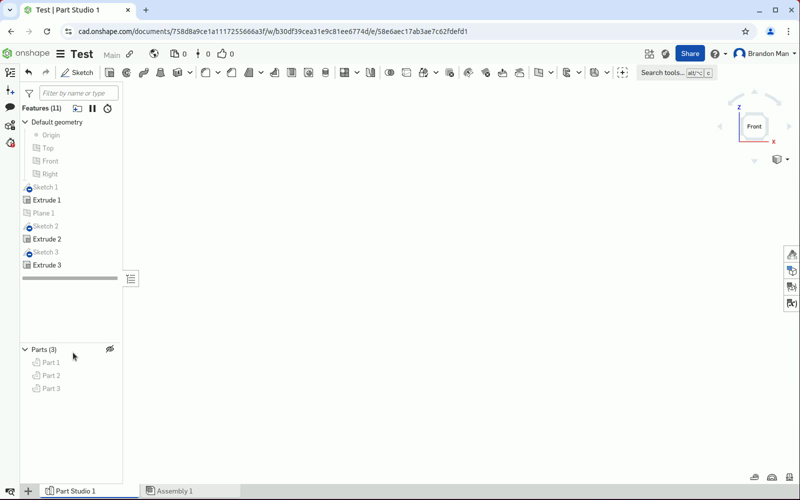
key(down)
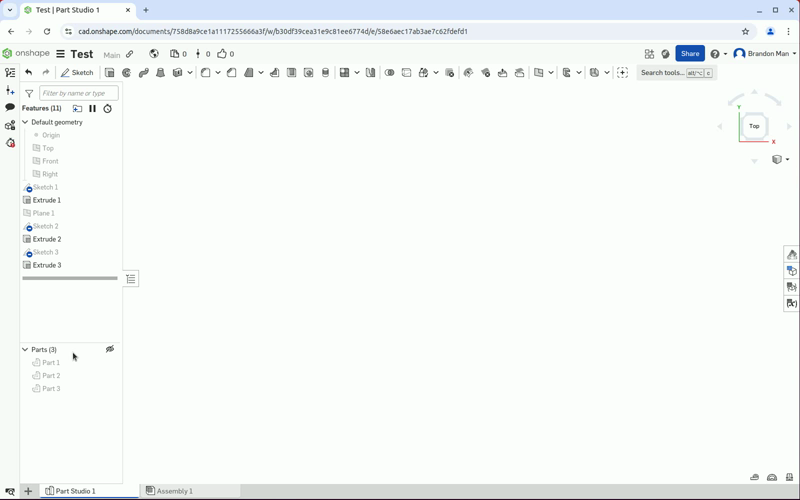
key_up(shift)
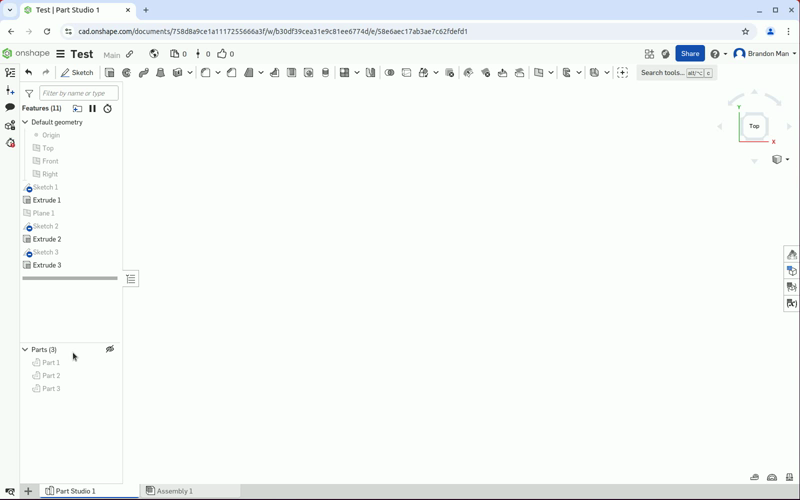
mouse_move(73, 352)
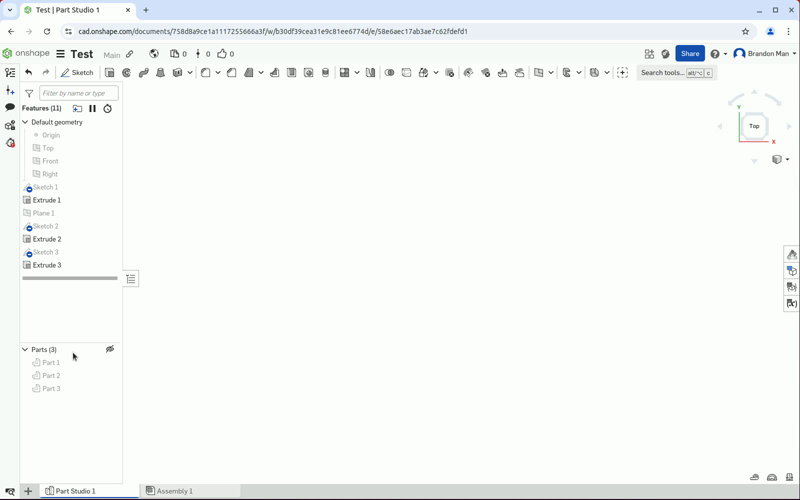
key(shift+y)
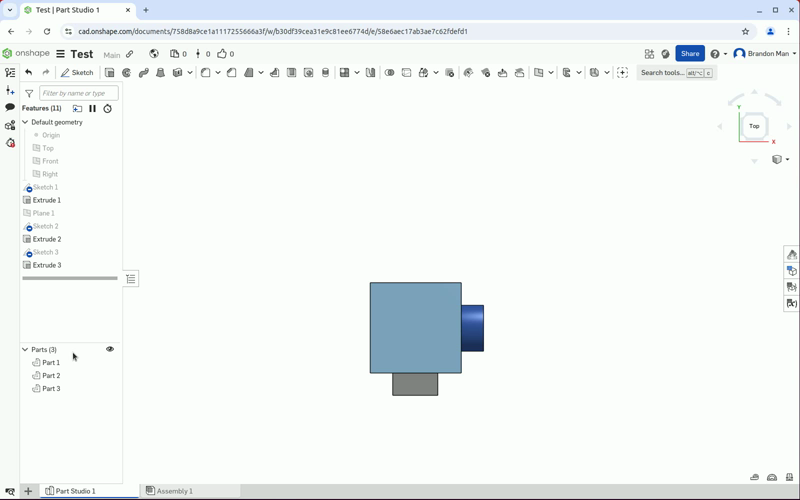
mouse_move(541, 75)
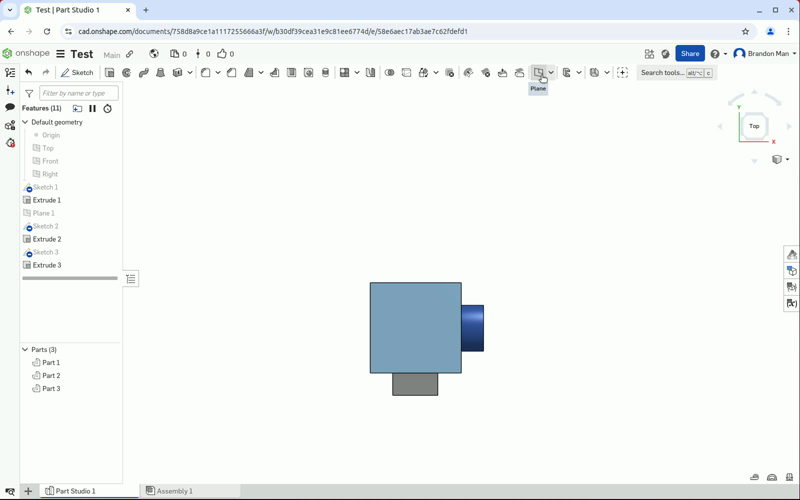
click(541, 75)
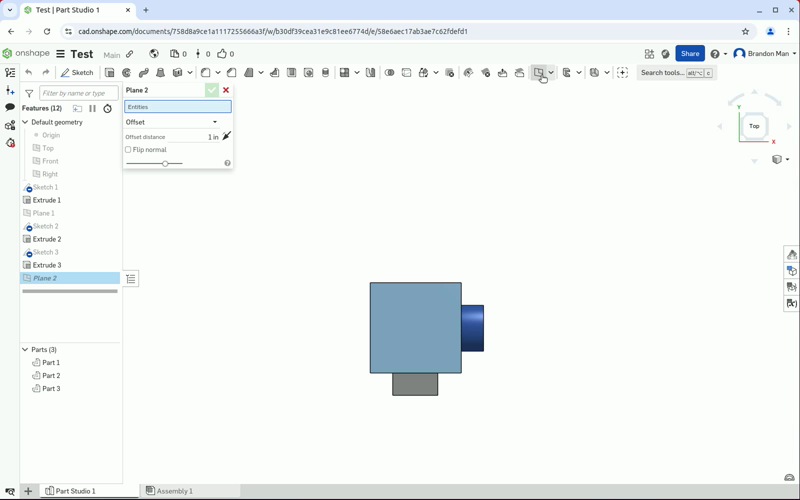
mouse_move(73, 150)
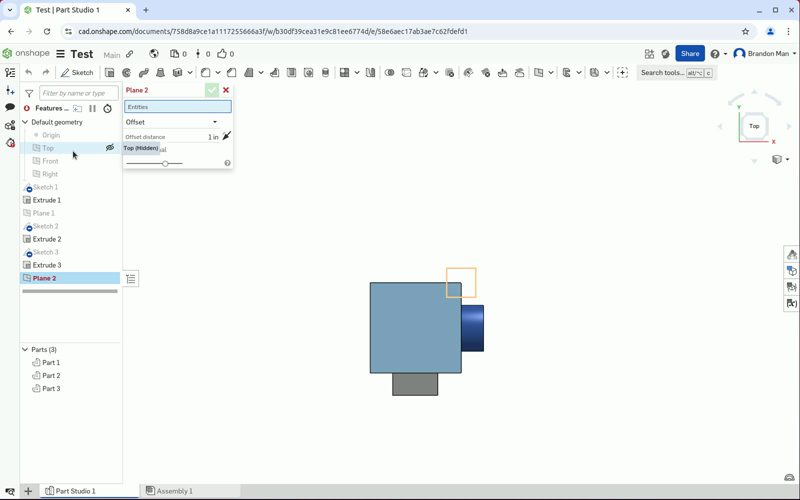
click(73, 150)
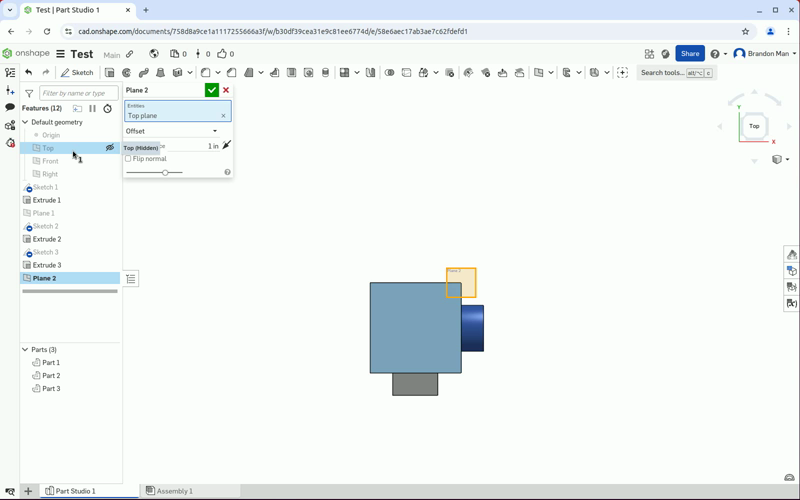
key(tab, 2)
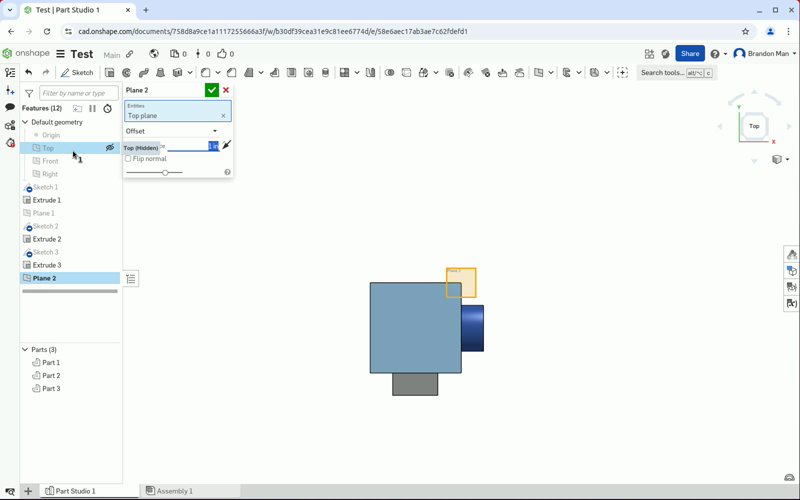
text(18.548)
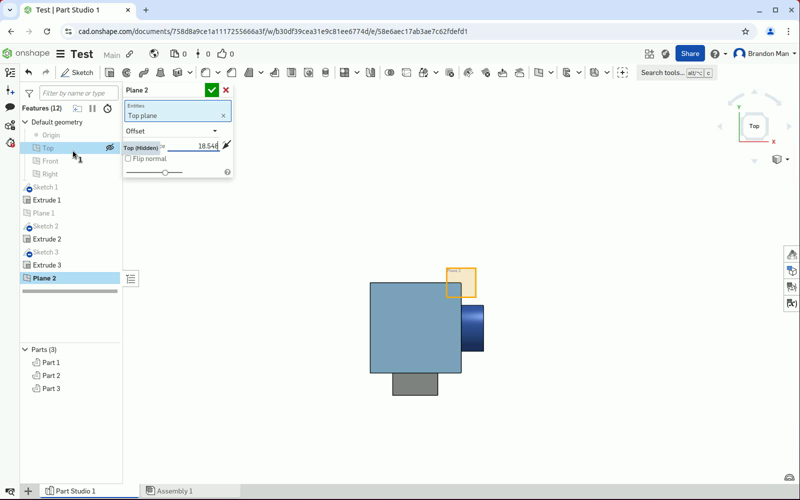
key(enter, 2)
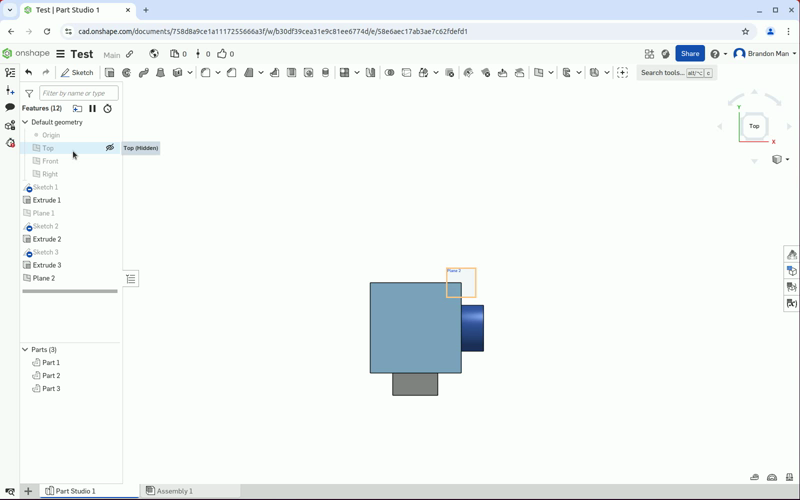
key(shift+s)
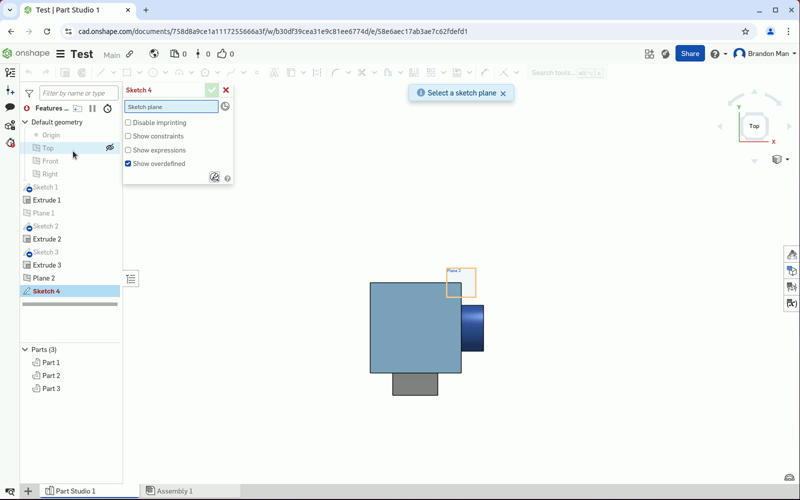
mouse_move(73, 280)
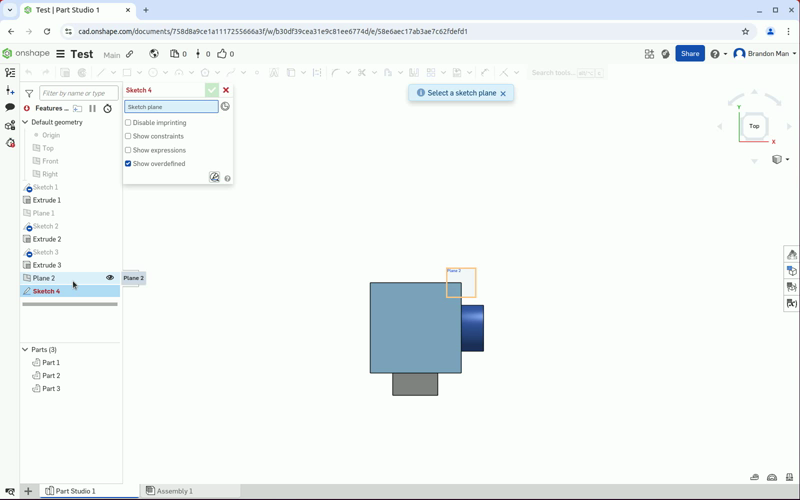
click(73, 280)
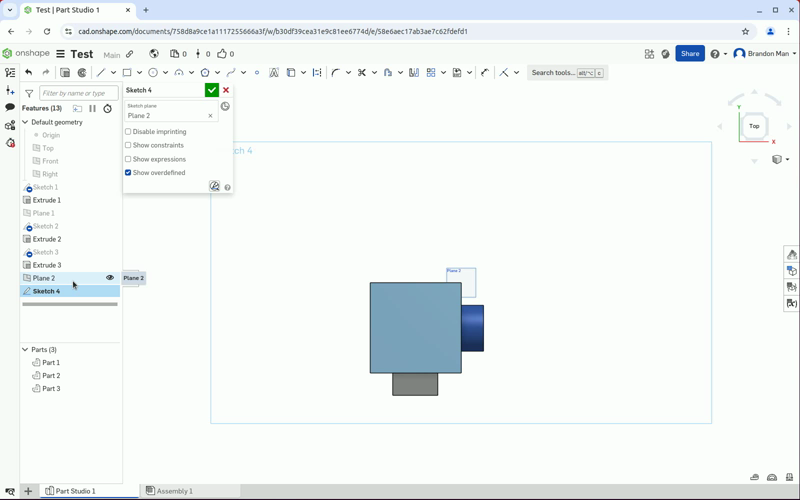
mouse_move(73, 352)
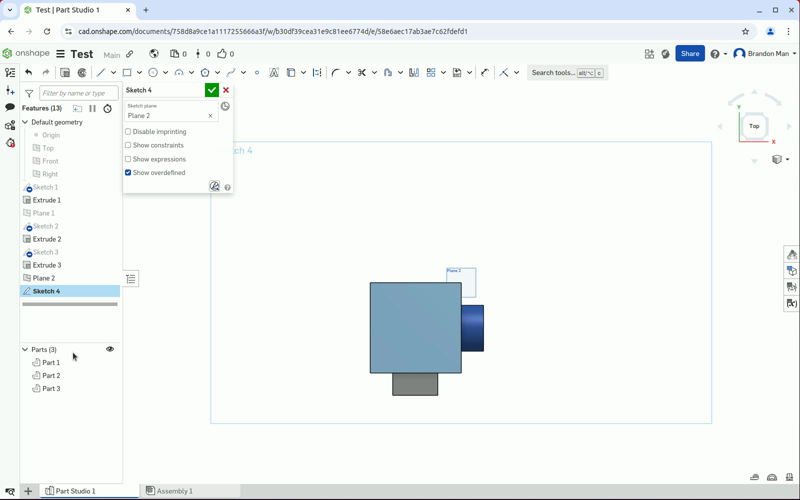
key(y)
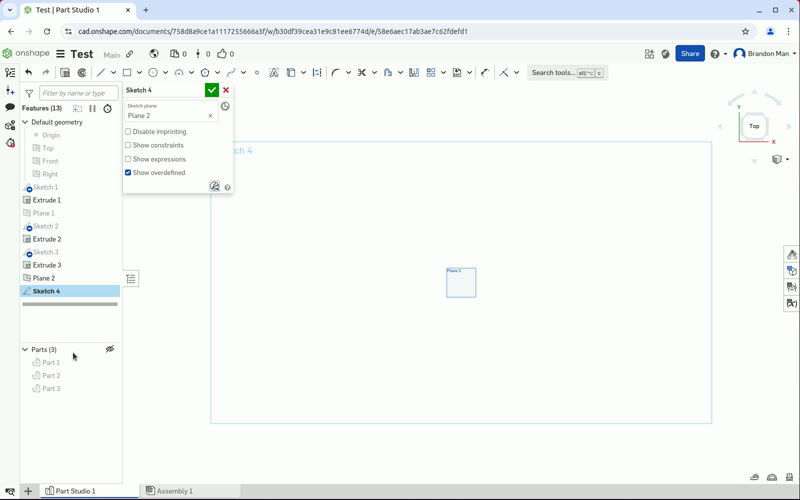
key(c)
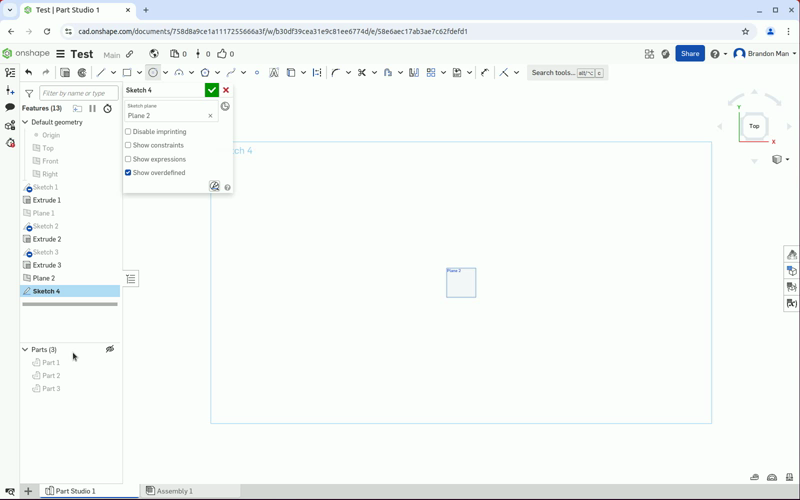
key_down(shift)
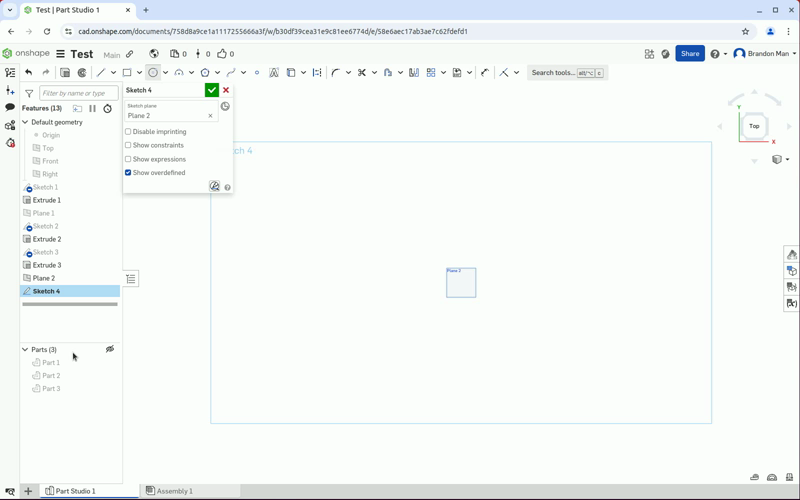
mouse_move(415, 327)
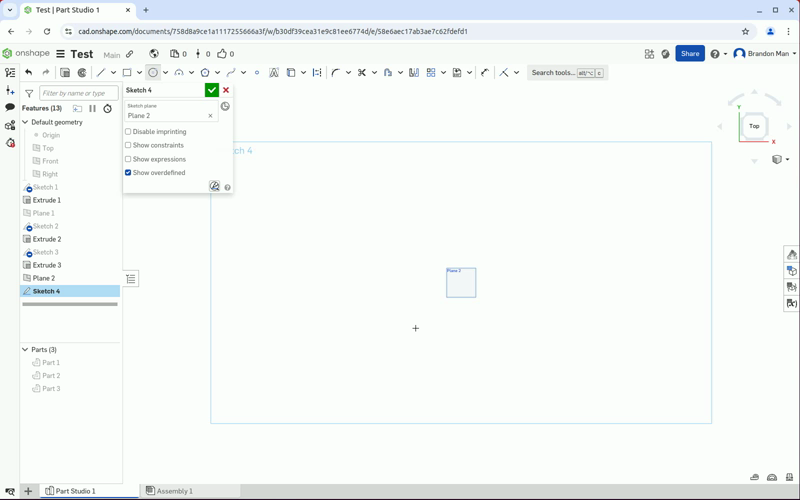
click(415, 327)
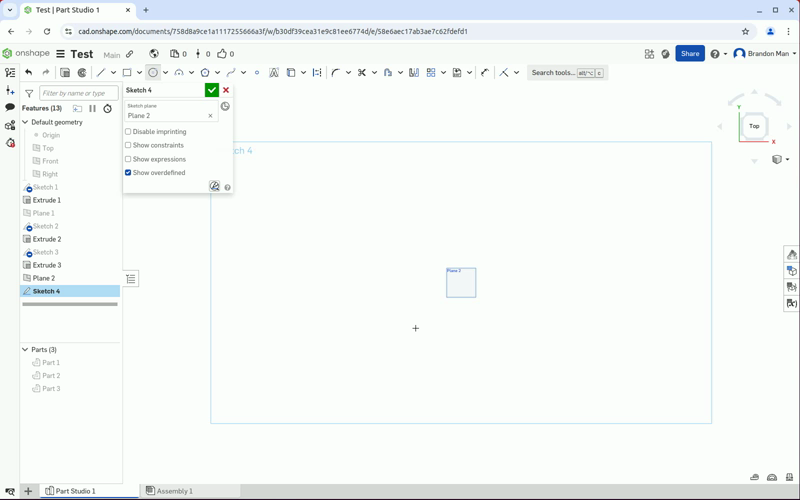
key_up(shift)
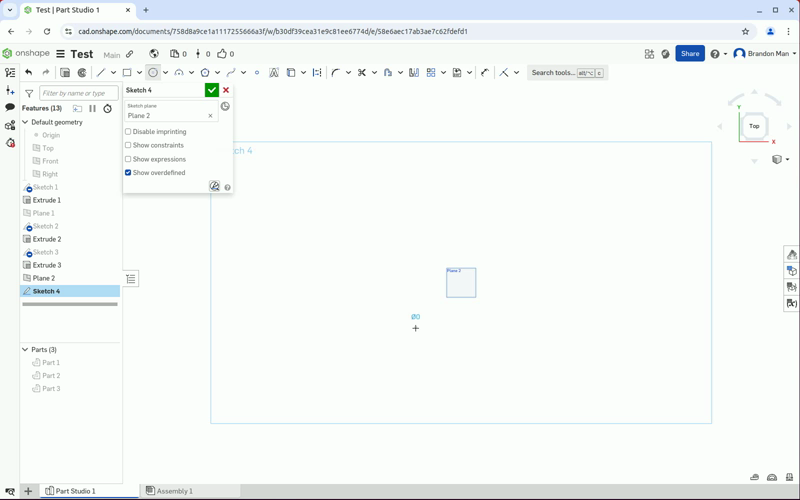
mouse_move(438, 327)
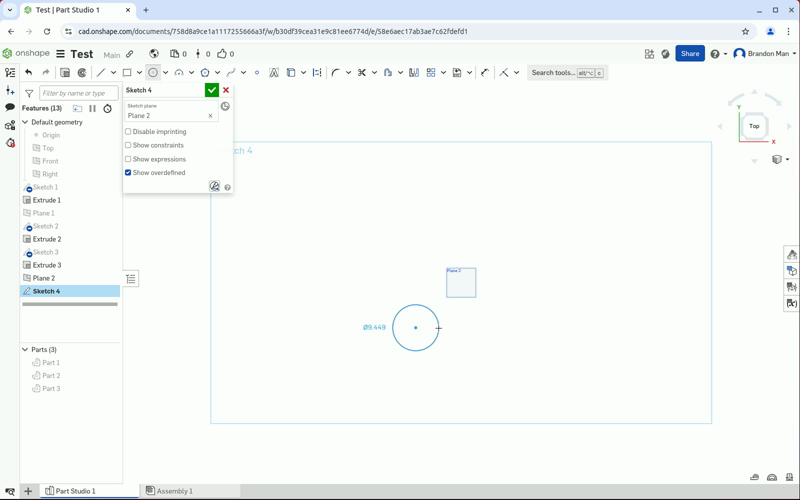
click(438, 327)
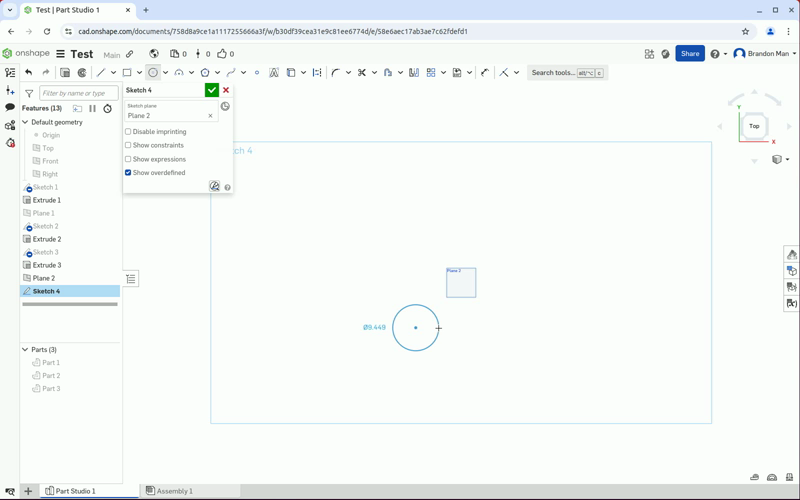
key(esc)
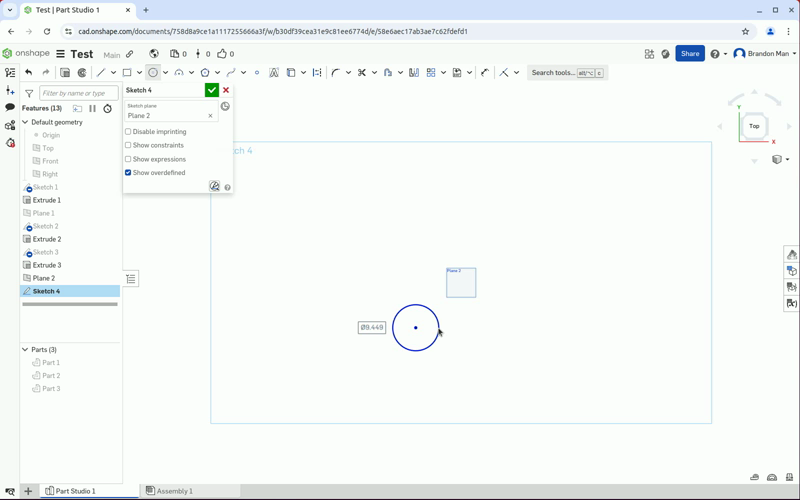
mouse_move(431, 320)
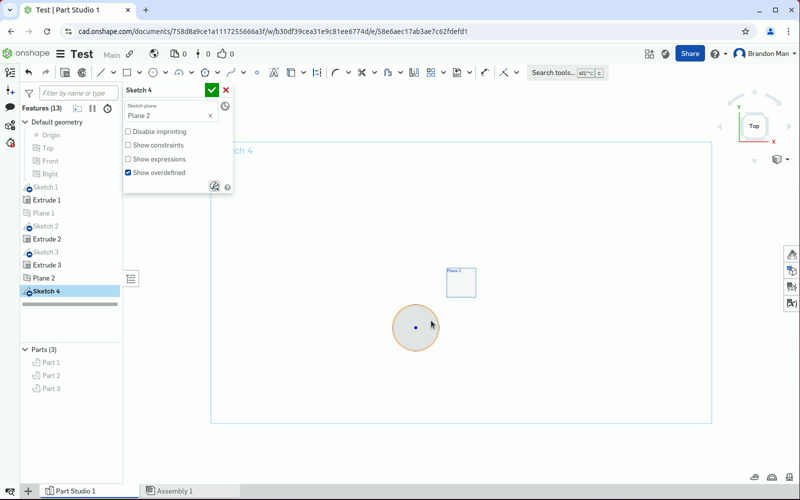
scroll(6)
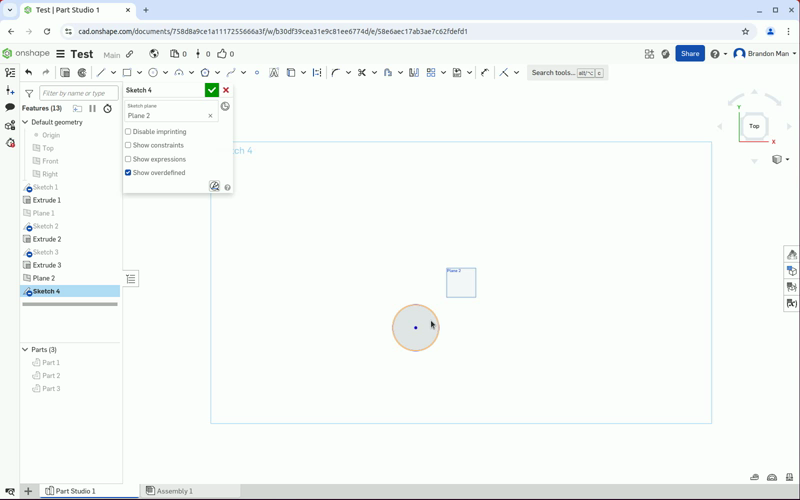
scroll(6)
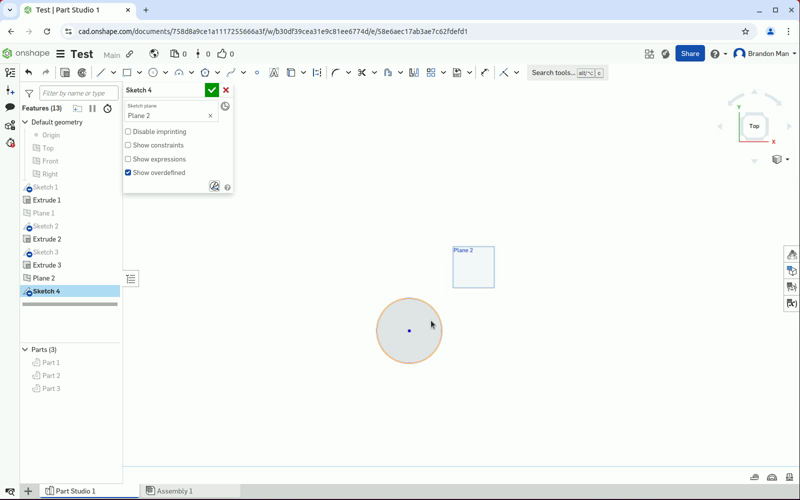
scroll(6)
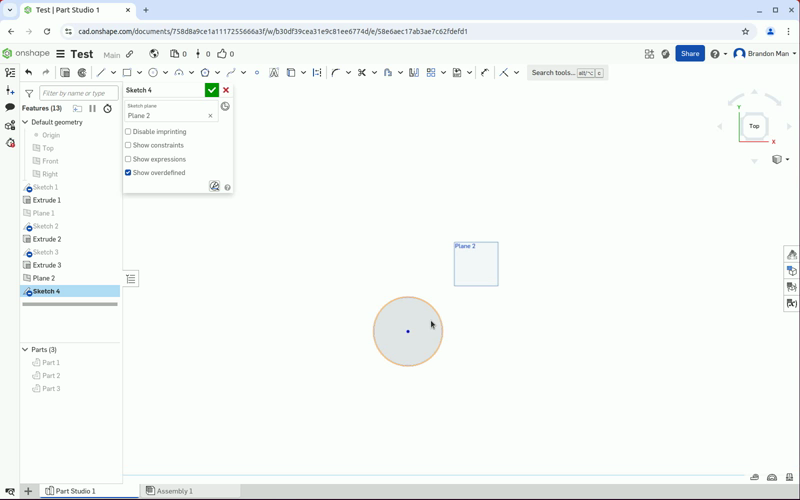
scroll(6)
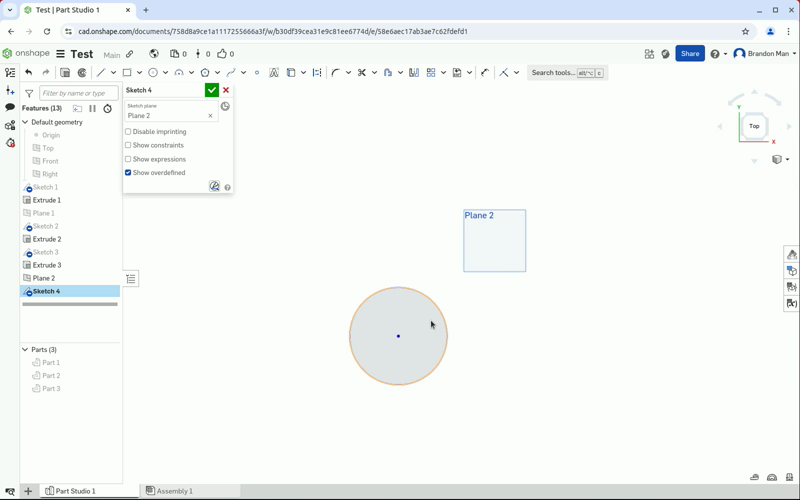
scroll(6)
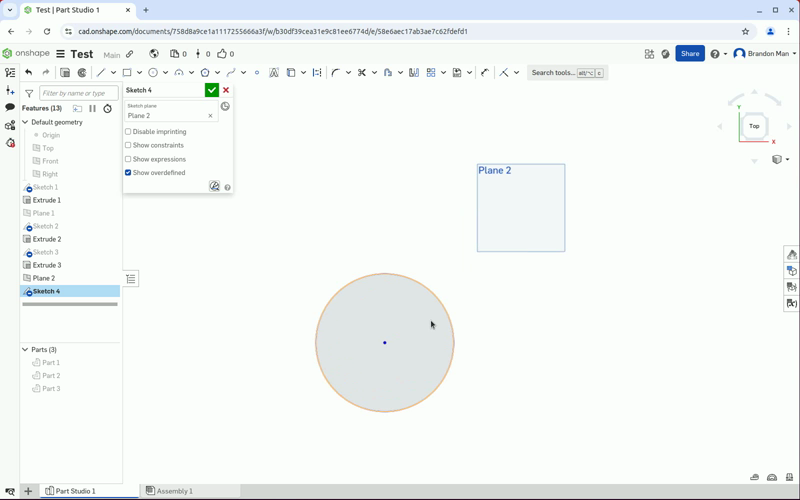
scroll(6)
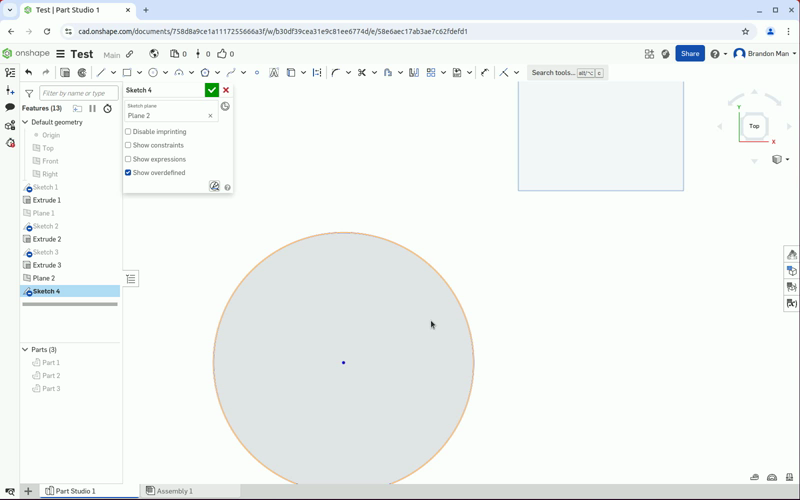
scroll(6)
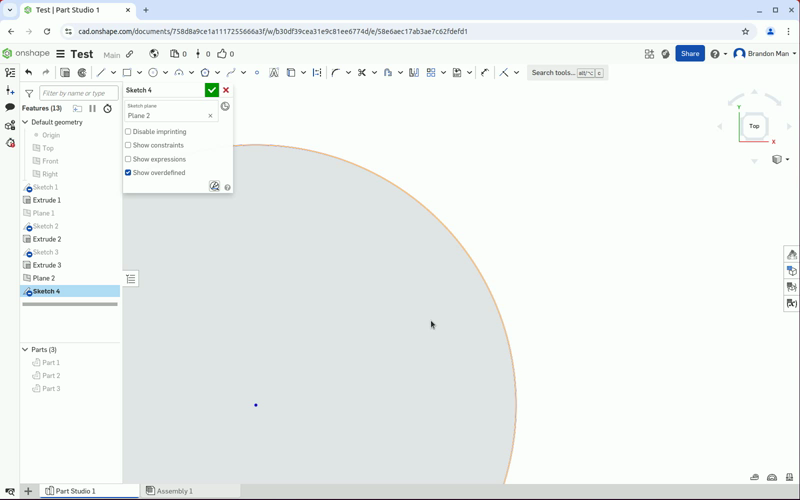
click(431, 320)
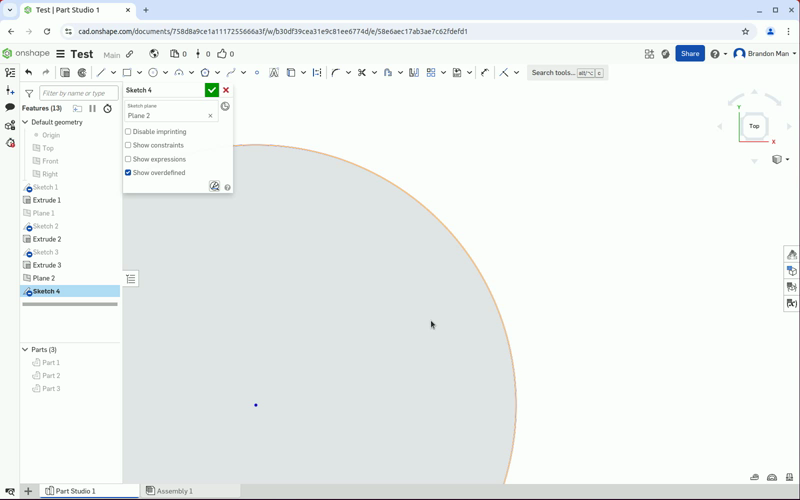
scroll(-6)
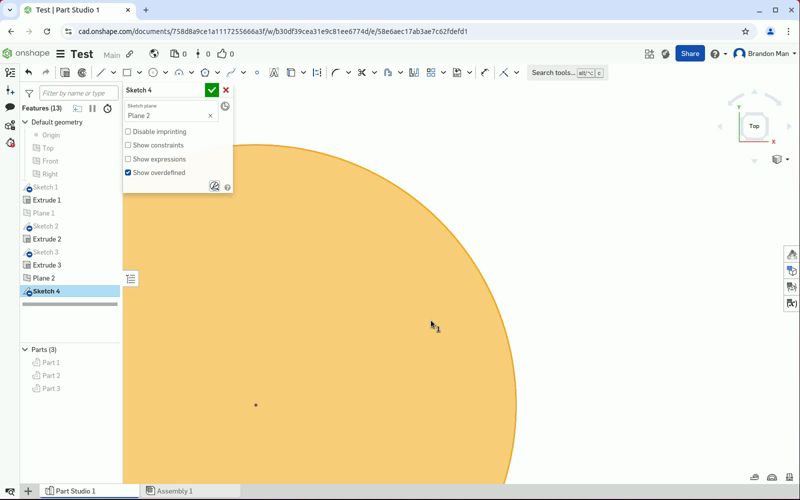
scroll(-6)
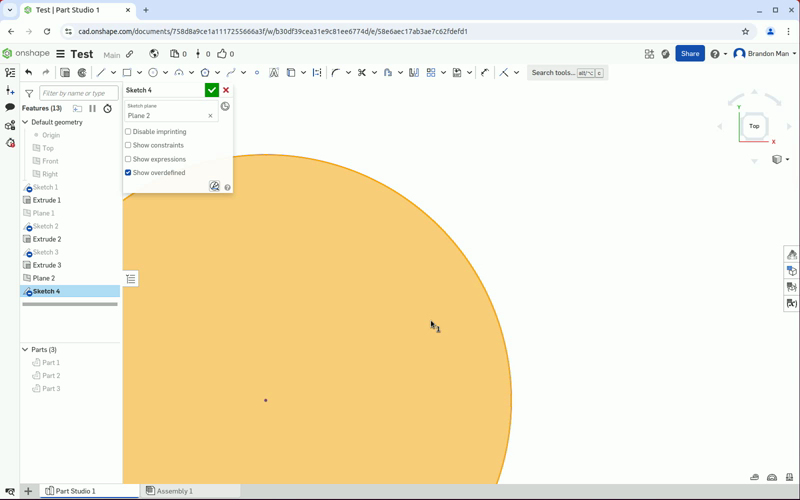
scroll(-6)
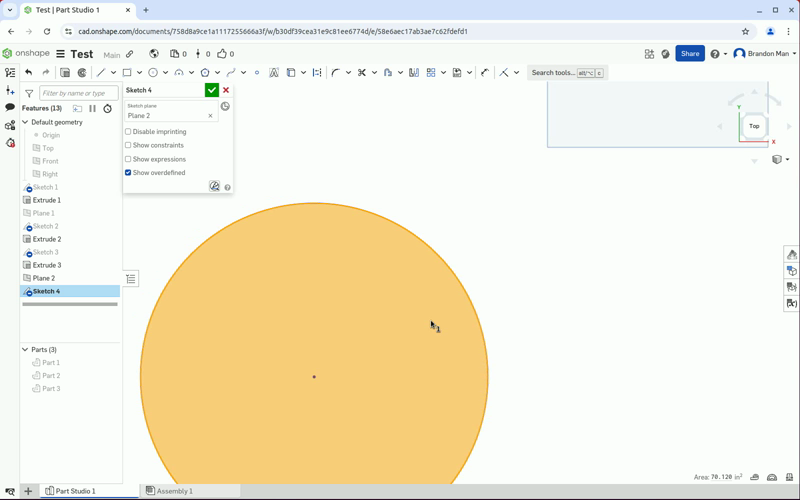
scroll(-6)
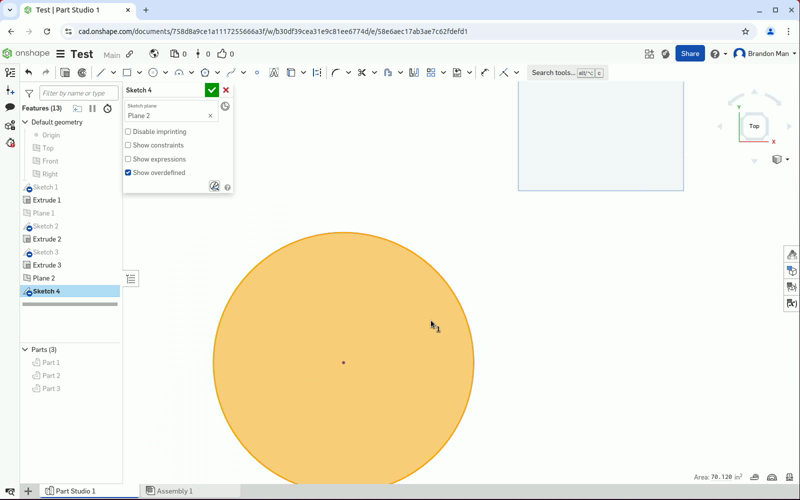
scroll(-6)
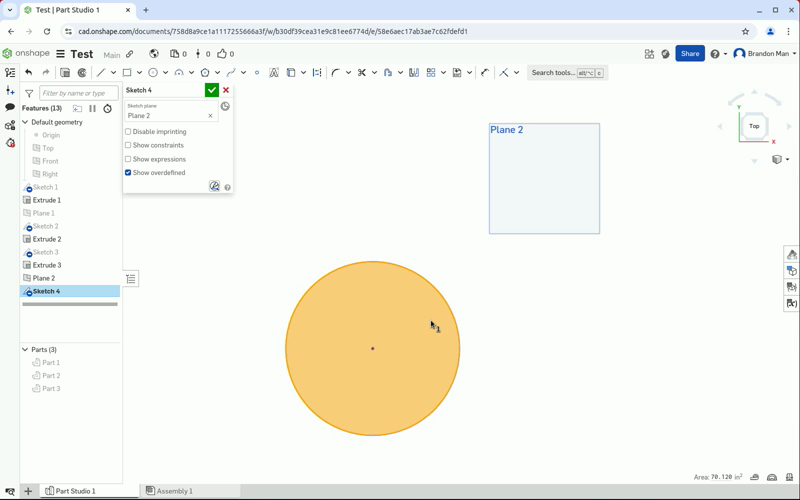
scroll(-6)
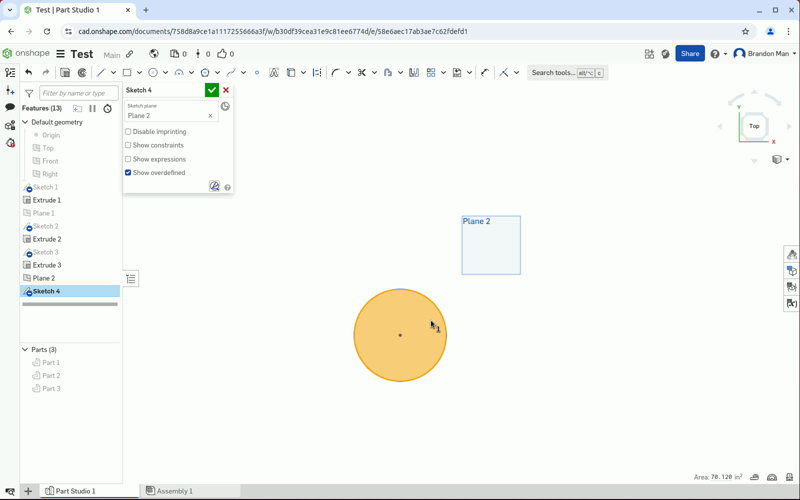
scroll(-6)
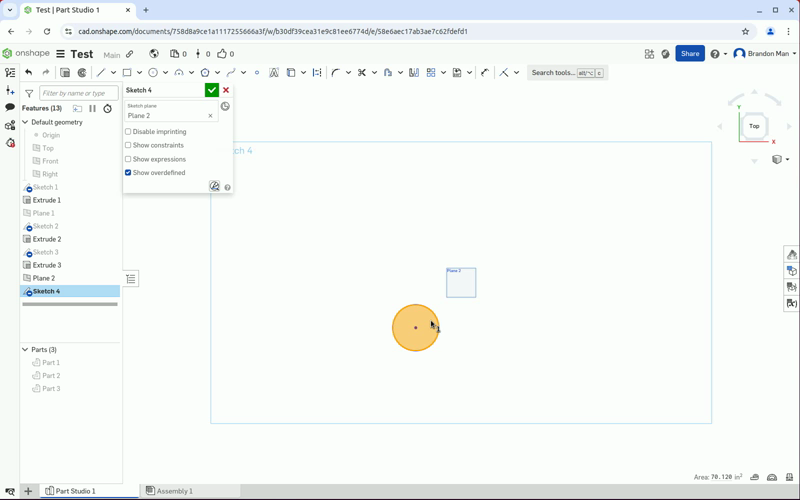
mouse_move(73, 352)
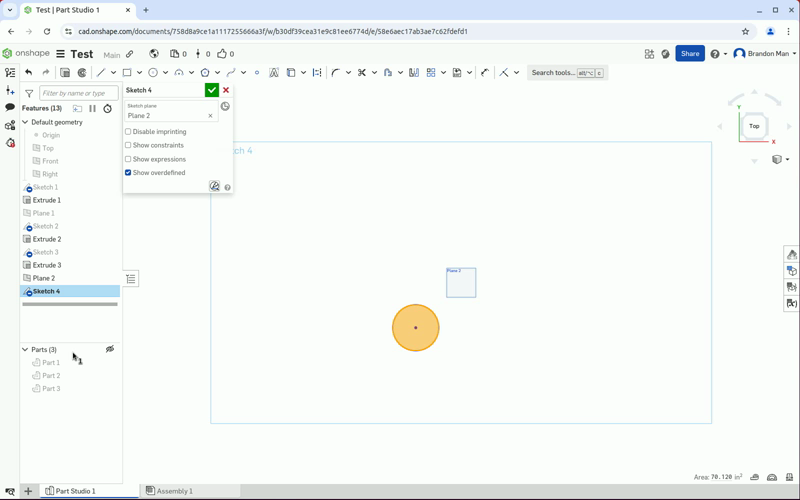
key(shift+y)
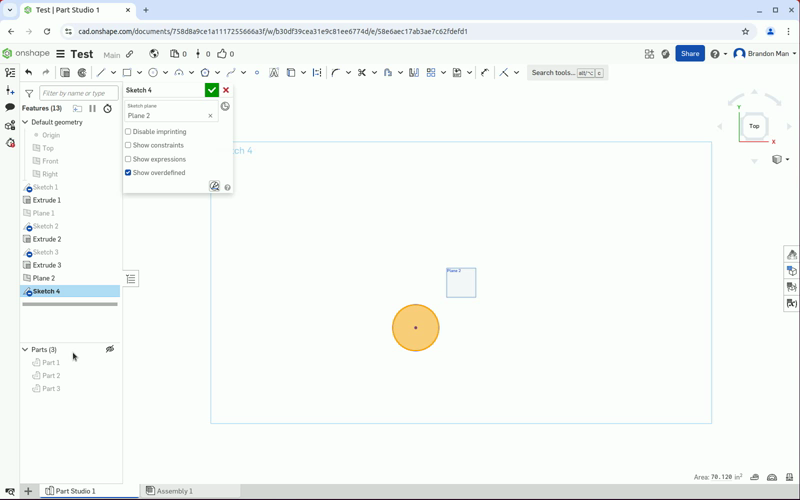
key(shift+e)
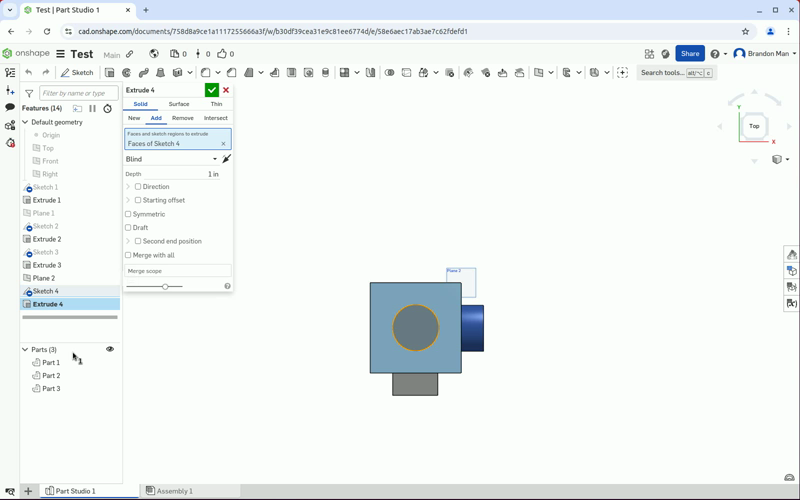
mouse_move(143, 106)
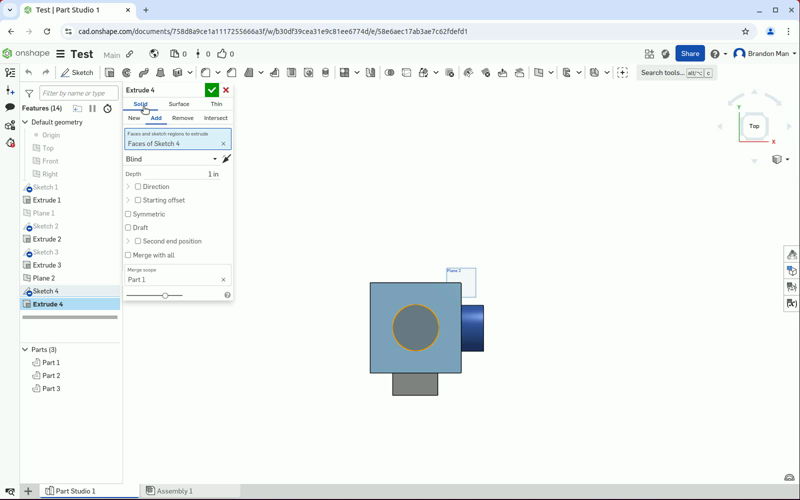
click(143, 106)
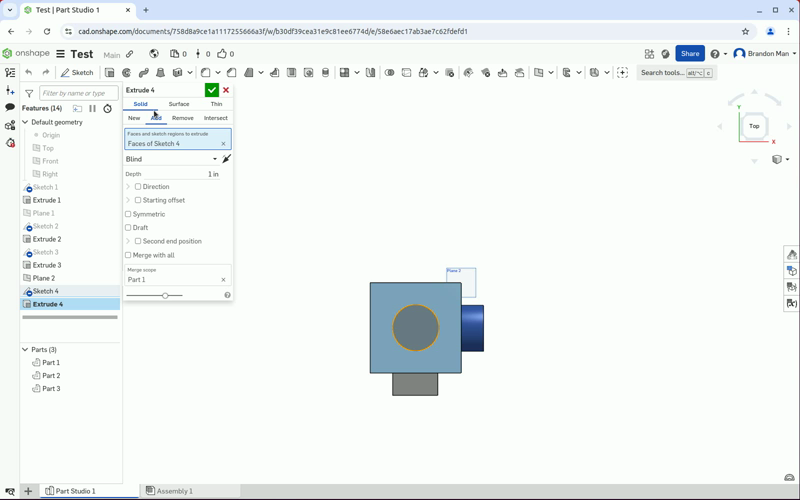
mouse_move(186, 120)
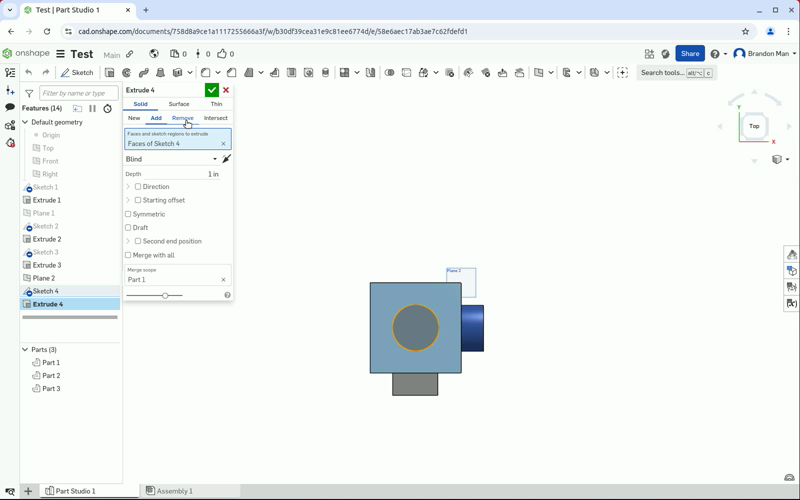
click(186, 120)
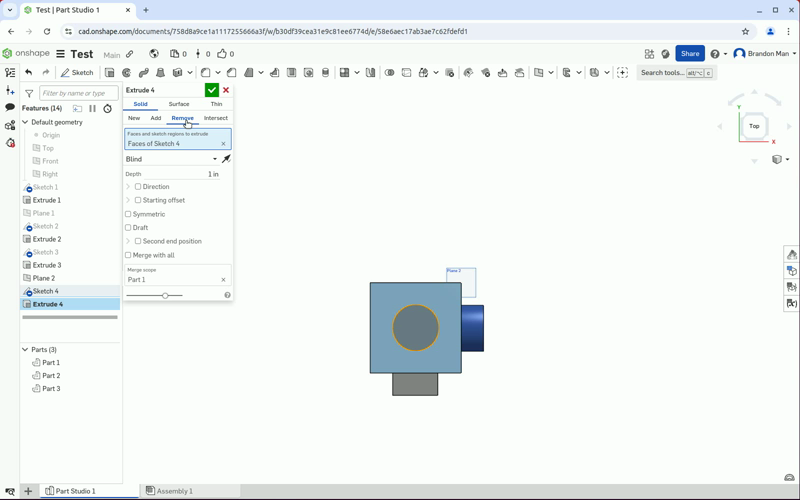
key(tab, 4)
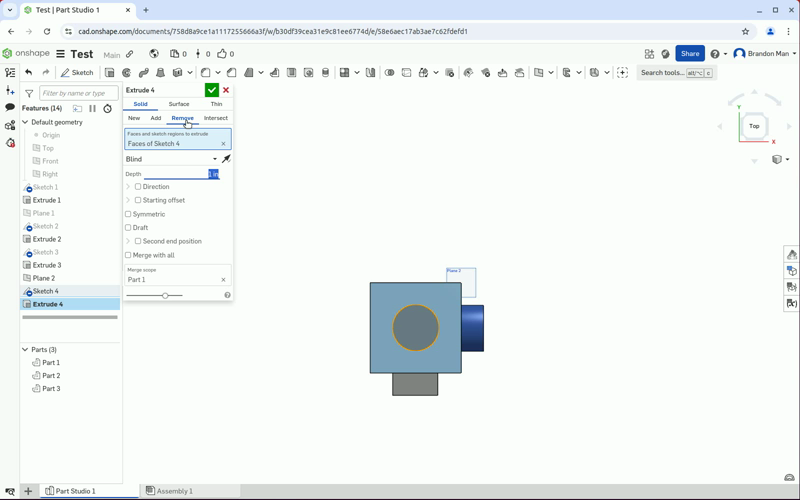
text(18.535)
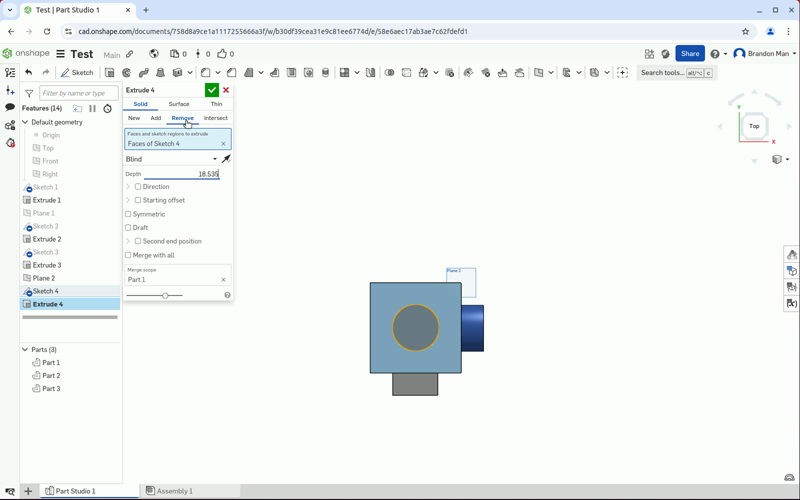
key(tab, 6)
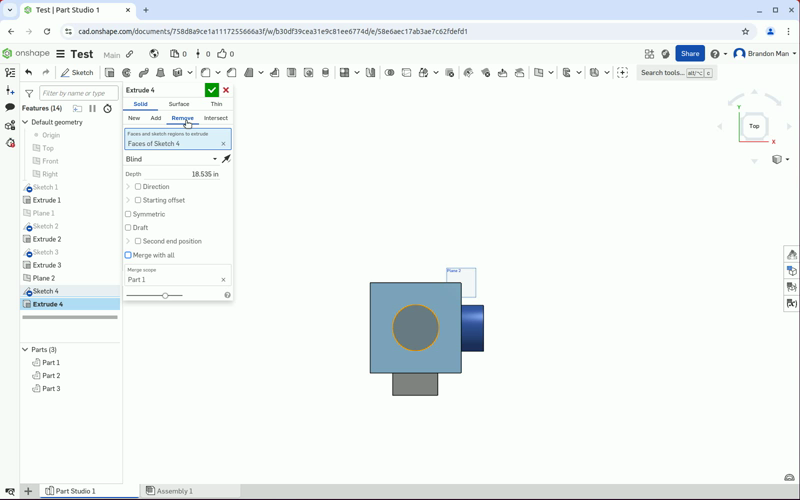
key(space)
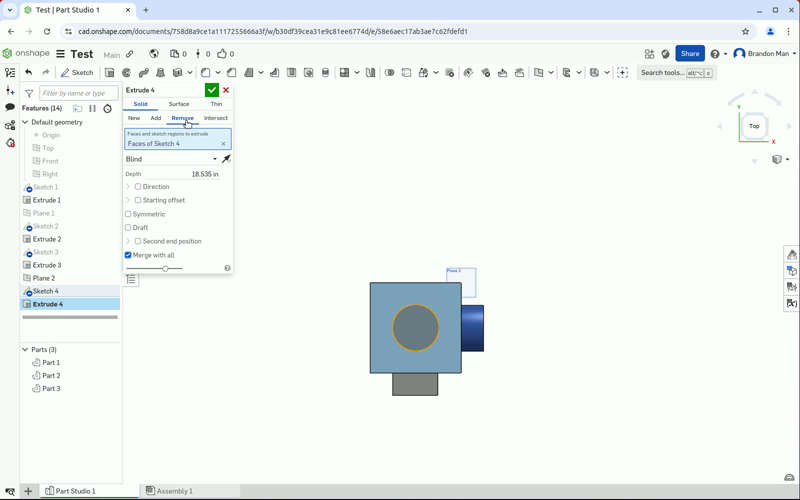
key(enter)
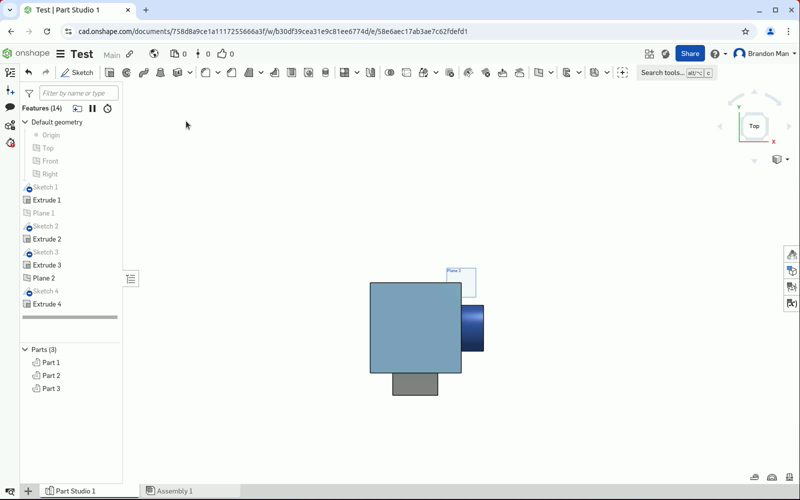
key(shift+h)
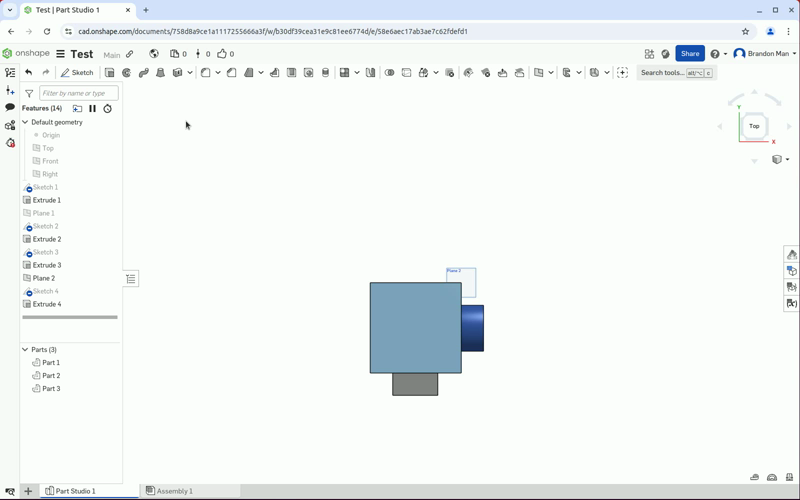
key(shift+h)
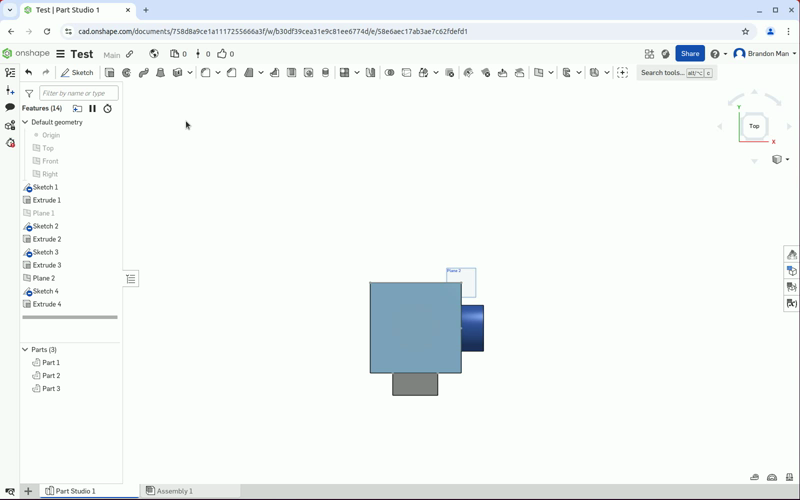
key(shift+7)
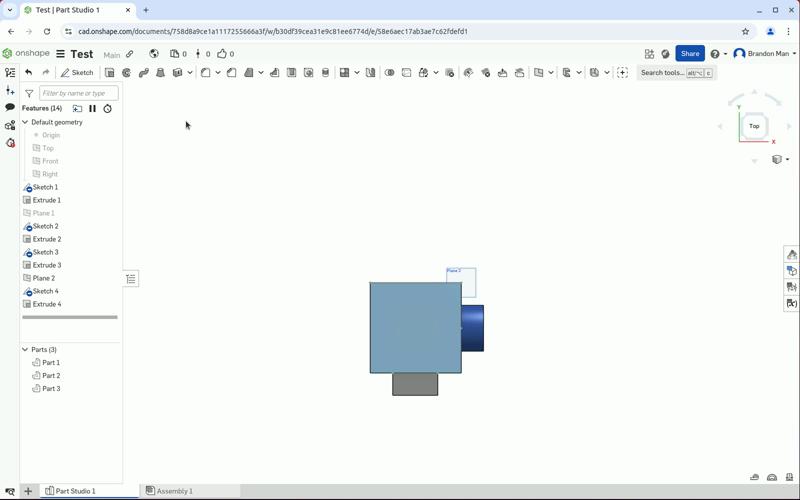
key(up, 3)
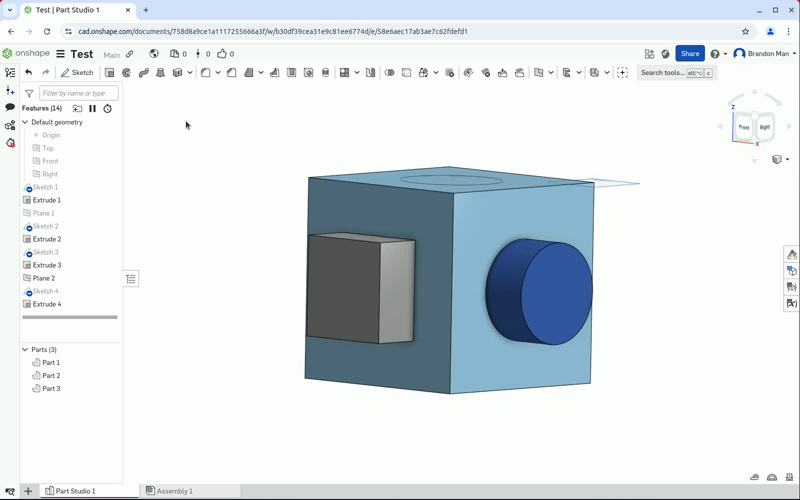
key(left, 3)
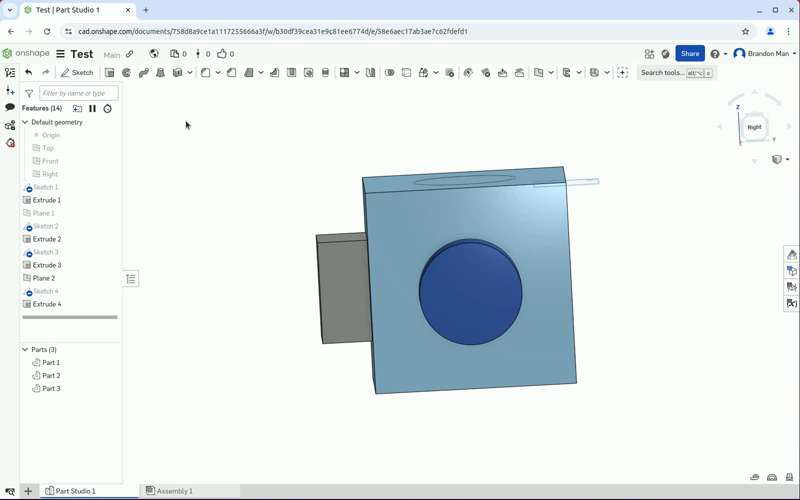
key(right, 3)
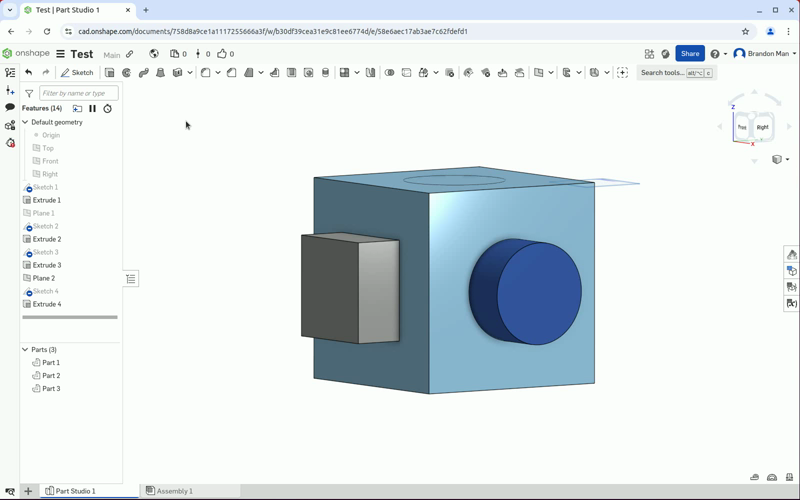
key(down, 3)
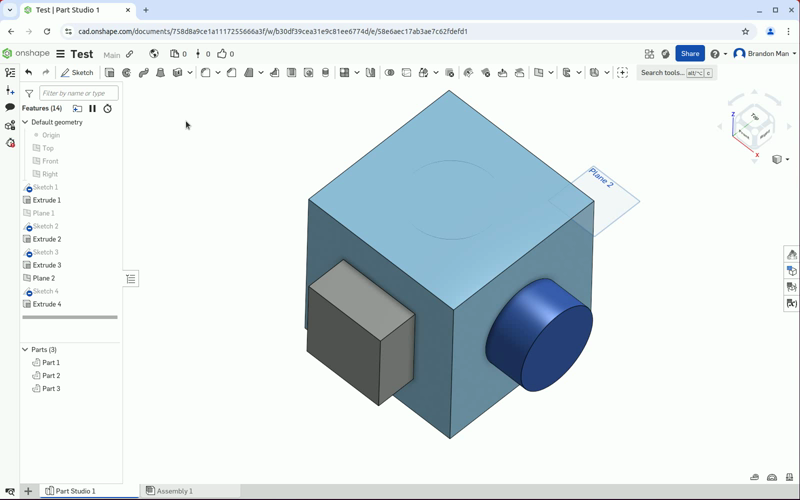
mouse_move(73, 189)
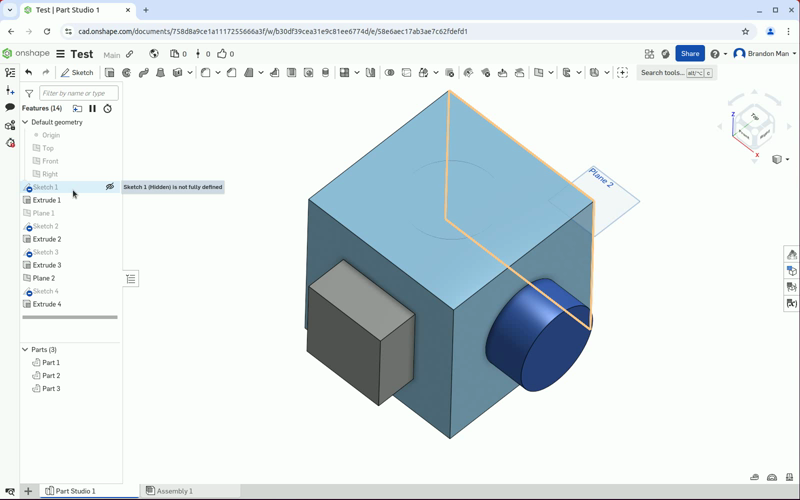
click(73, 189)